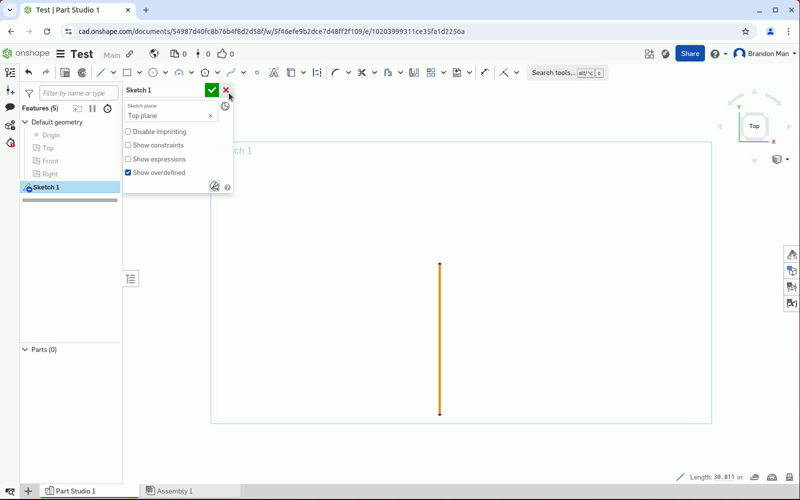
key(shift+h)
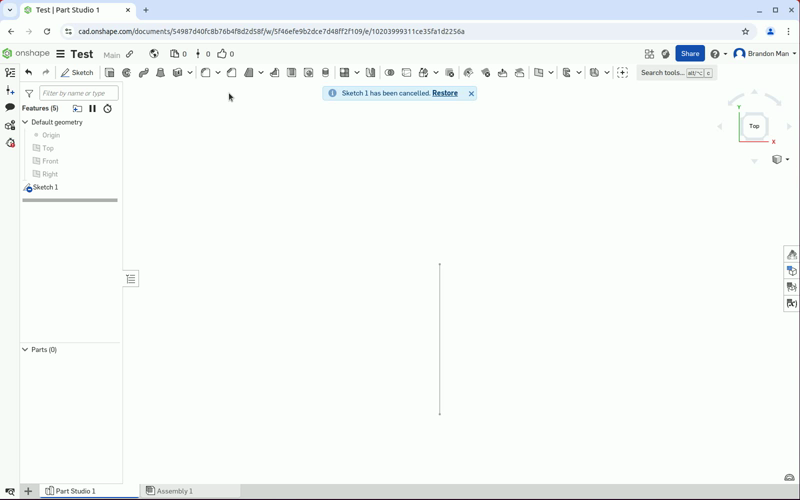
mouse_move(73, 352)
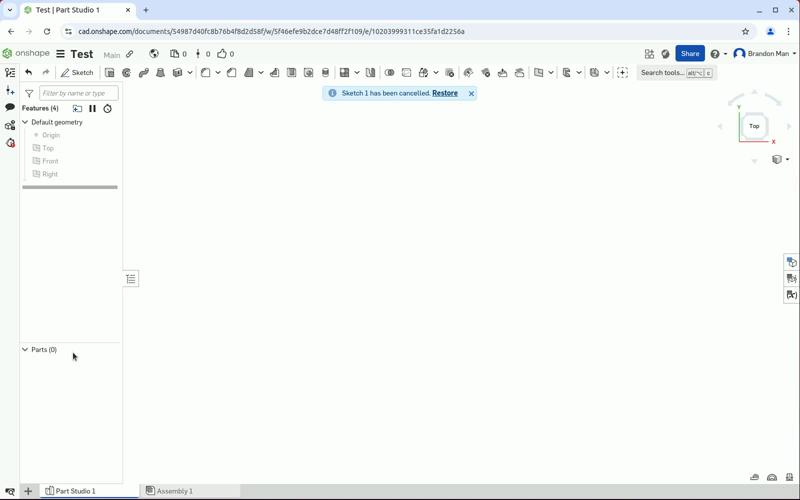
key(y)
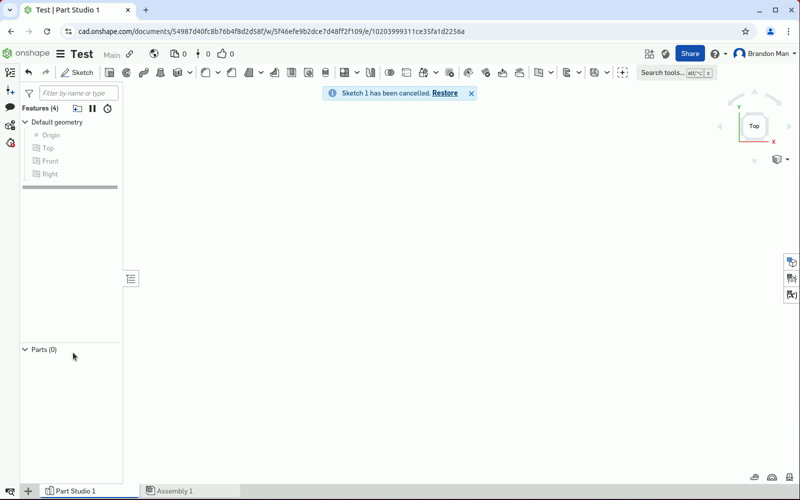
key(shift+p)
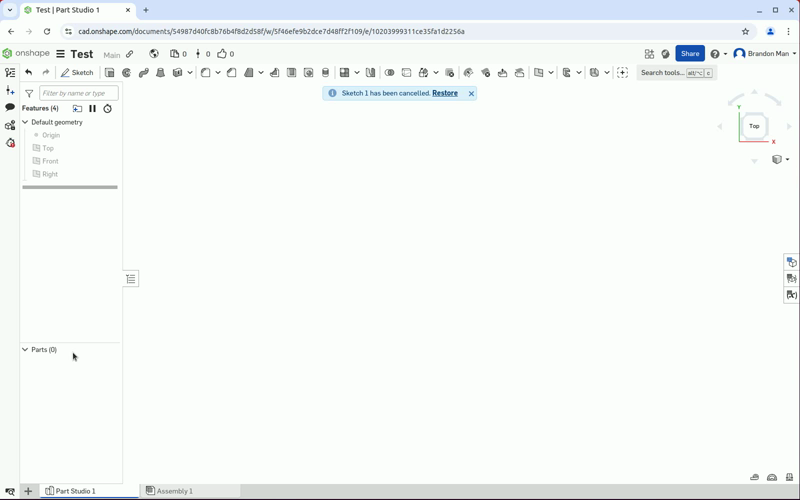
key(space)
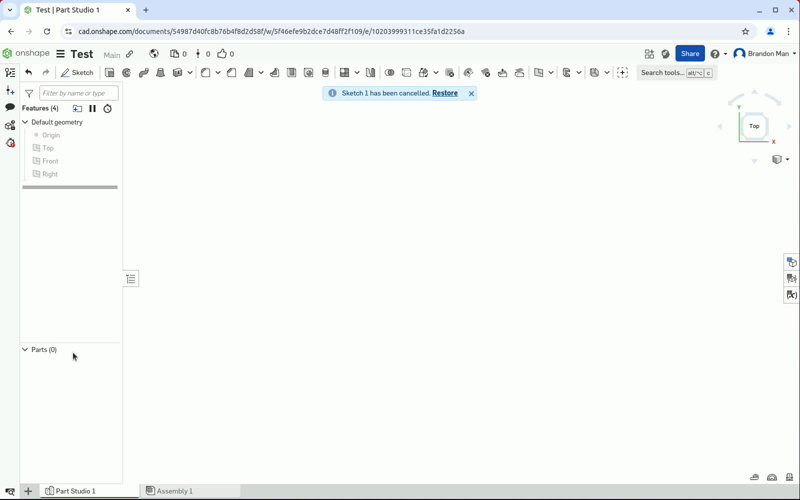
key_down(shift)
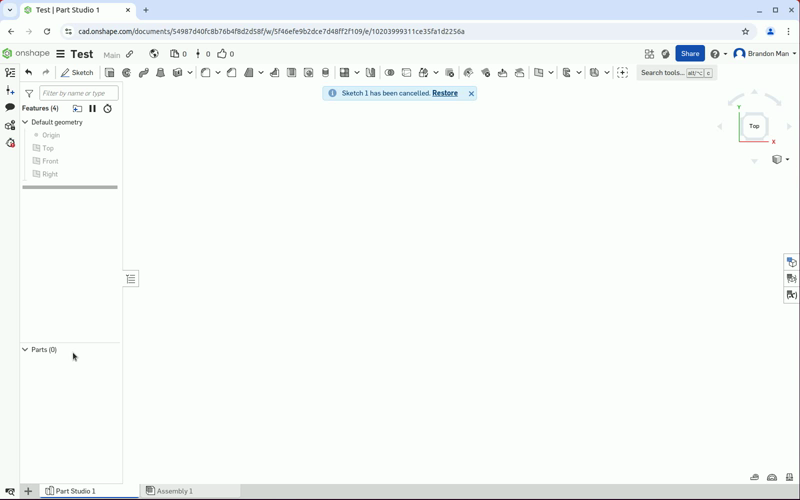
key(up)
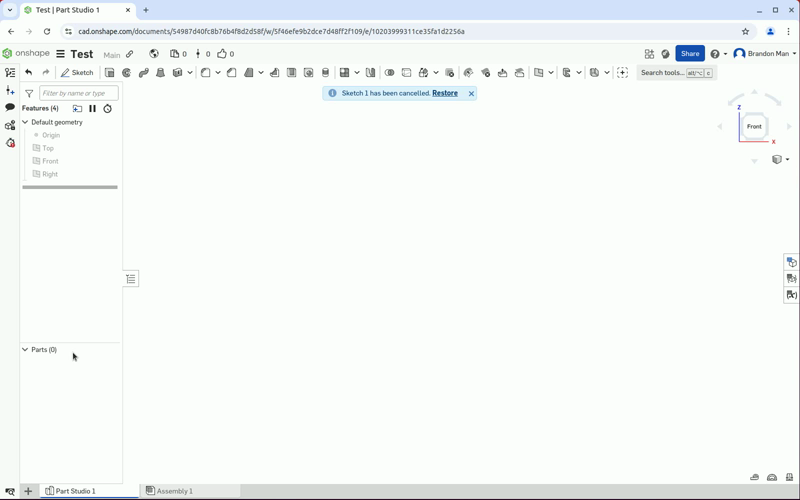
key_up(shift)
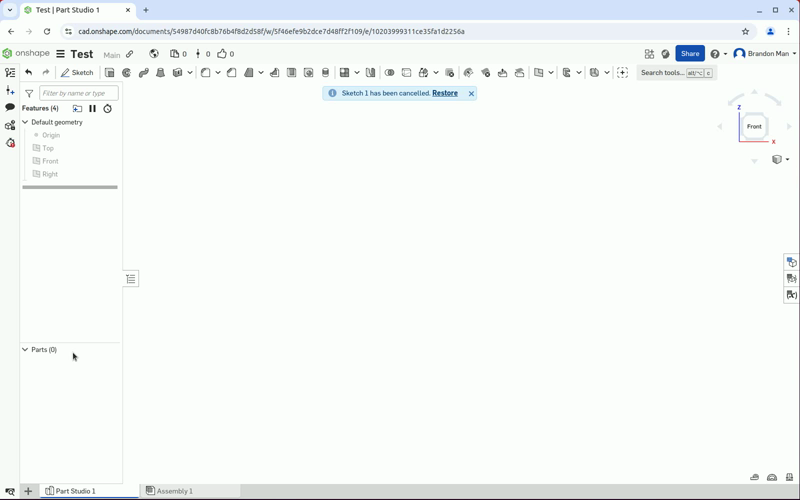
mouse_move(73, 352)
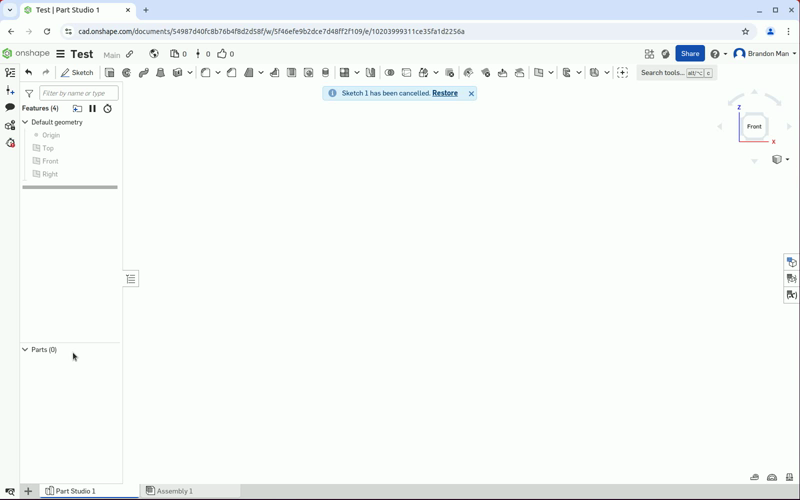
key(shift+y)
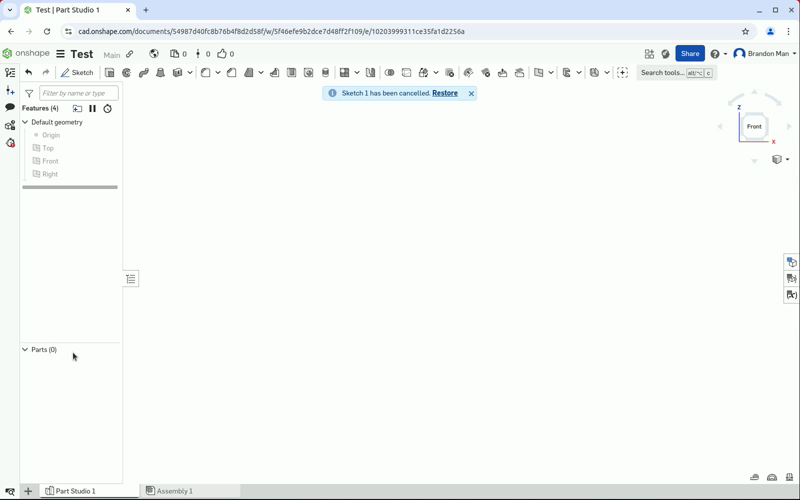
key(shift+s)
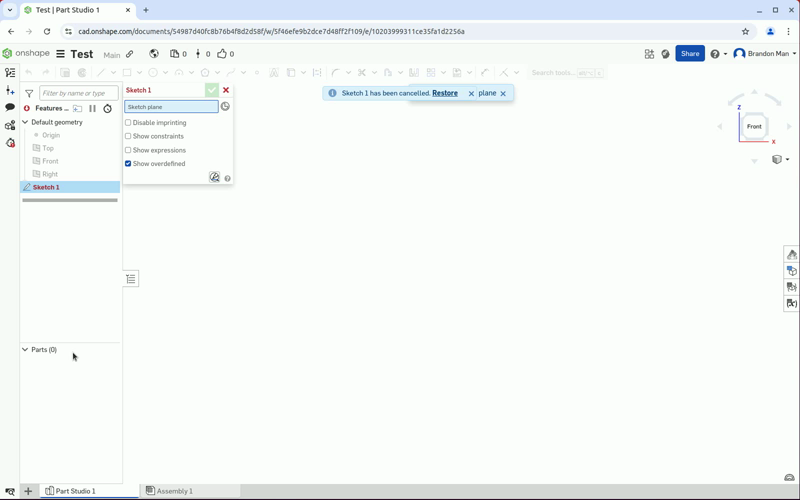
mouse_move(73, 163)
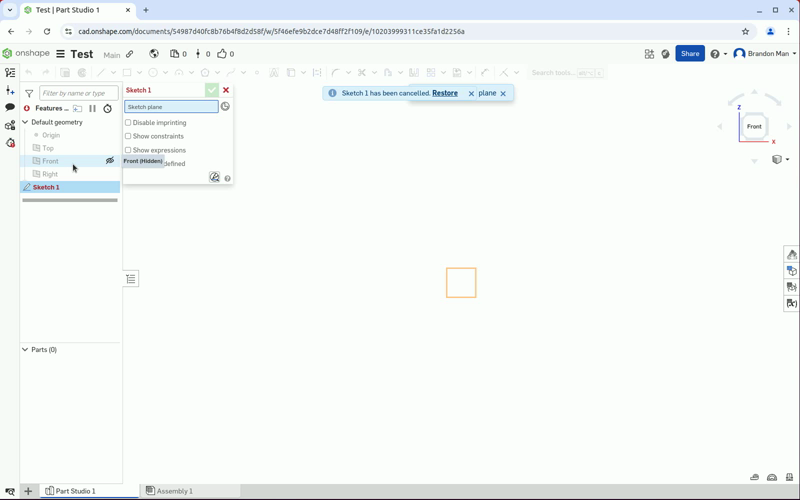
click(73, 163)
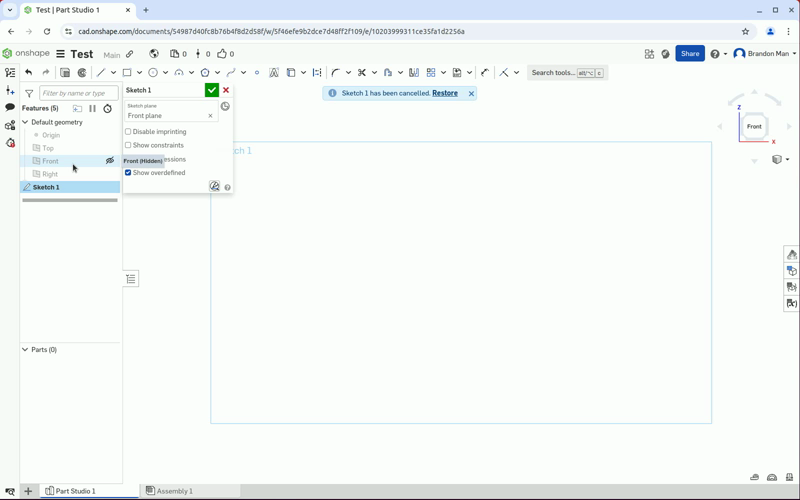
mouse_move(73, 352)
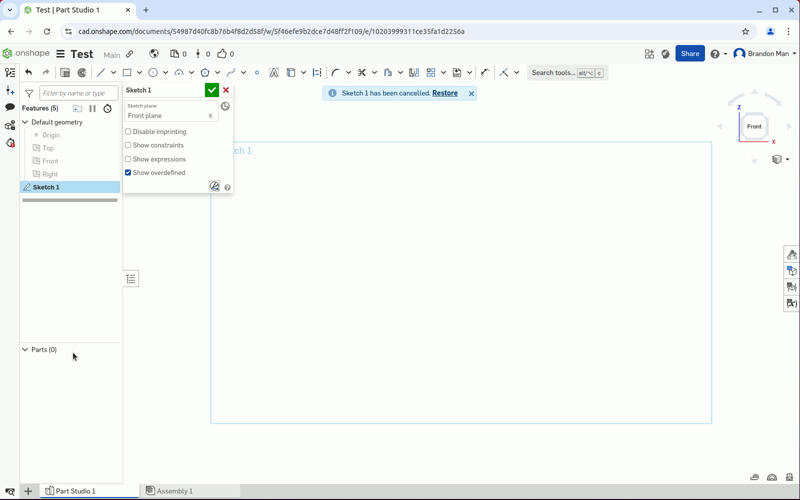
key(y)
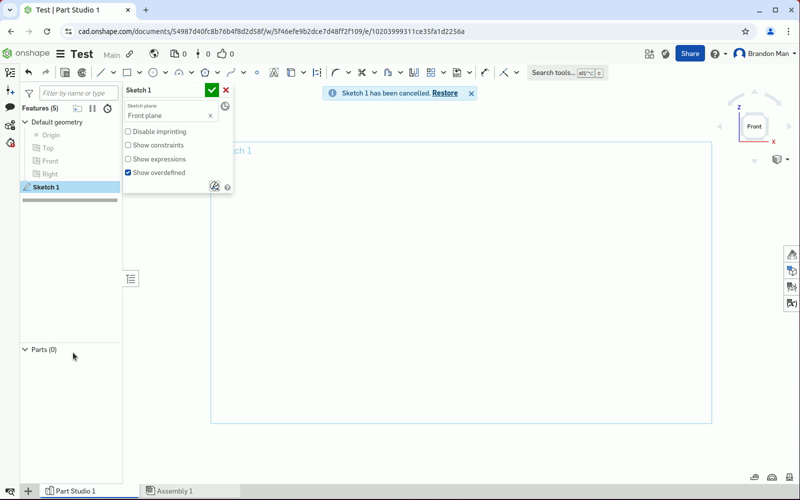
key(c)
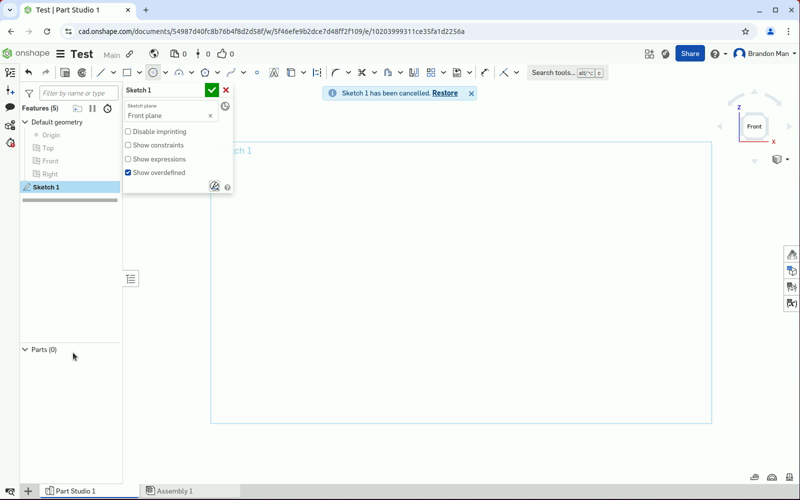
key_down(shift)
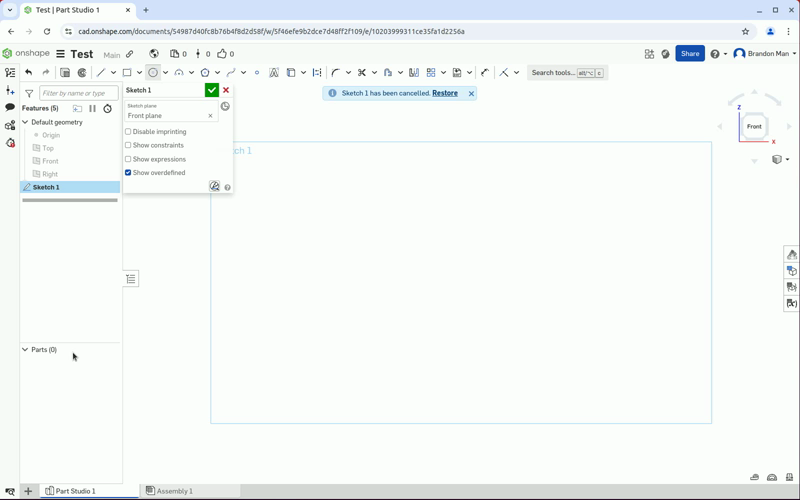
mouse_move(460, 282)
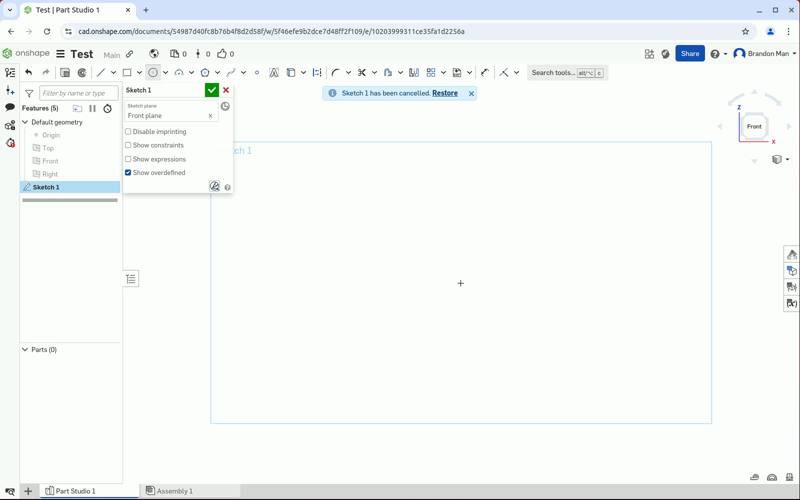
click(460, 282)
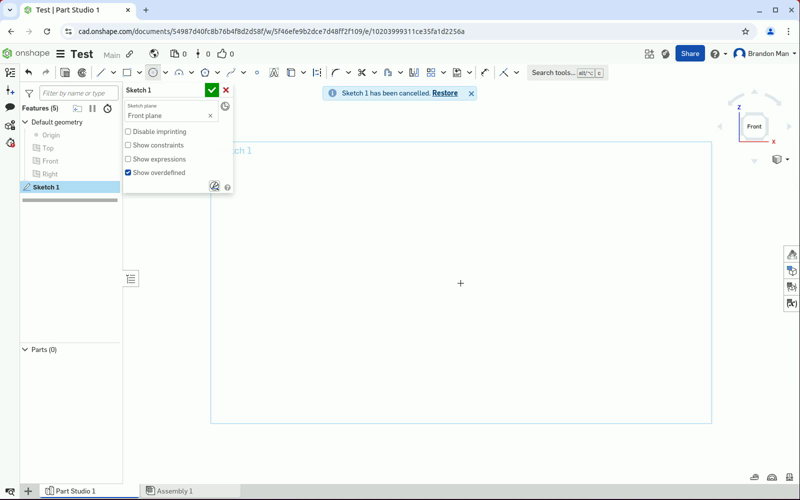
key_up(shift)
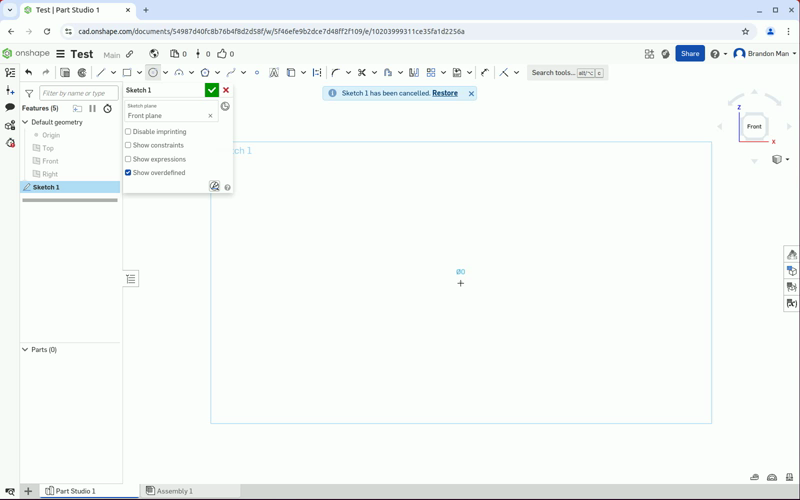
mouse_move(472, 282)
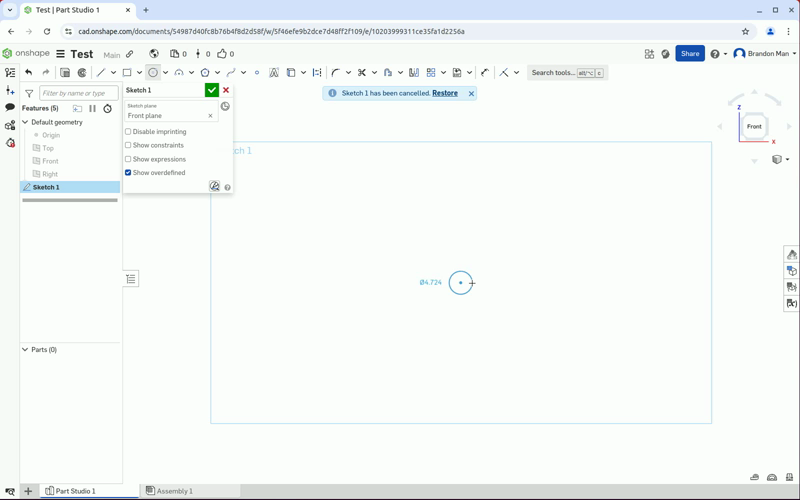
click(472, 282)
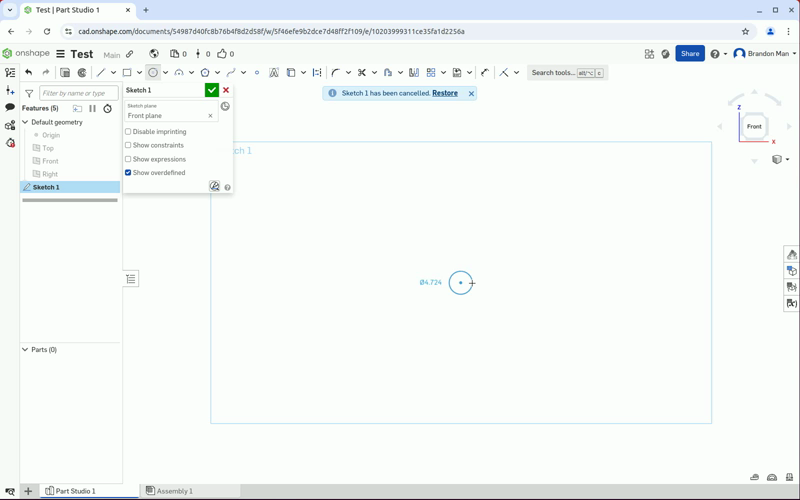
key(esc)
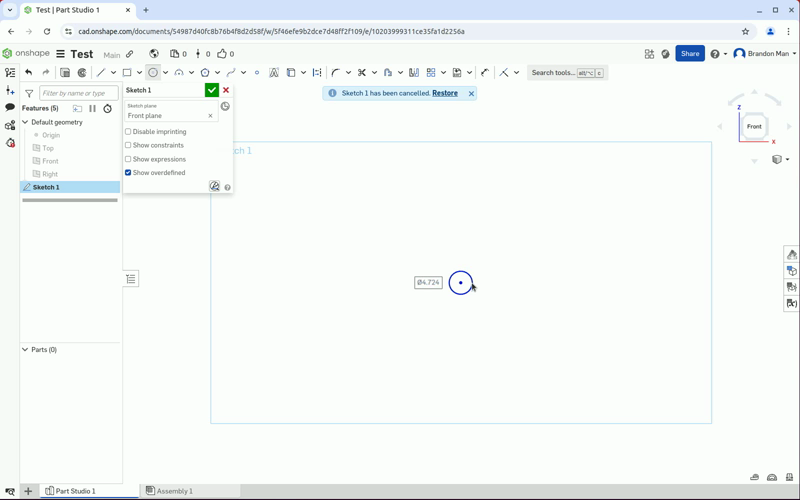
mouse_move(457, 282)
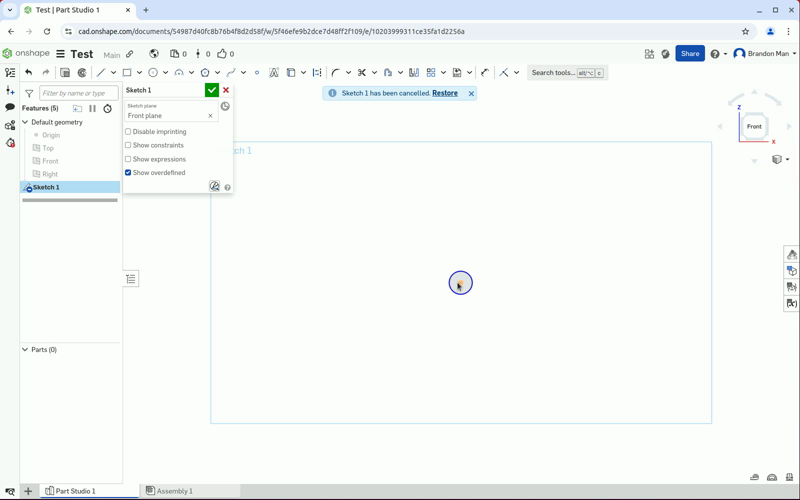
scroll(6)
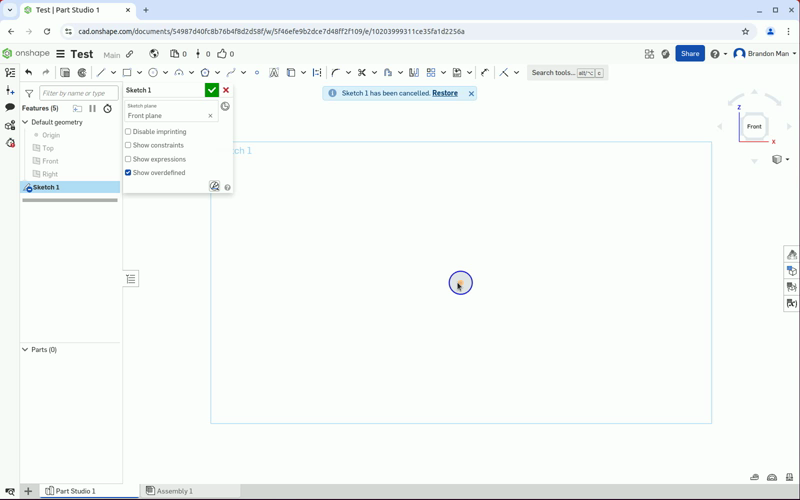
scroll(6)
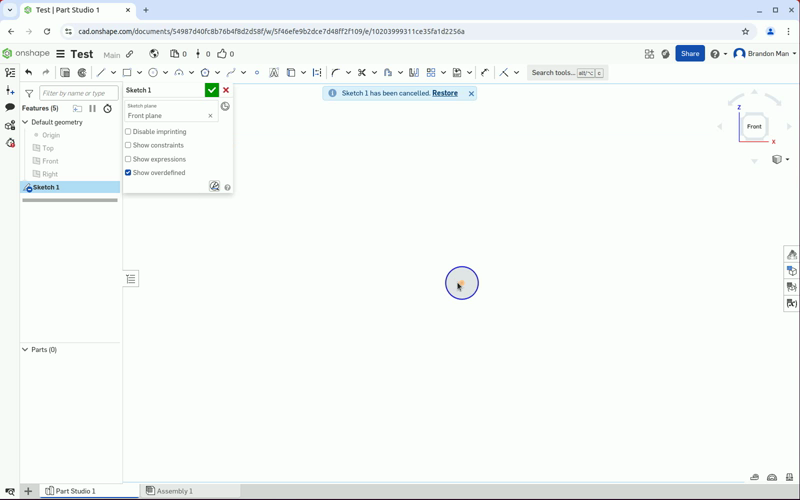
scroll(6)
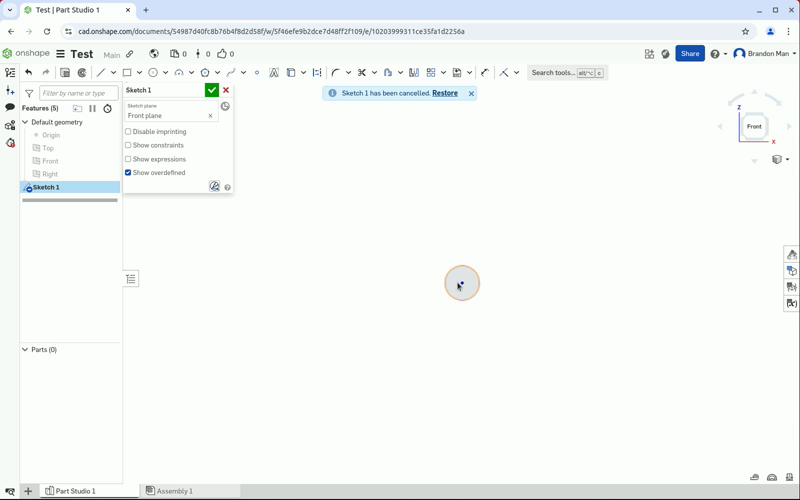
scroll(6)
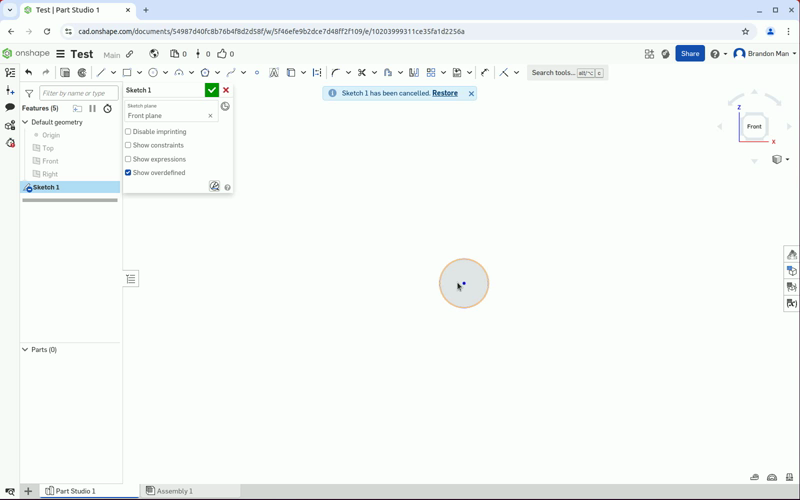
scroll(6)
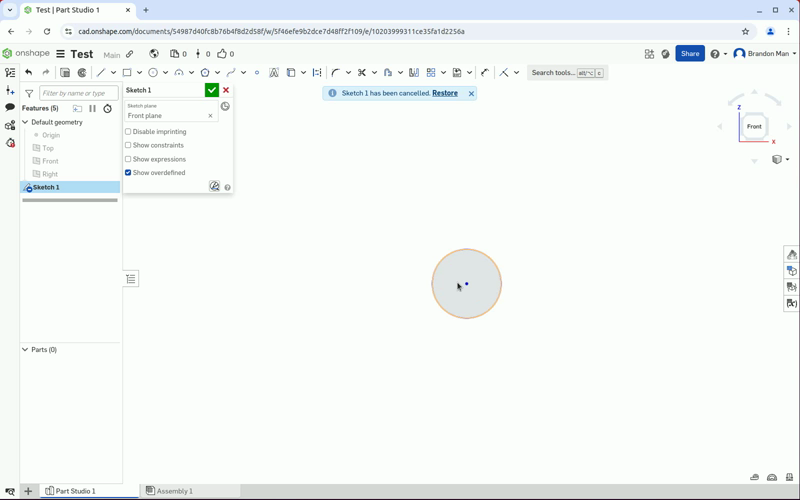
scroll(6)
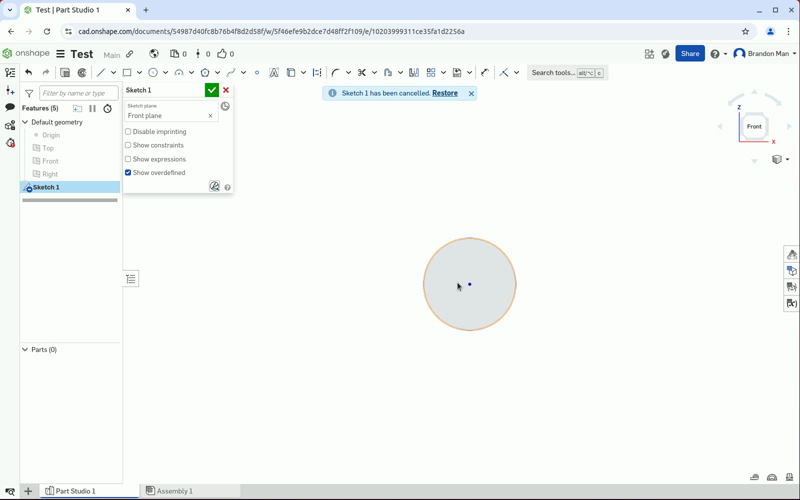
scroll(6)
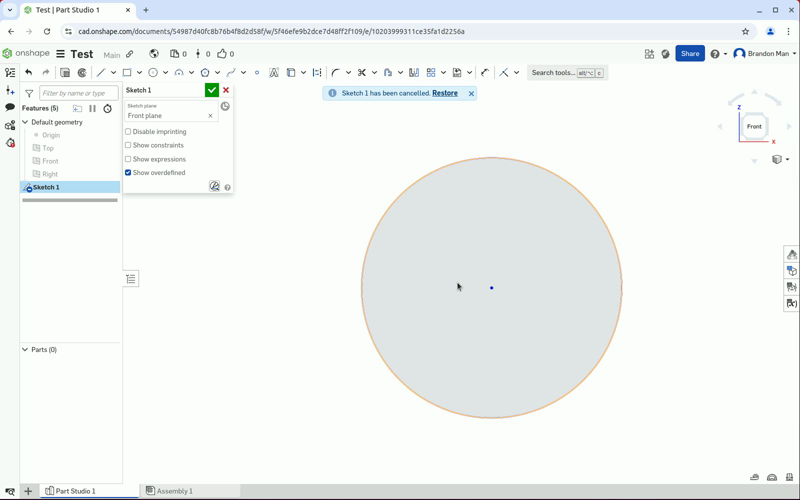
click(457, 282)
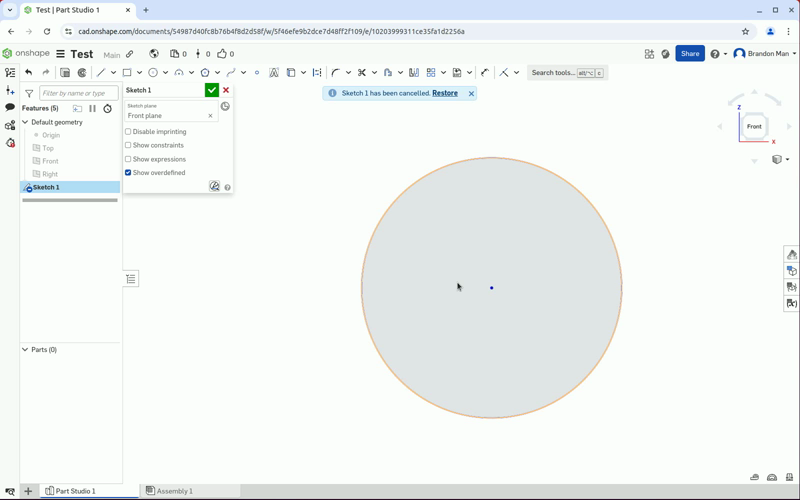
scroll(-6)
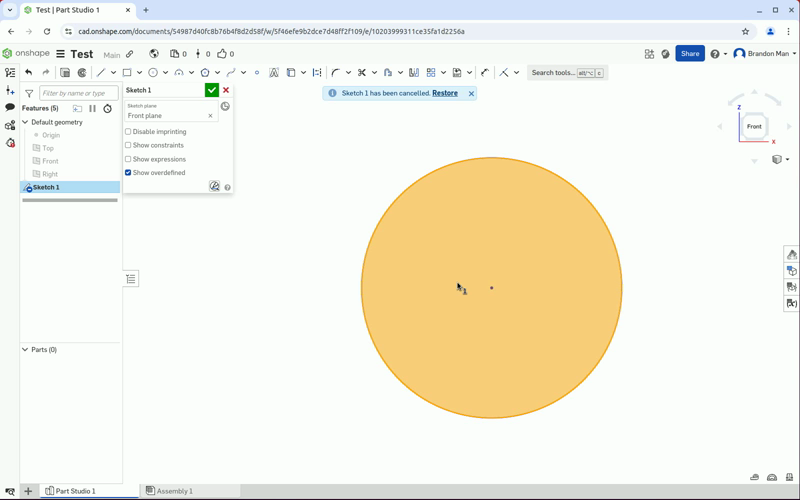
scroll(-6)
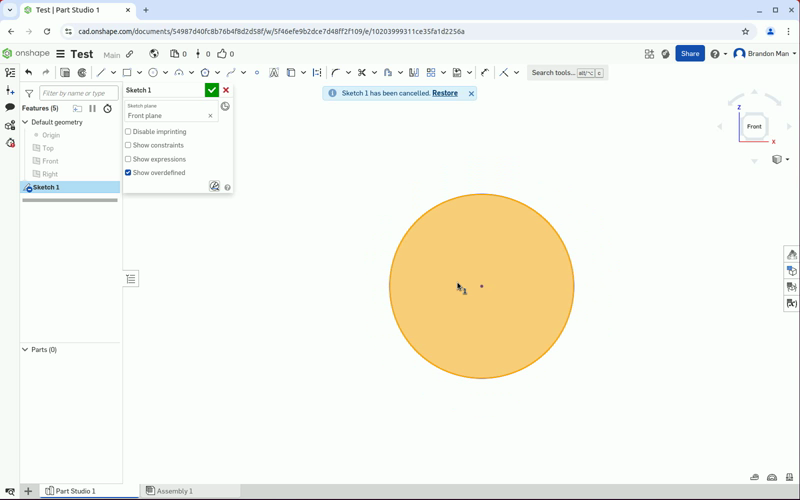
scroll(-6)
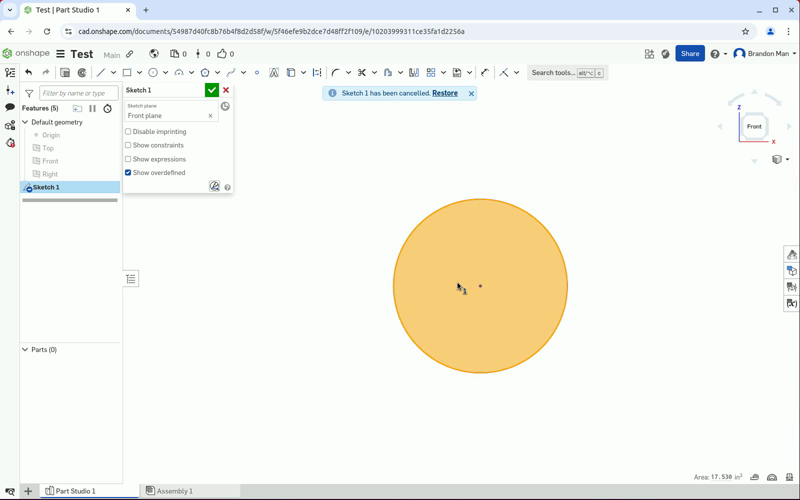
scroll(-6)
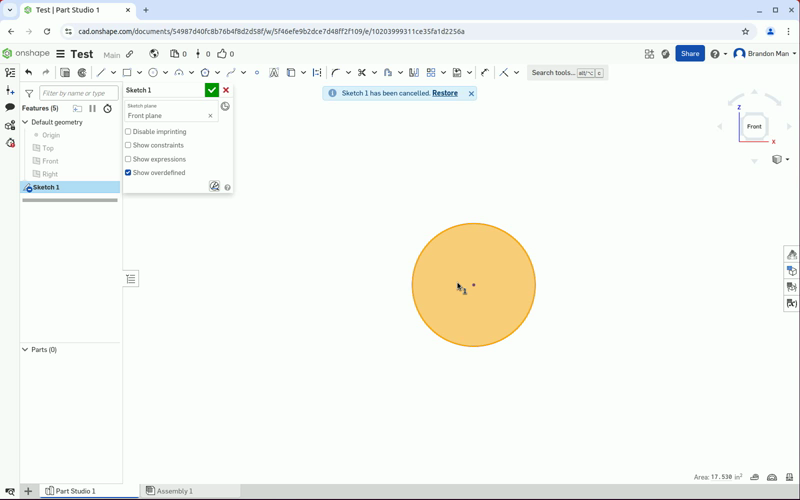
scroll(-6)
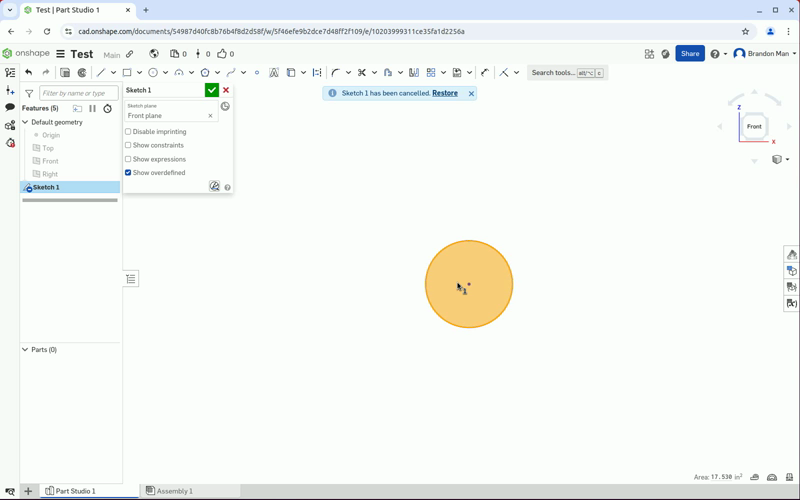
scroll(-6)
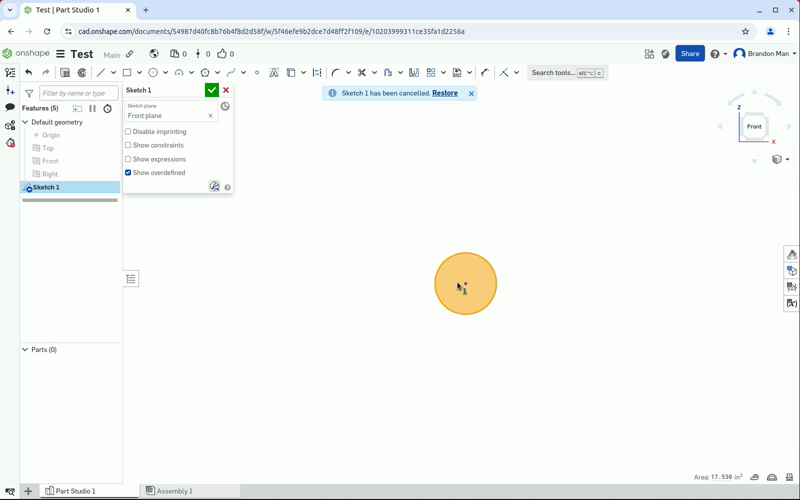
scroll(-6)
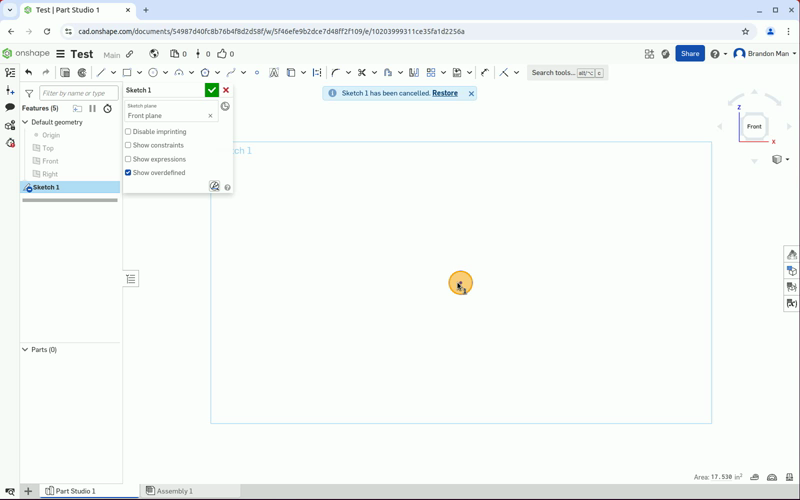
mouse_move(73, 352)
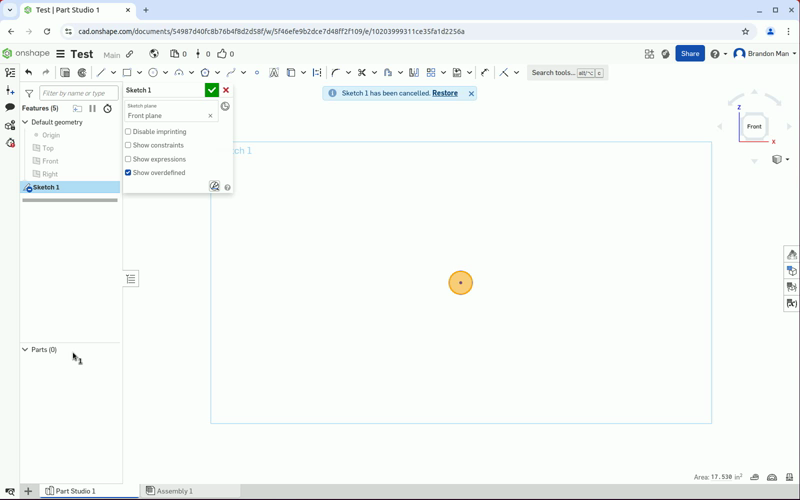
key(shift+y)
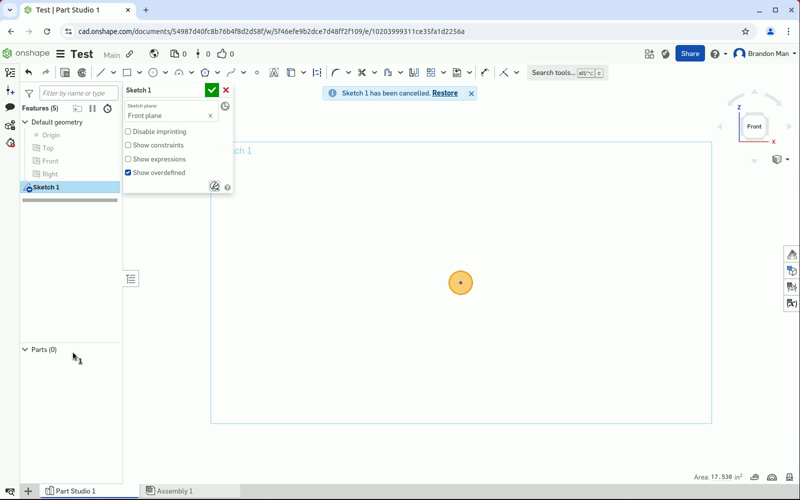
key(shift+e)
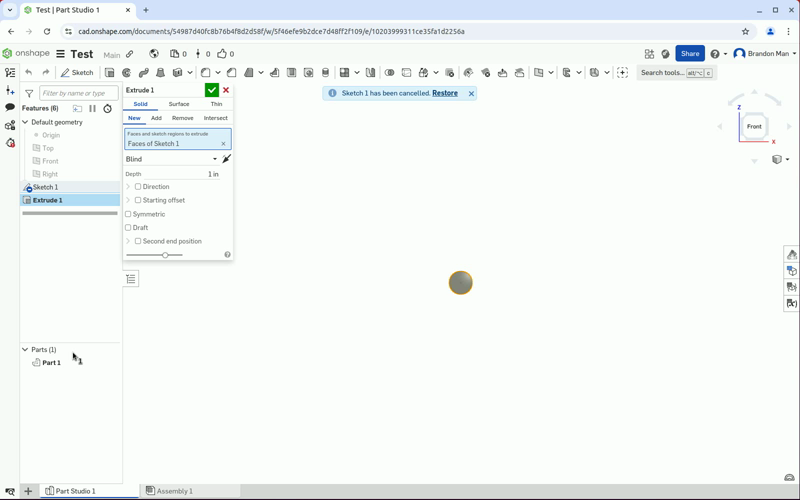
mouse_move(143, 106)
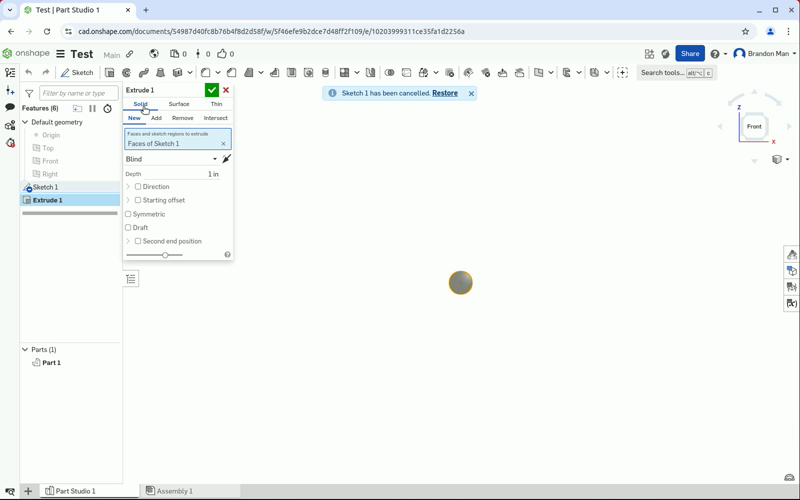
click(143, 106)
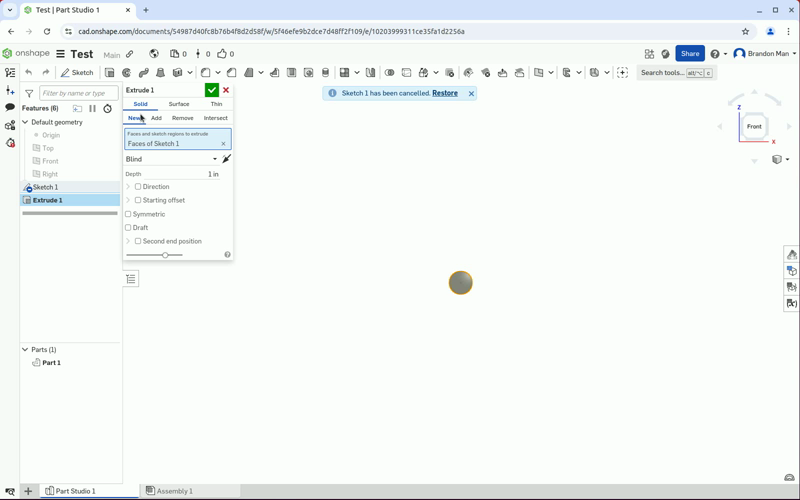
mouse_move(137, 120)
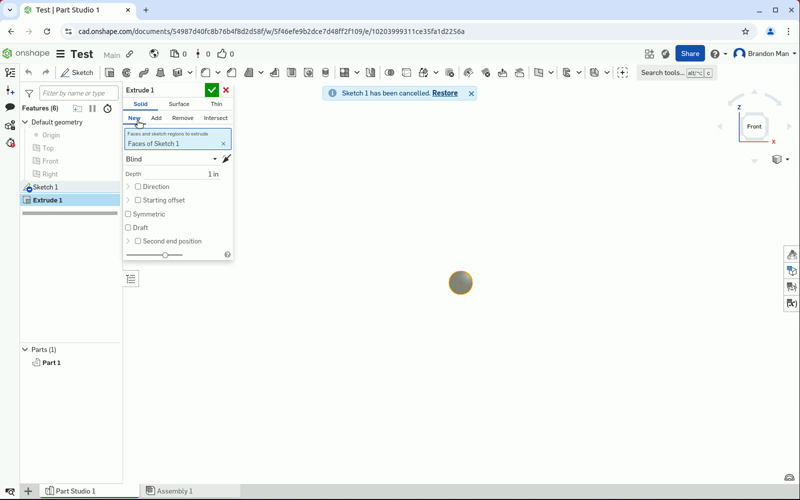
click(137, 120)
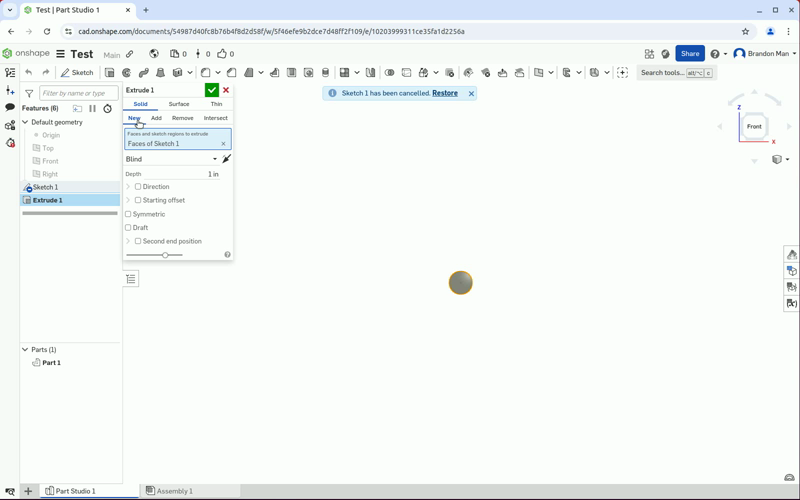
key(tab, 4)
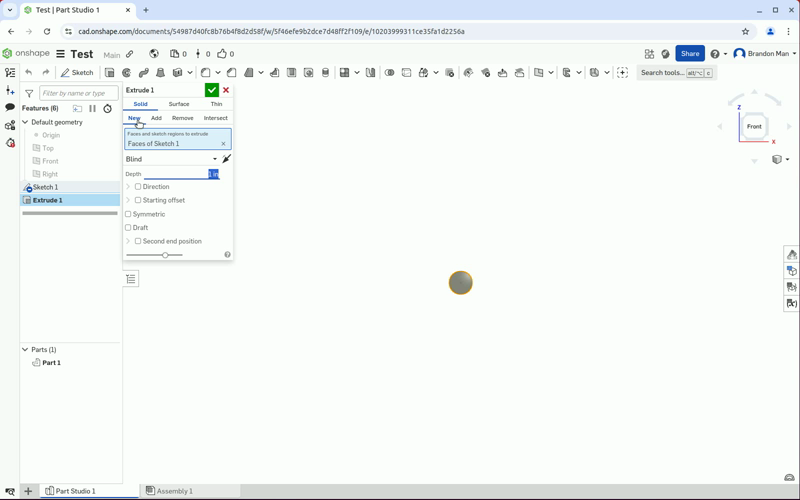
text(23.108)
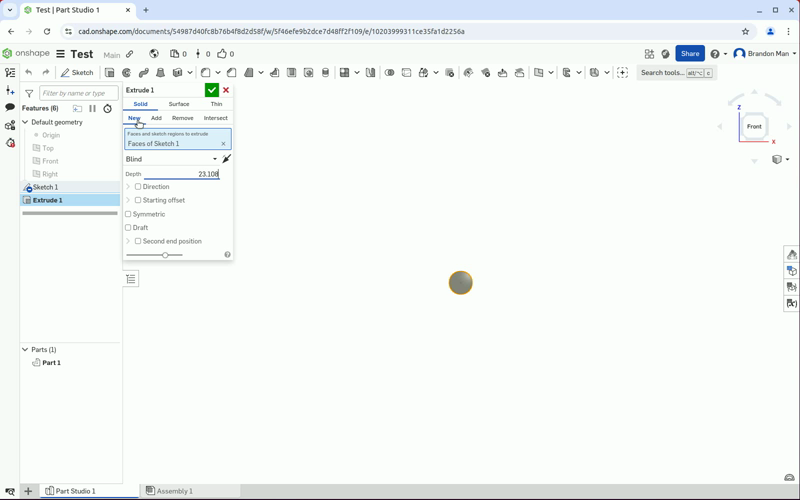
key(enter)
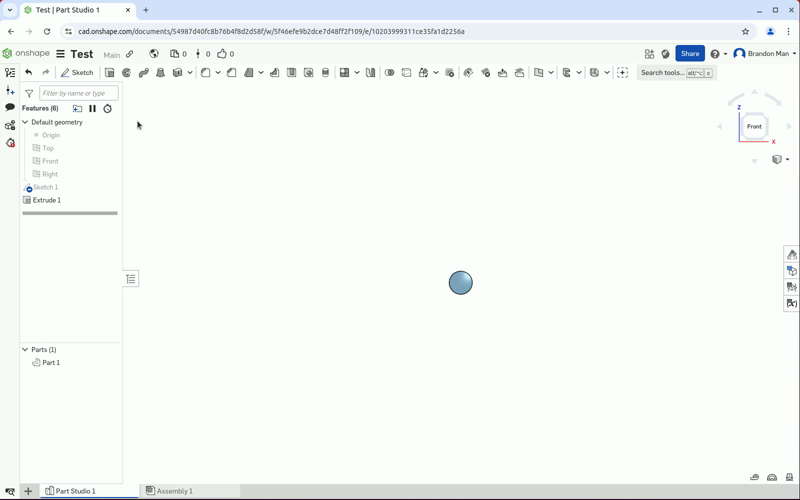
key(shift+h)
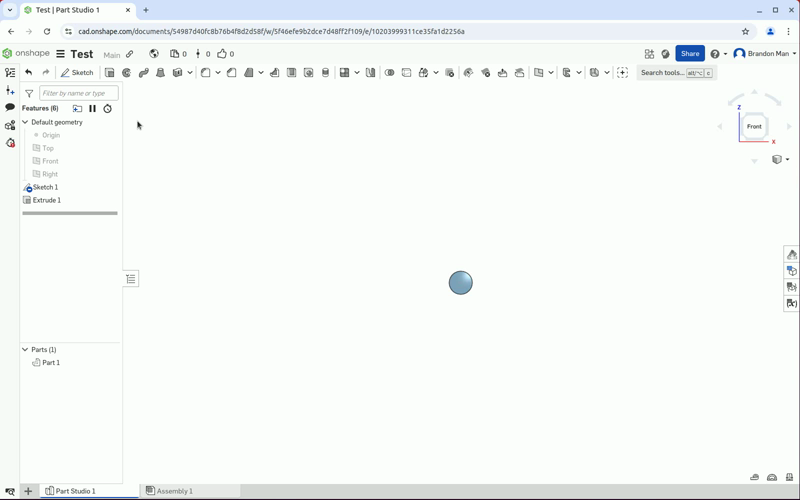
key(shift+h)
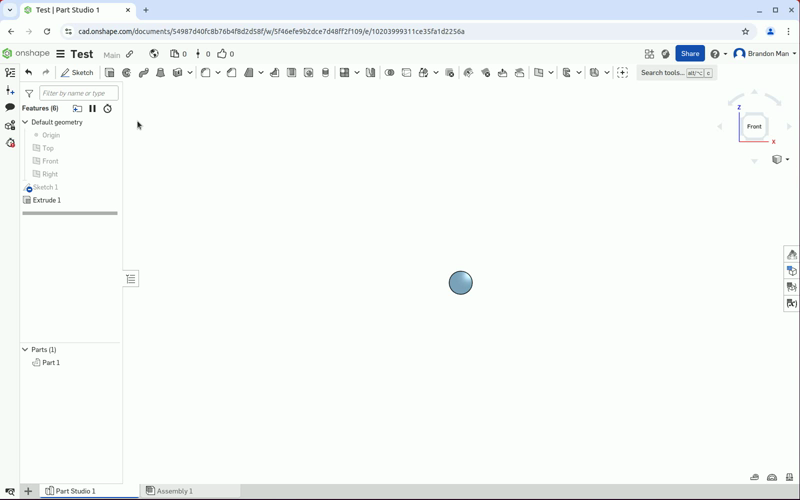
mouse_move(73, 189)
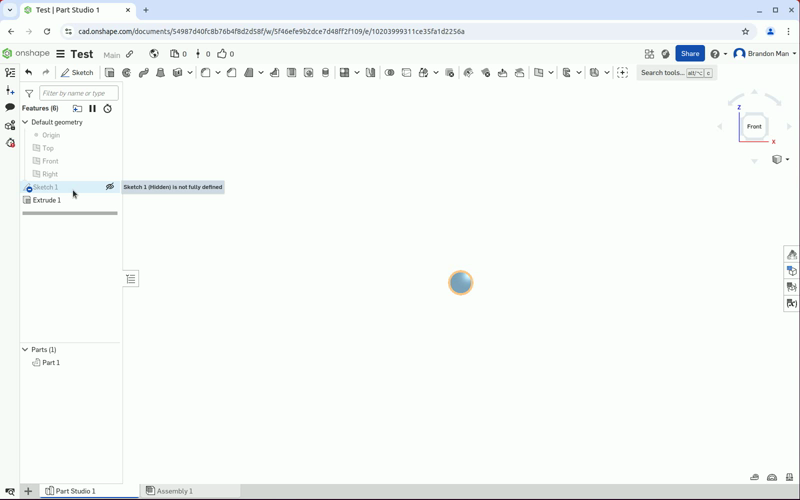
click(73, 189)
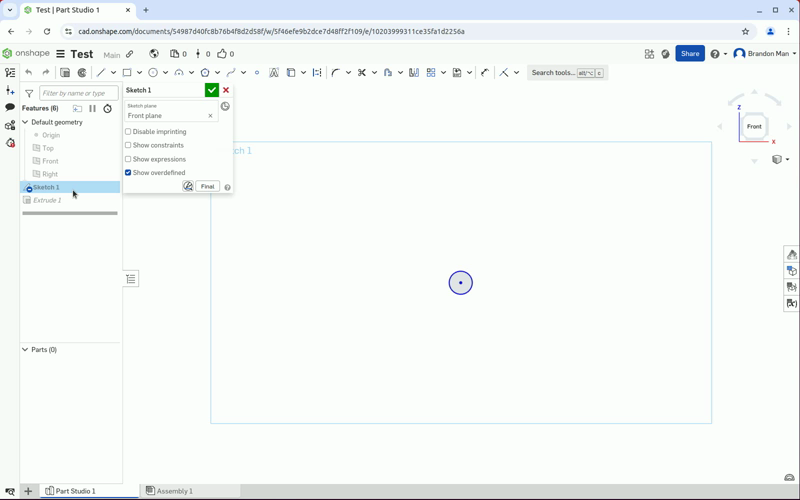
mouse_move(229, 92)
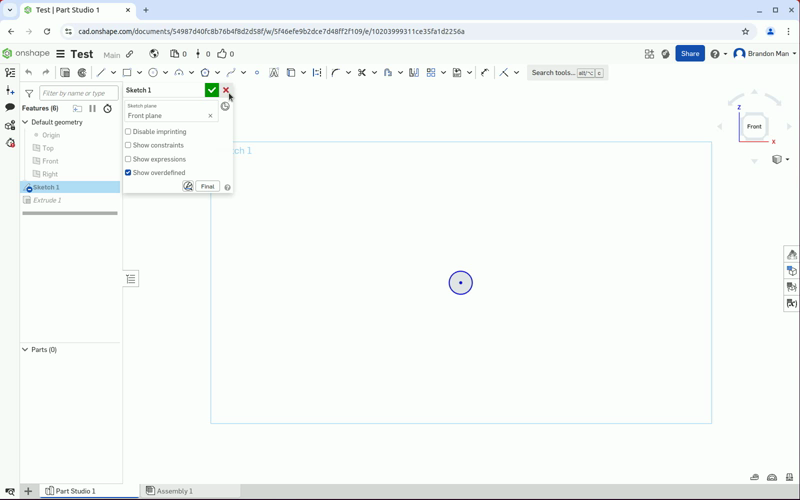
click(229, 92)
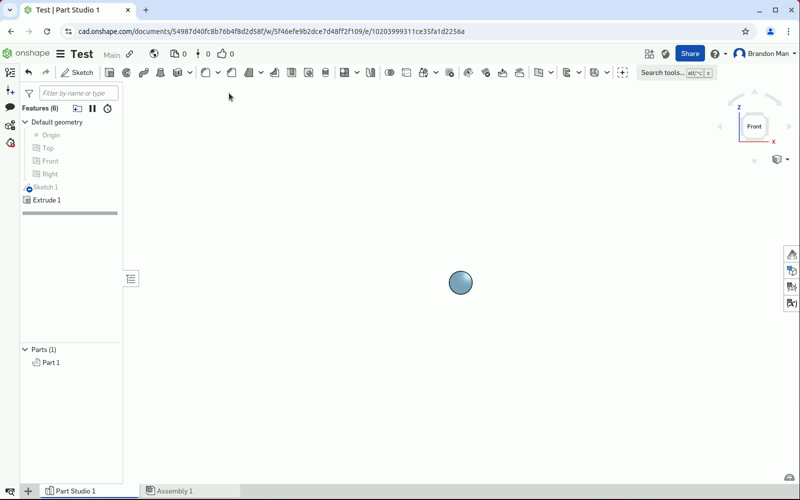
mouse_move(73, 352)
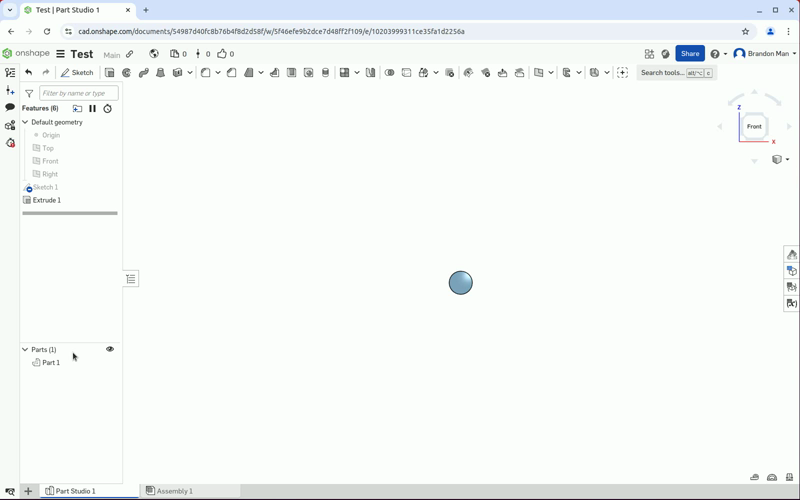
key(y)
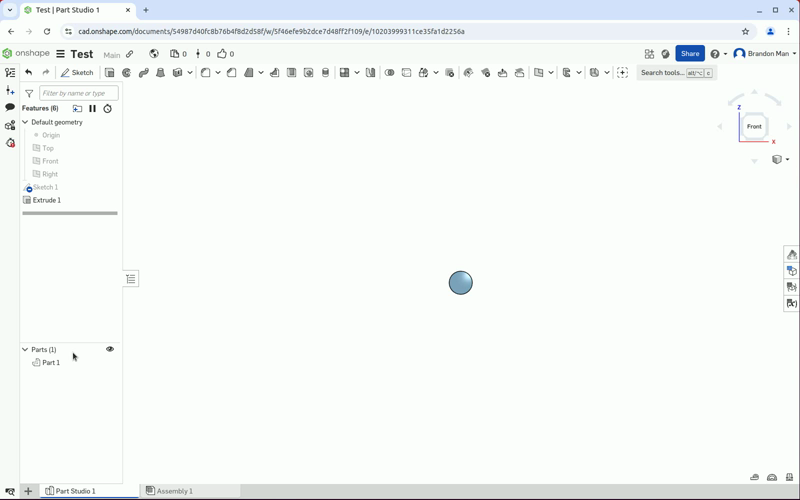
key(shift+p)
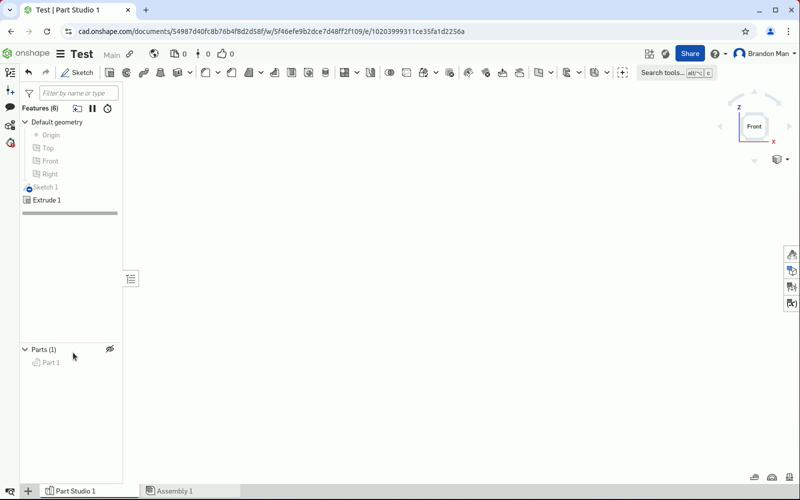
key(space)
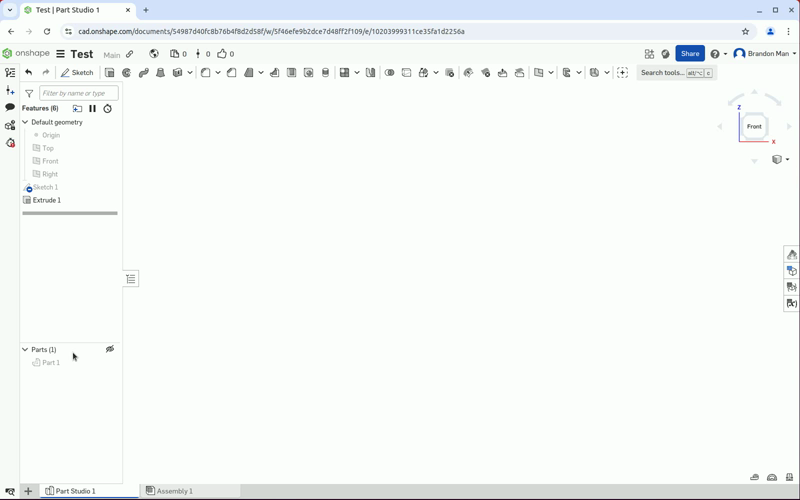
key_down(shift)
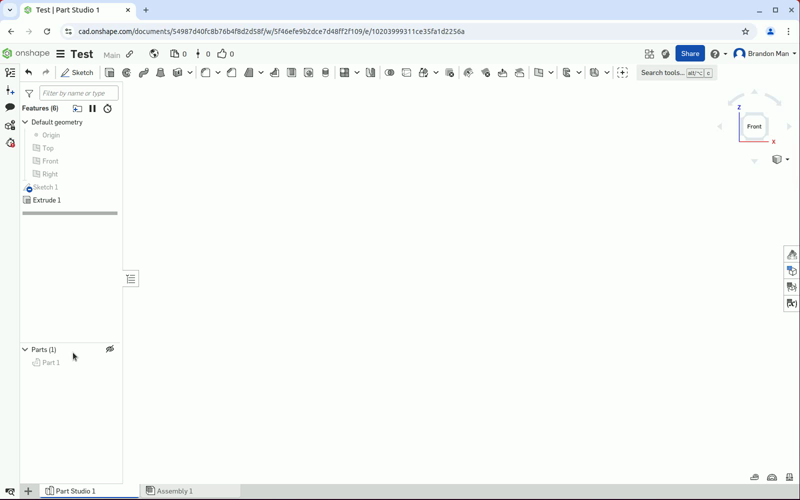
key(down)
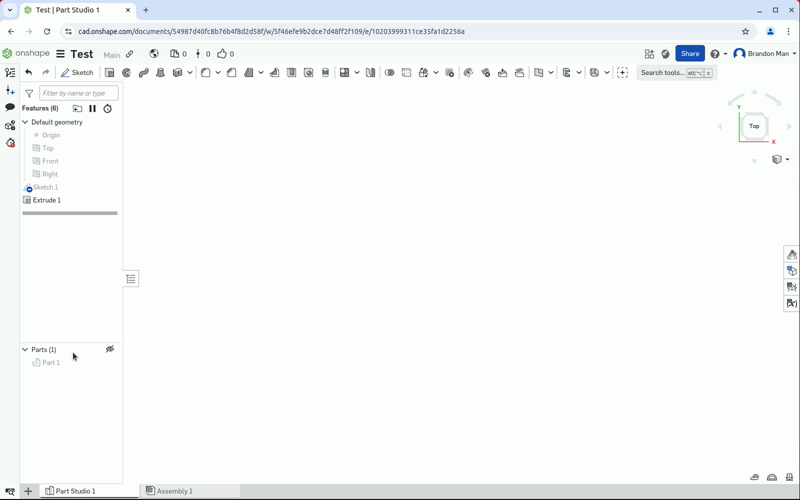
key_up(shift)
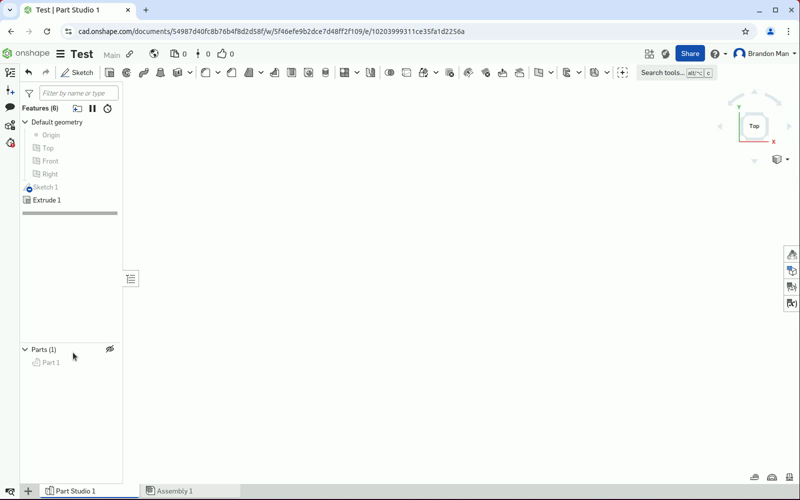
mouse_move(73, 352)
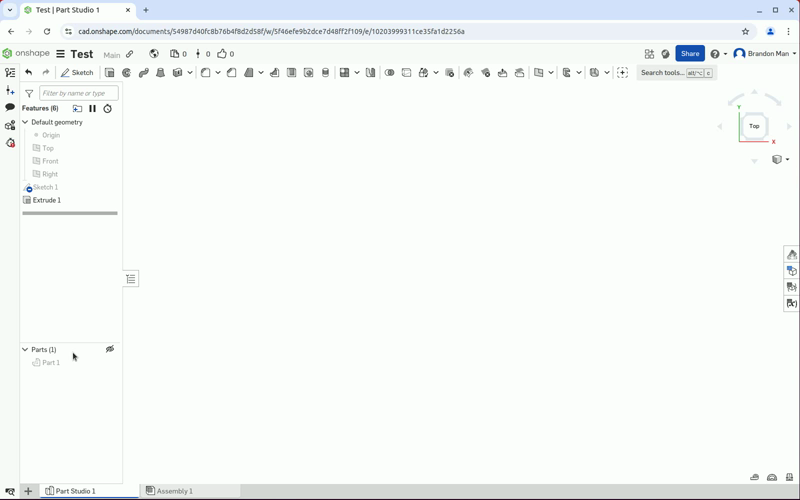
key(shift+y)
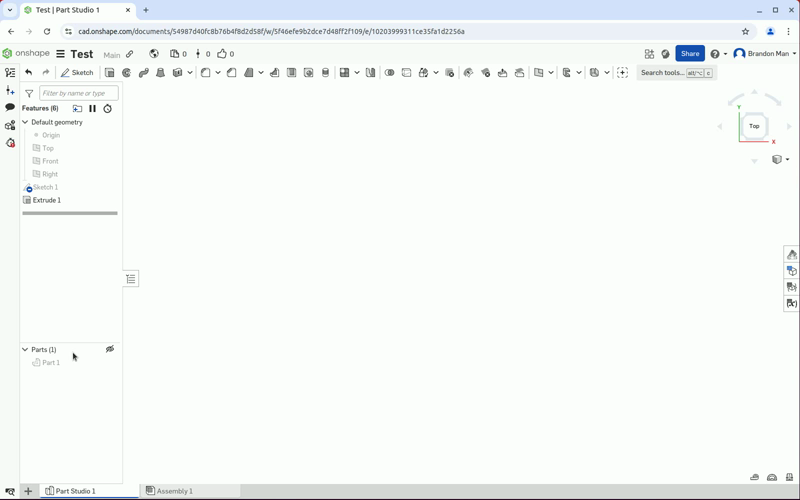
key(shift+s)
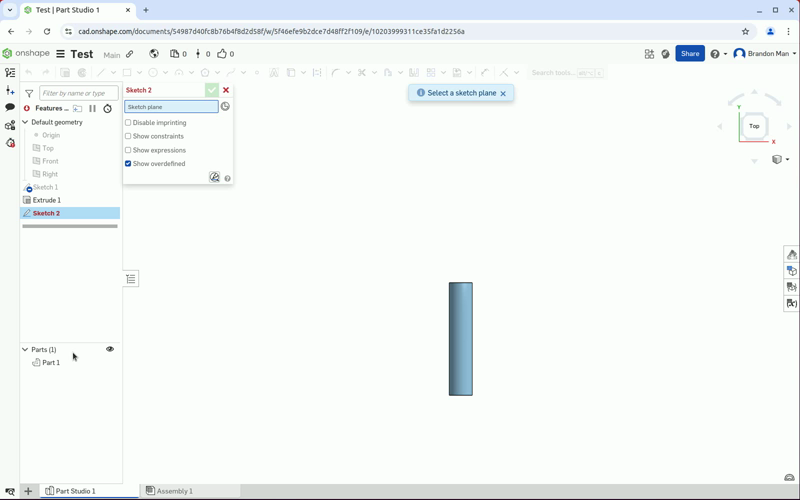
mouse_move(73, 150)
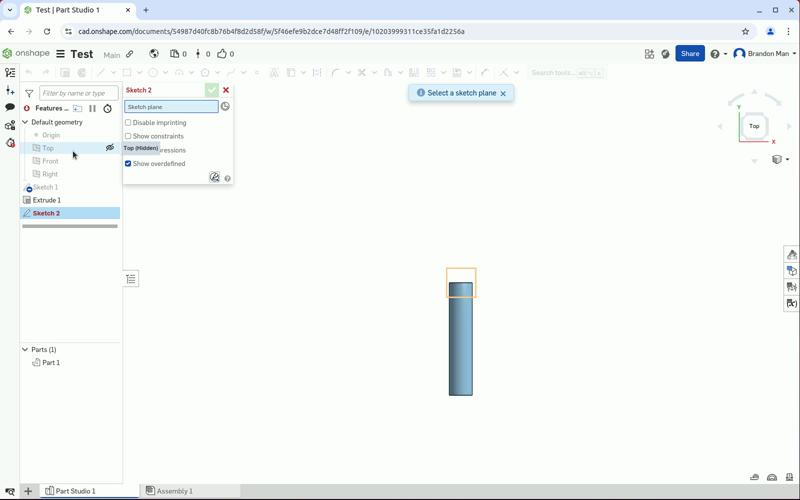
click(73, 150)
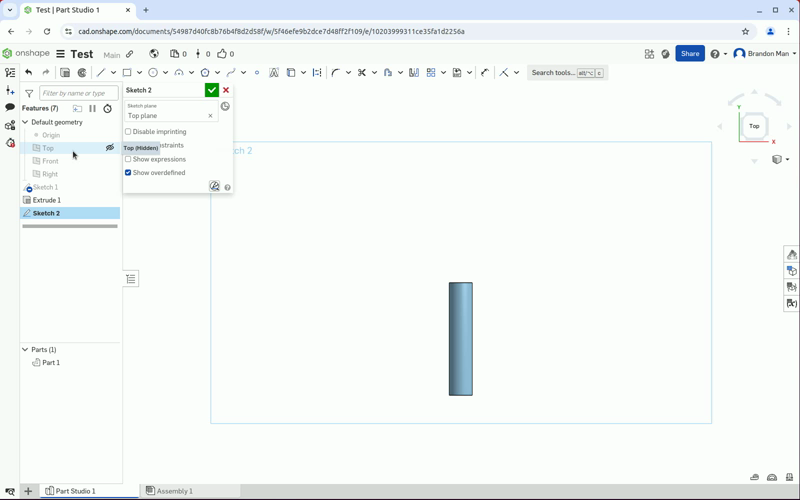
mouse_move(73, 352)
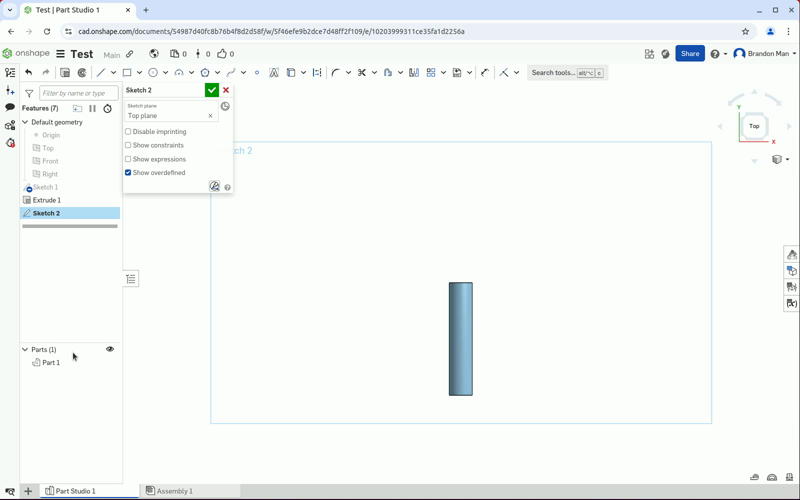
key(y)
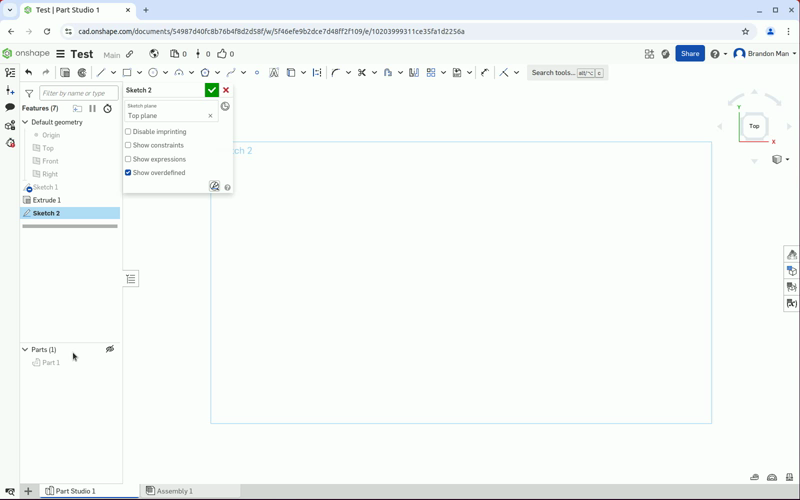
key(a)
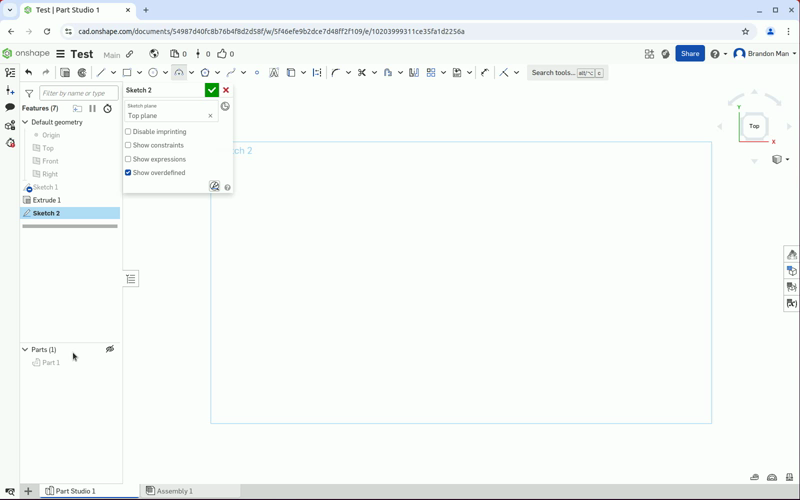
key_down(shift)
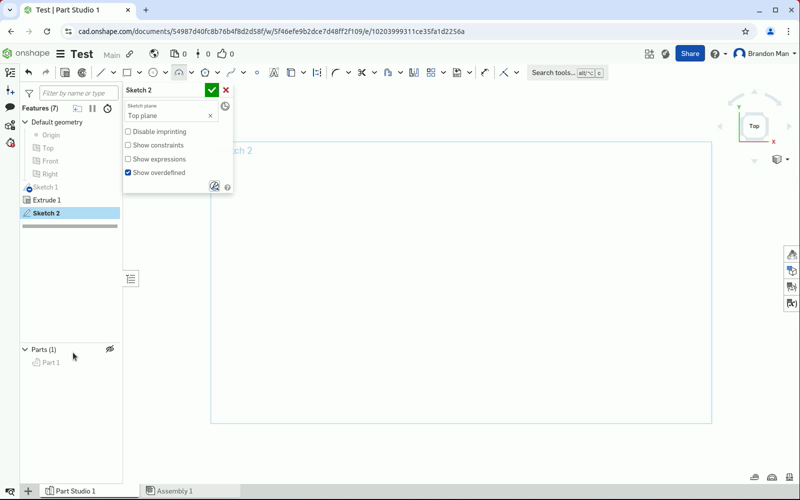
mouse_move(457, 293)
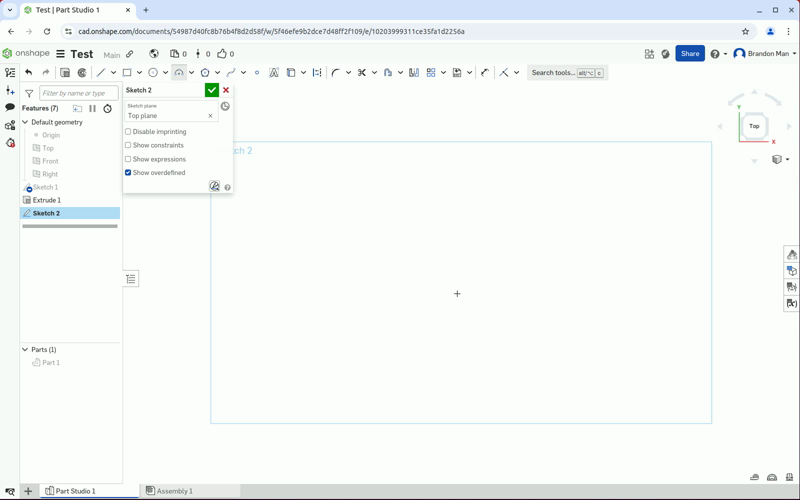
click(457, 293)
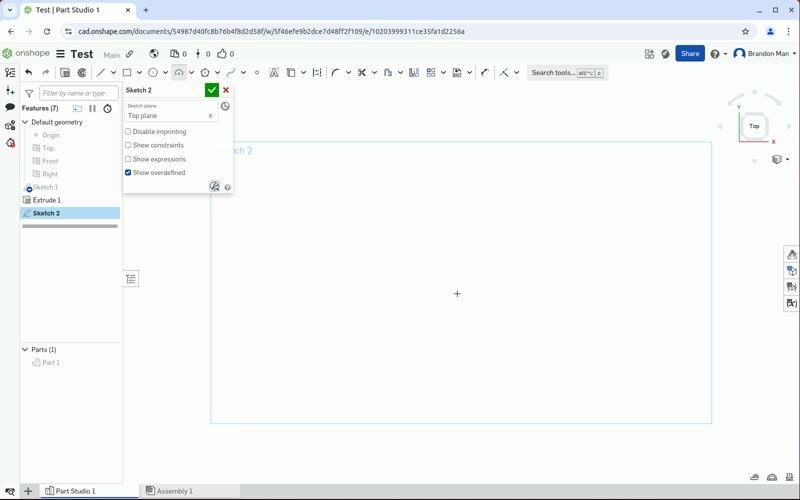
key_up(shift)
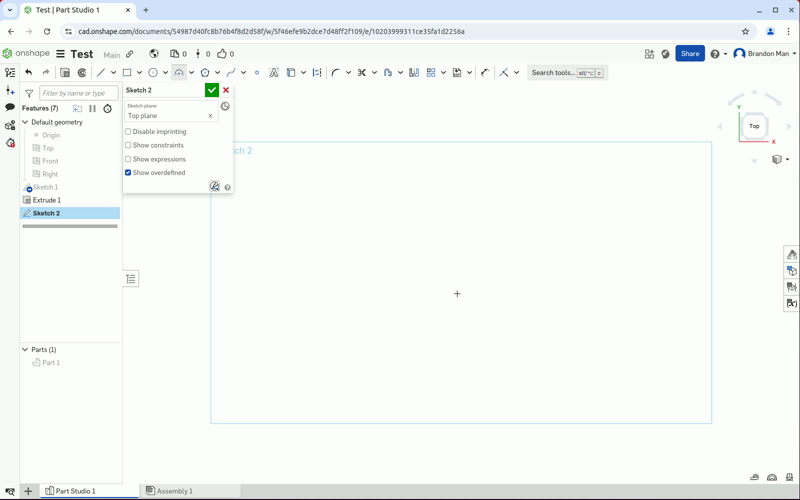
key_down(shift)
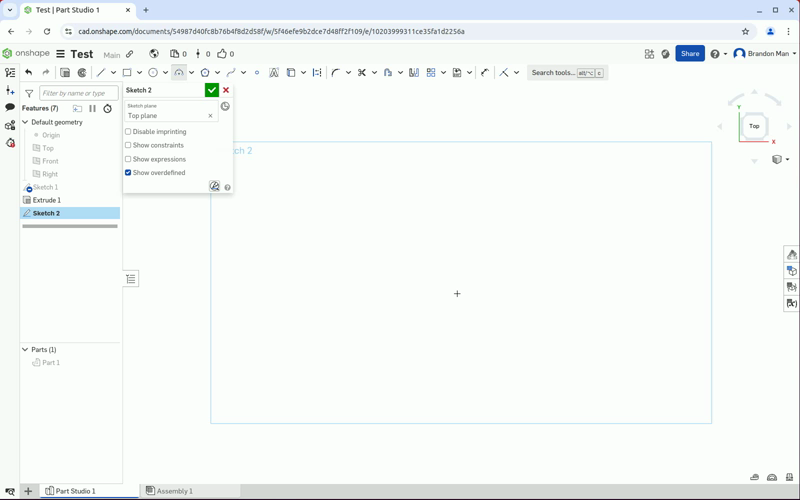
mouse_move(465, 293)
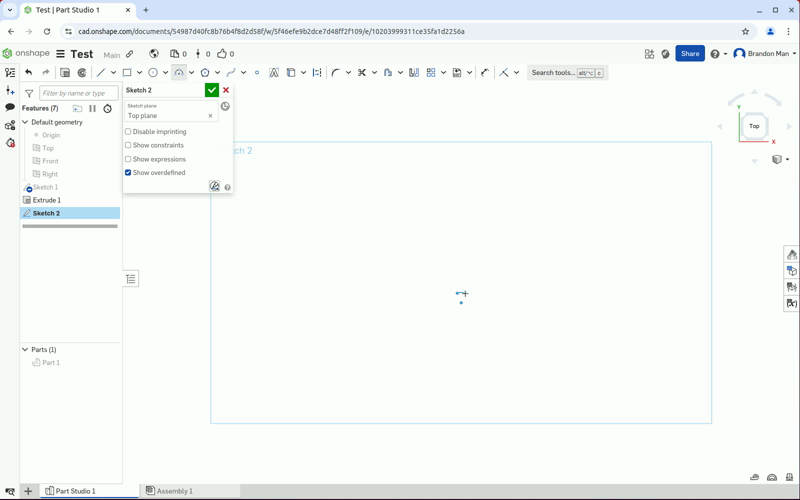
click(465, 293)
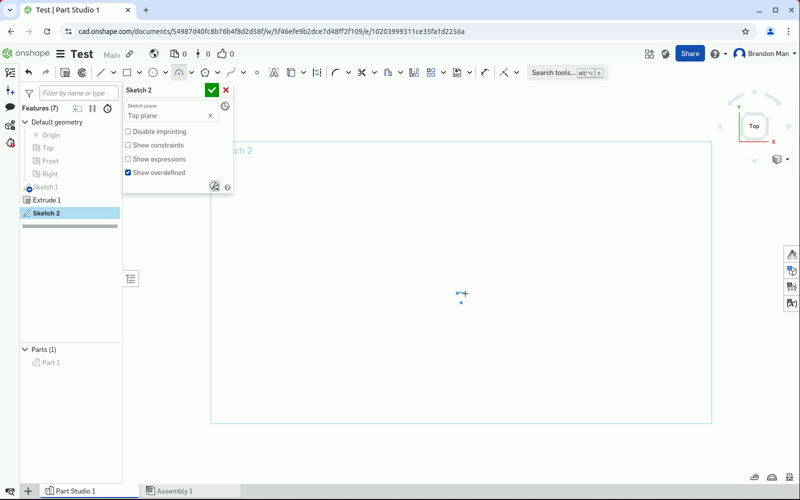
mouse_move(461, 298)
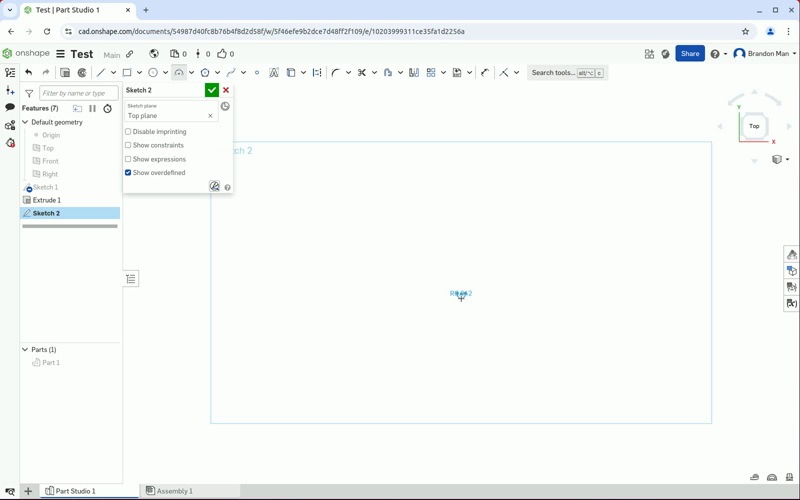
click(461, 298)
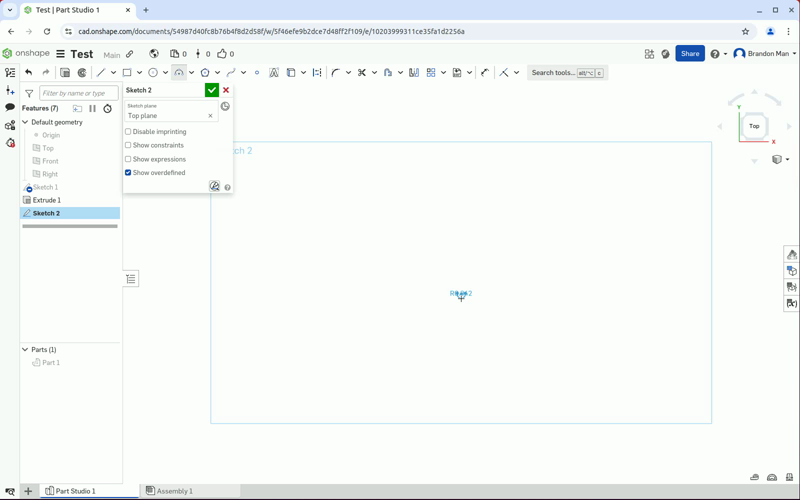
key_up(shift)
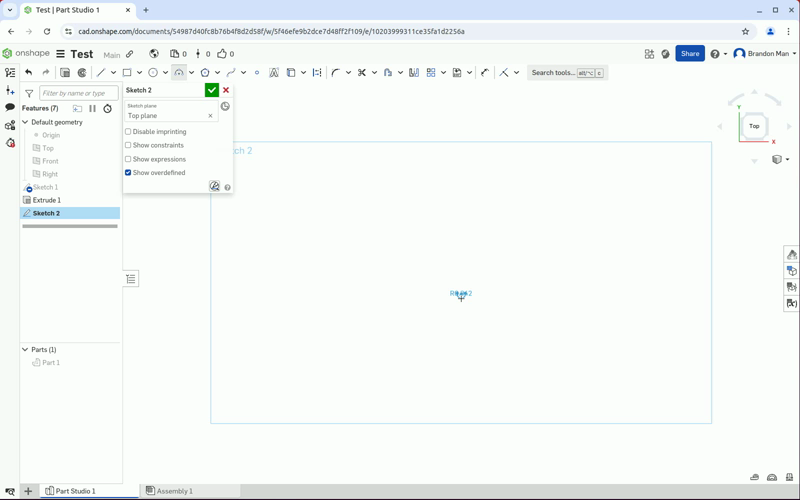
mouse_move(465, 293)
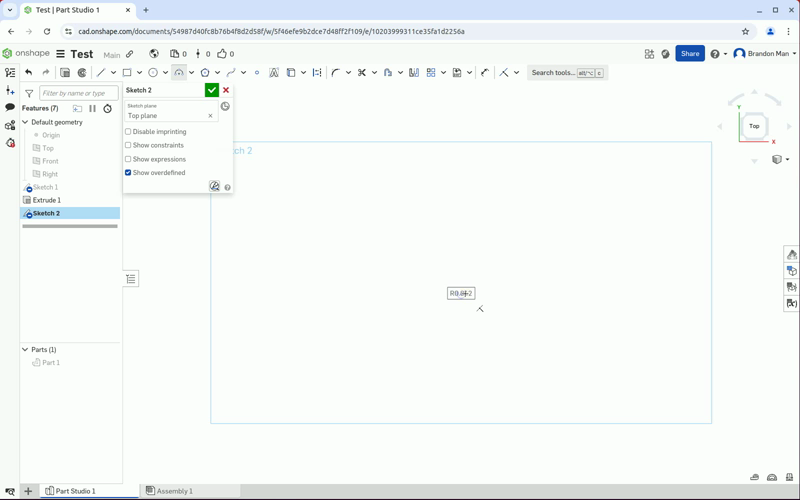
scroll(6)
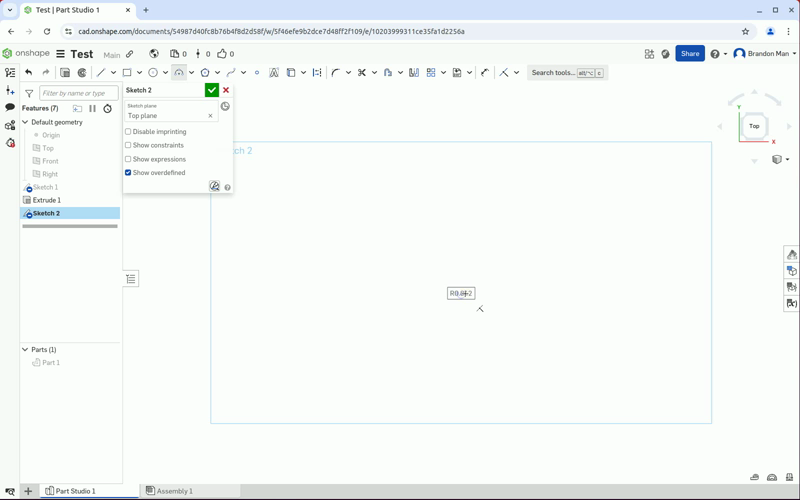
scroll(6)
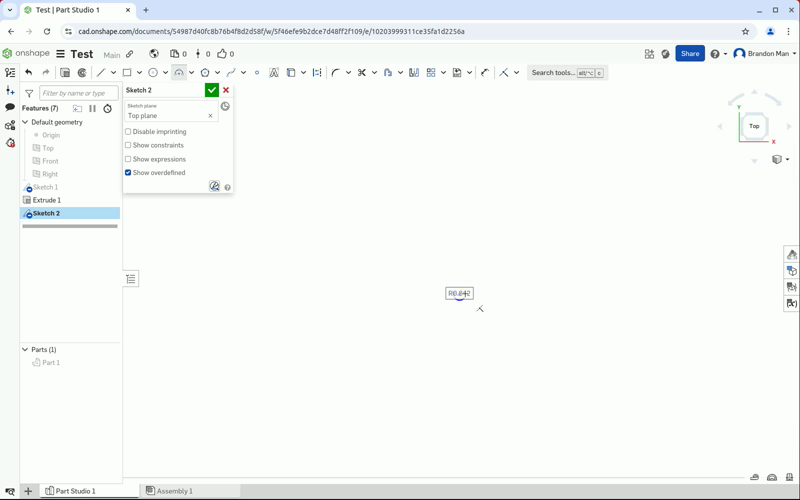
scroll(6)
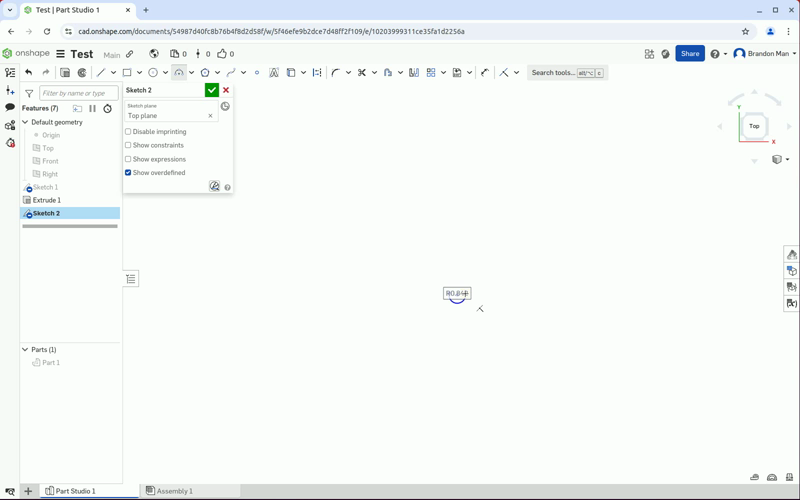
scroll(6)
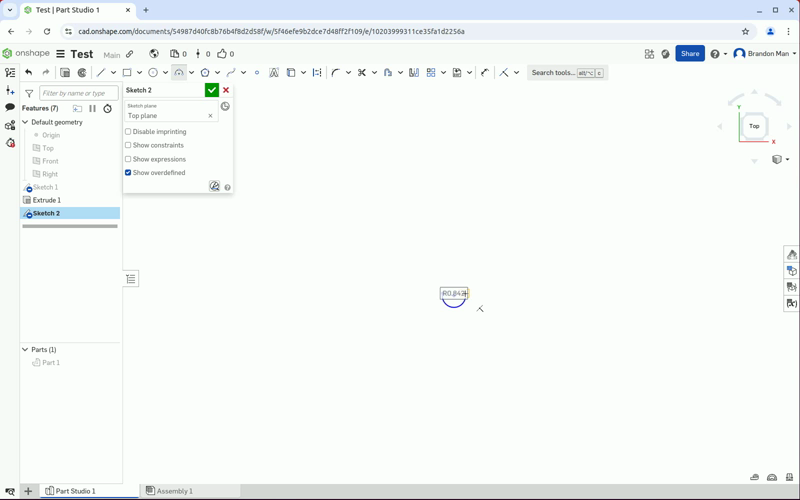
scroll(6)
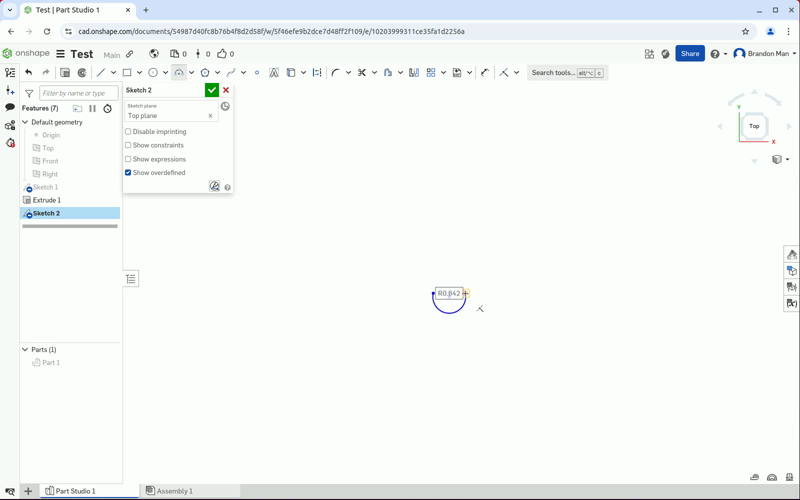
scroll(6)
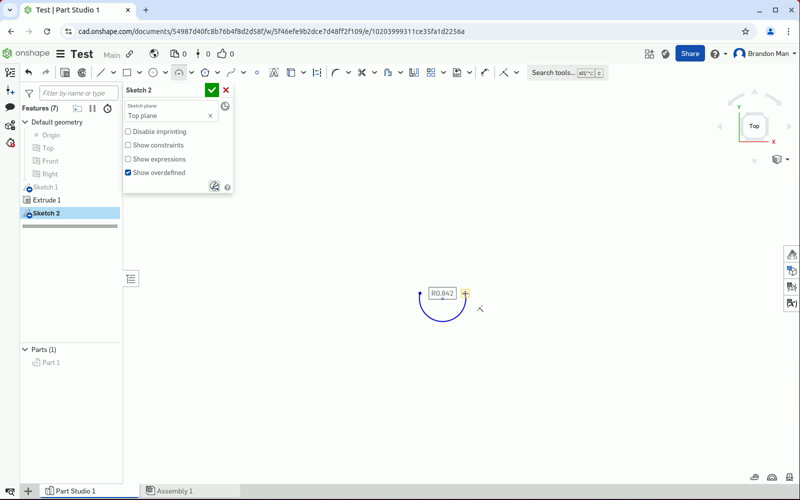
scroll(6)
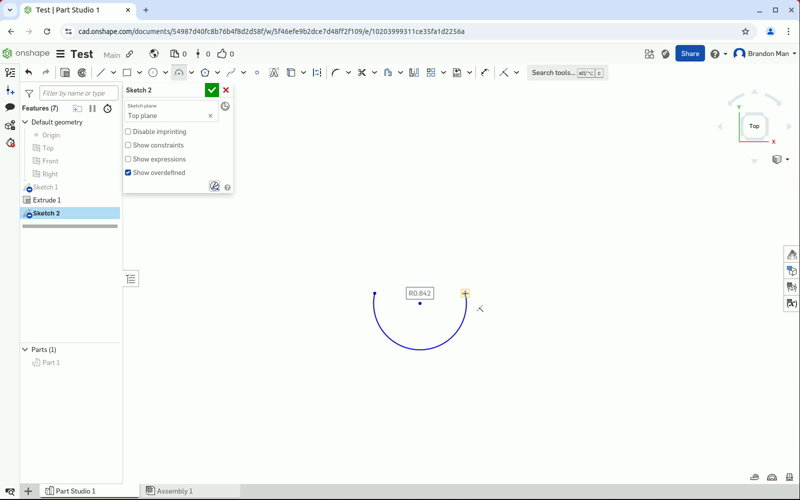
click(465, 293)
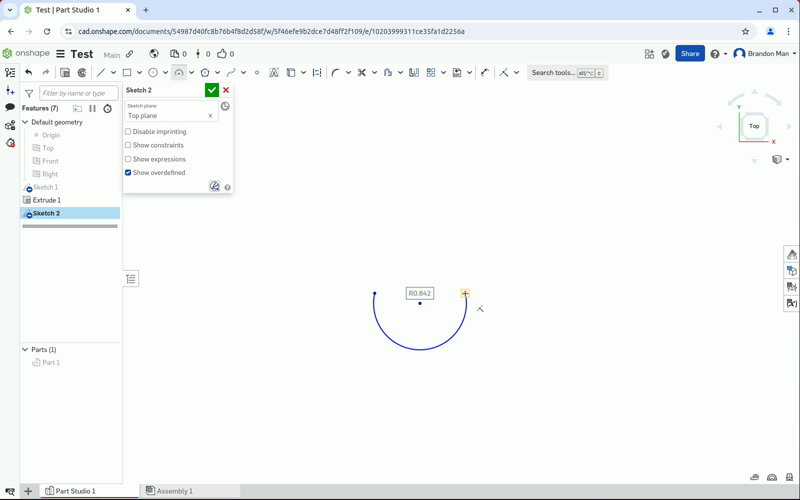
scroll(-6)
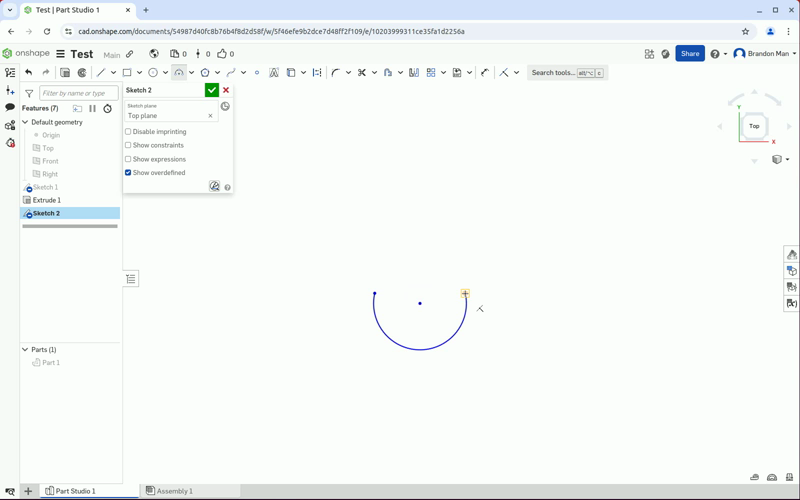
scroll(-6)
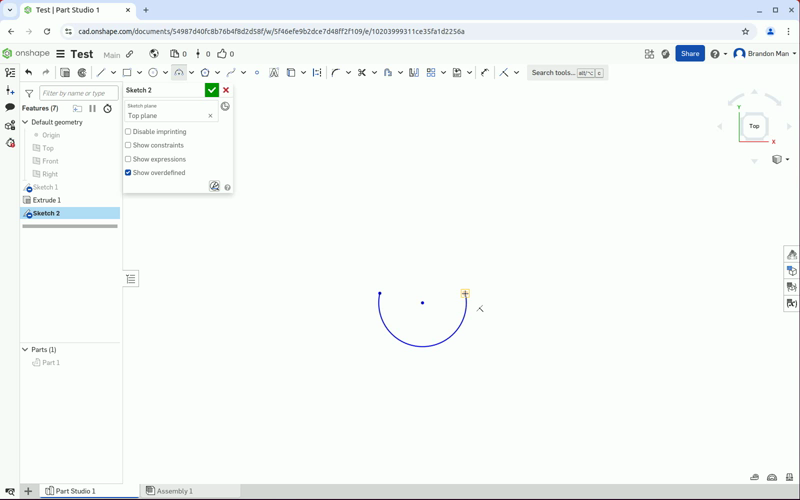
scroll(-6)
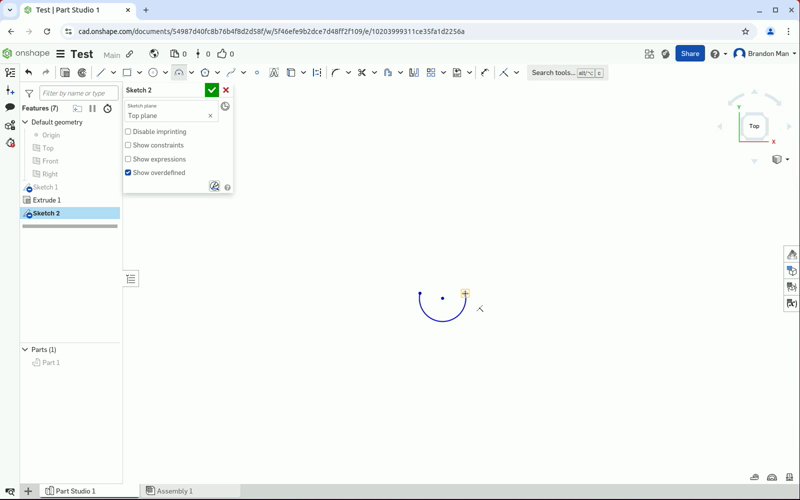
scroll(-6)
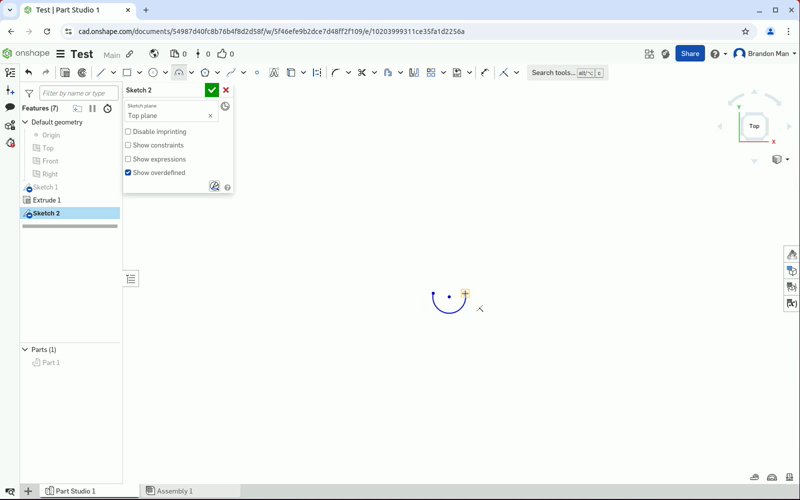
scroll(-6)
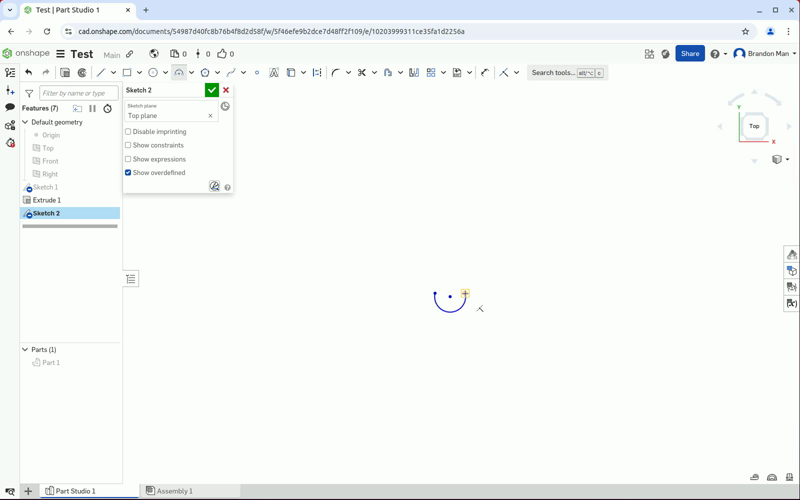
scroll(-6)
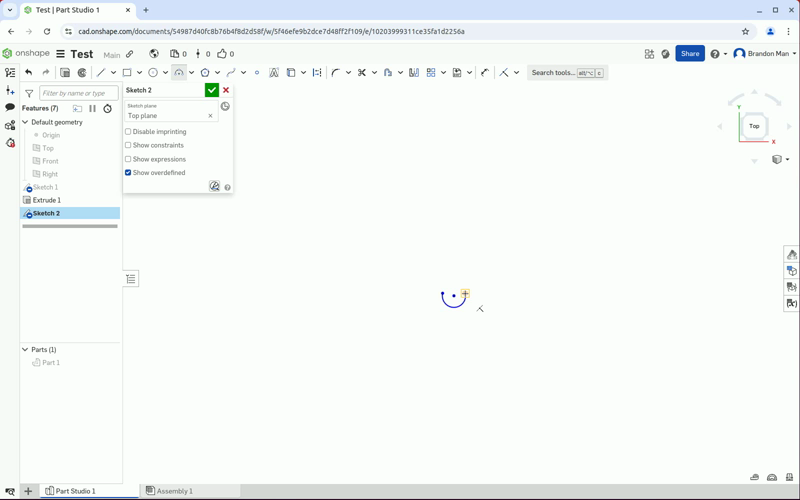
scroll(-6)
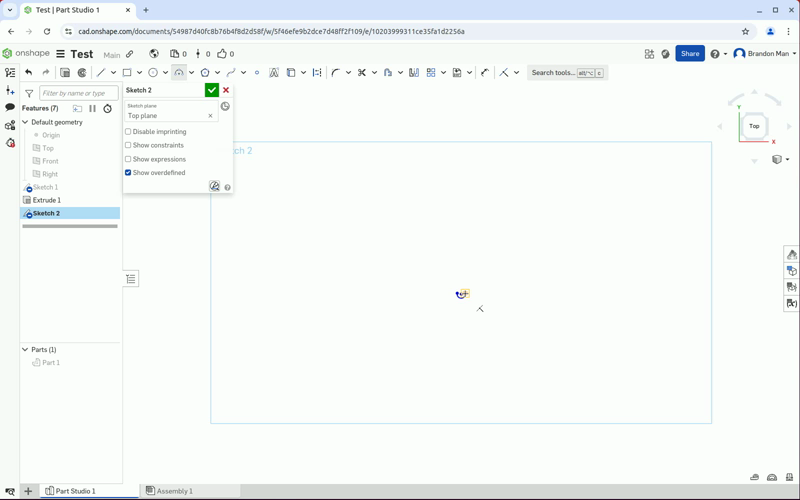
mouse_move(457, 293)
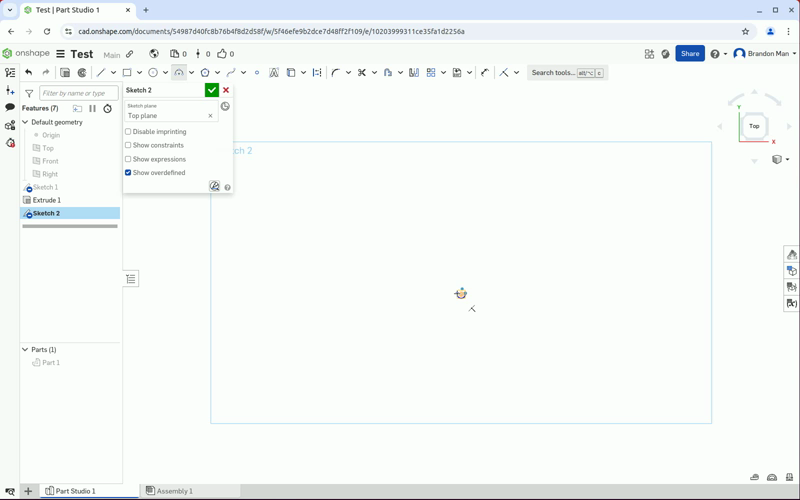
scroll(6)
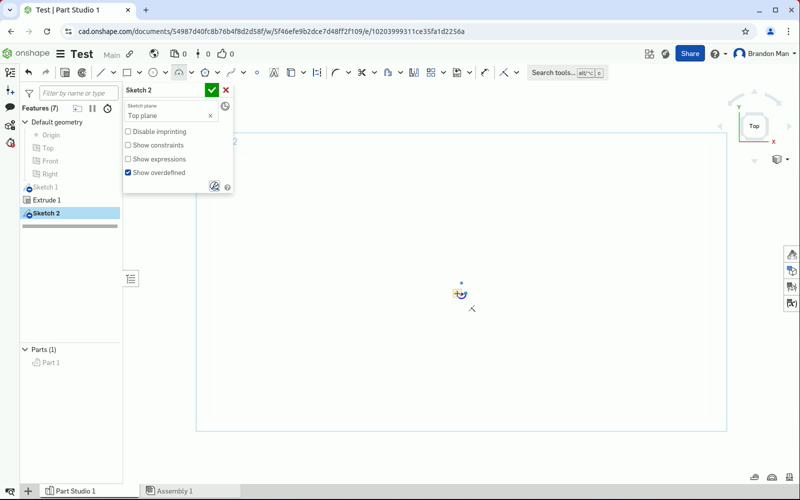
scroll(6)
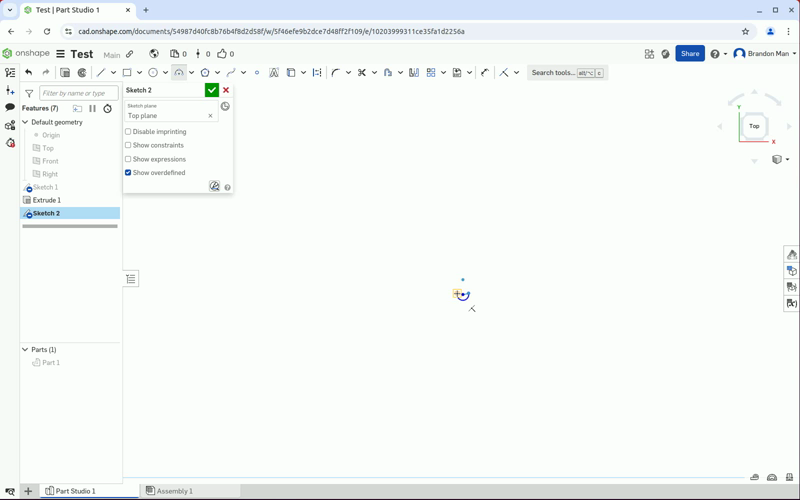
scroll(6)
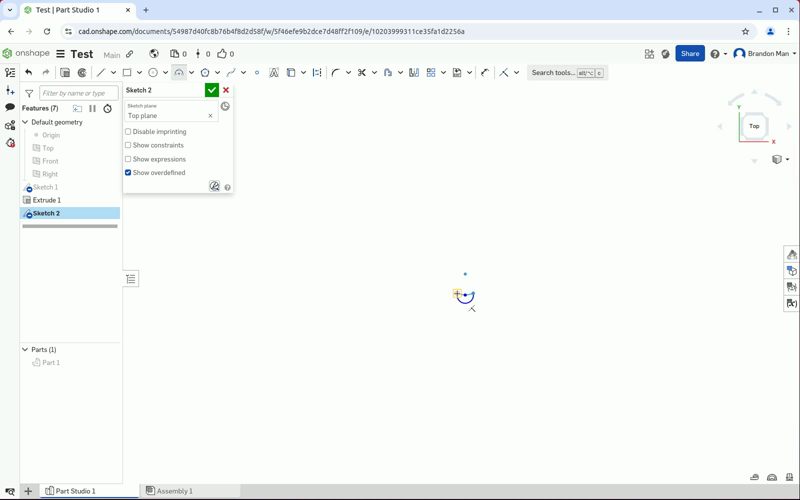
scroll(6)
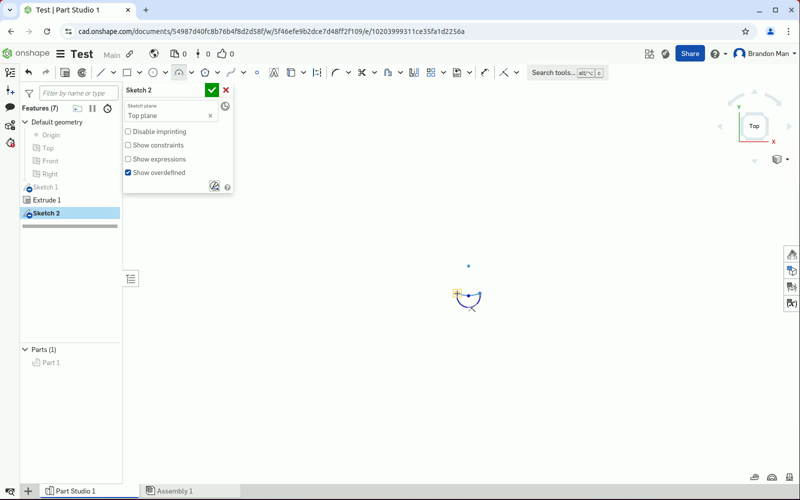
scroll(6)
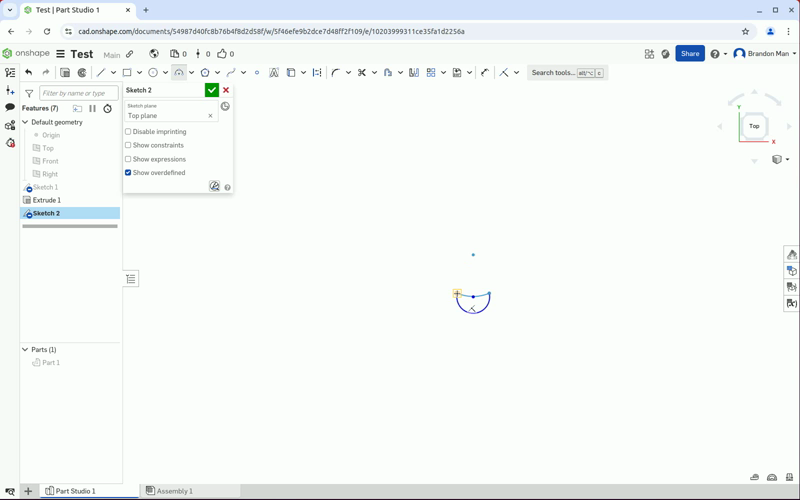
scroll(6)
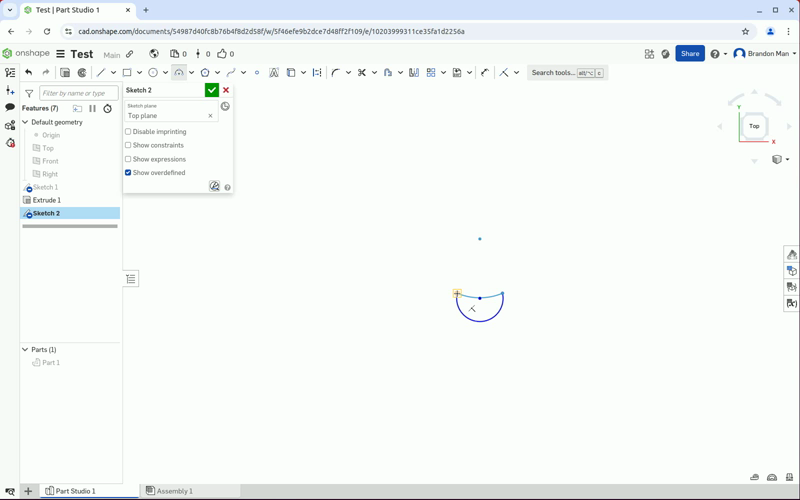
scroll(6)
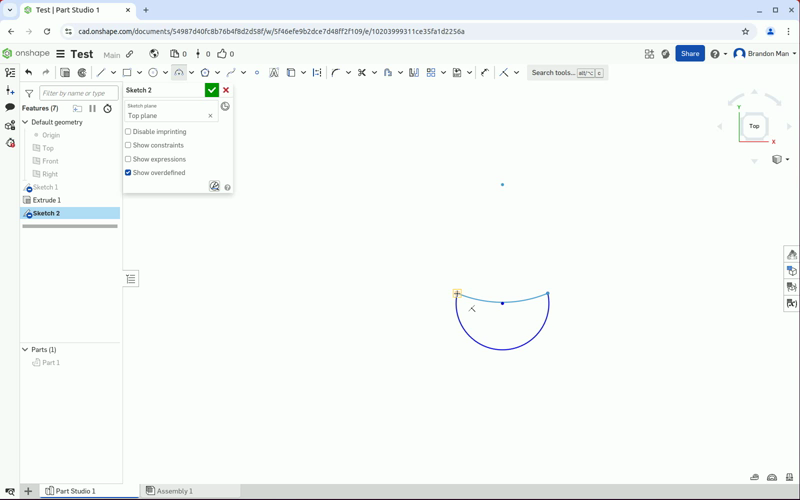
click(457, 293)
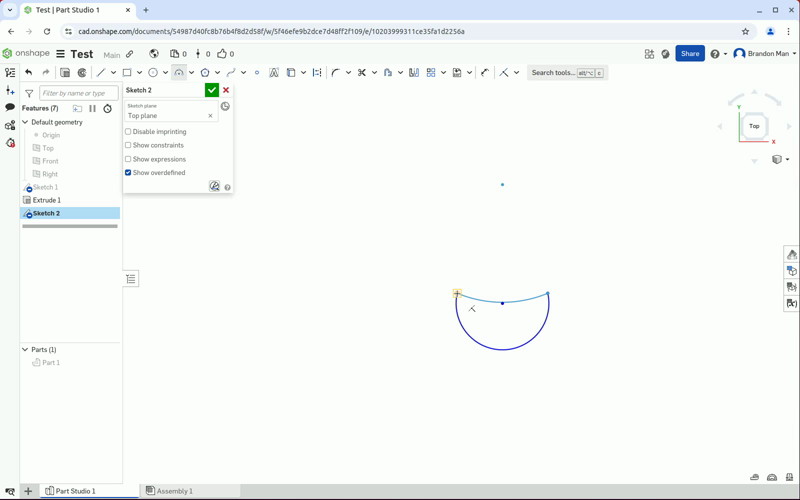
scroll(-6)
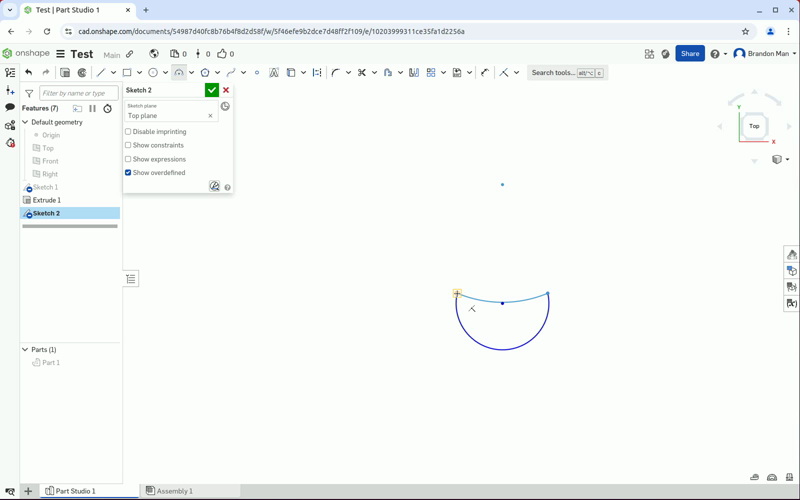
scroll(-6)
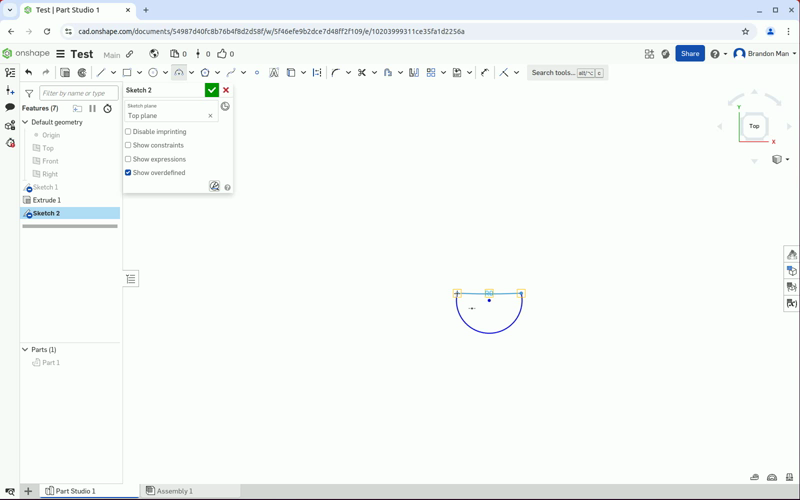
scroll(-6)
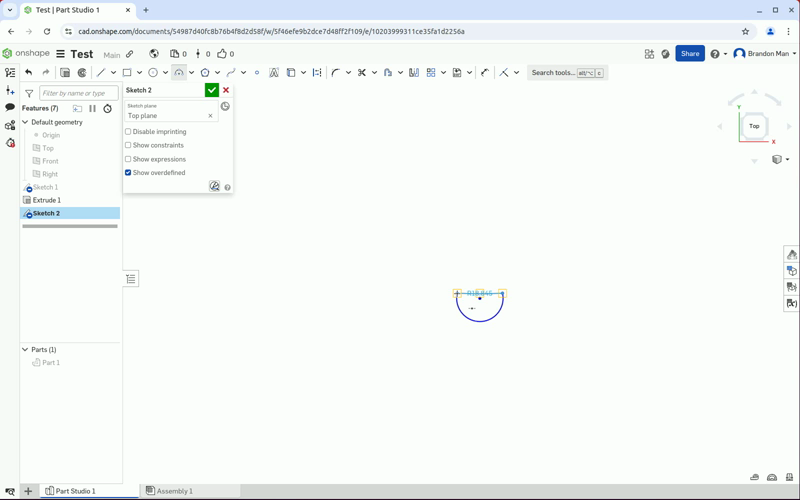
scroll(-6)
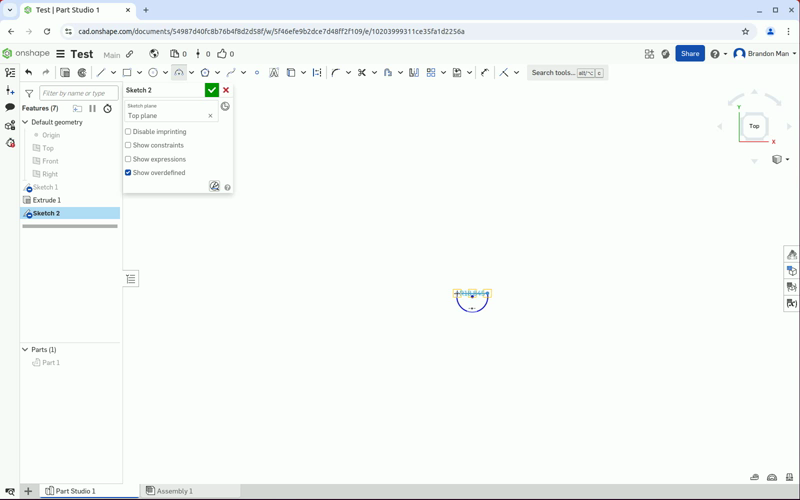
scroll(-6)
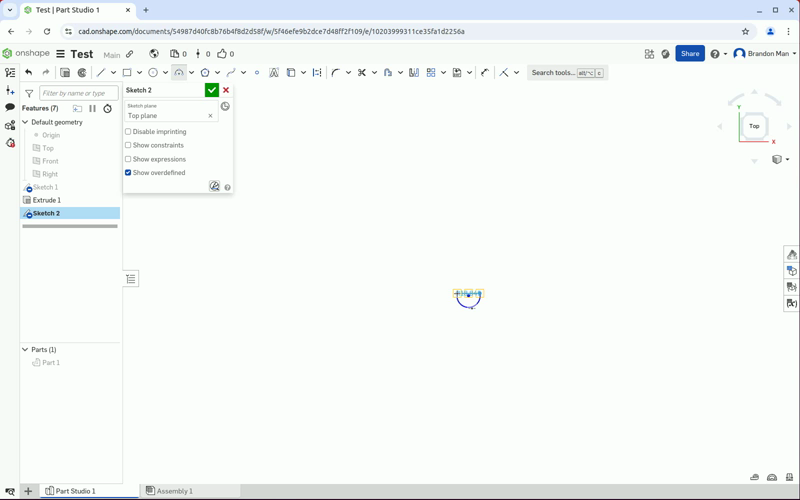
scroll(-6)
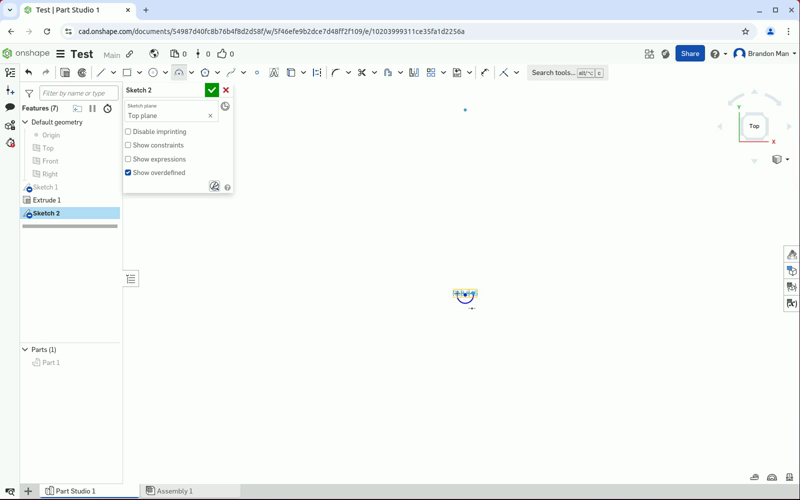
scroll(-6)
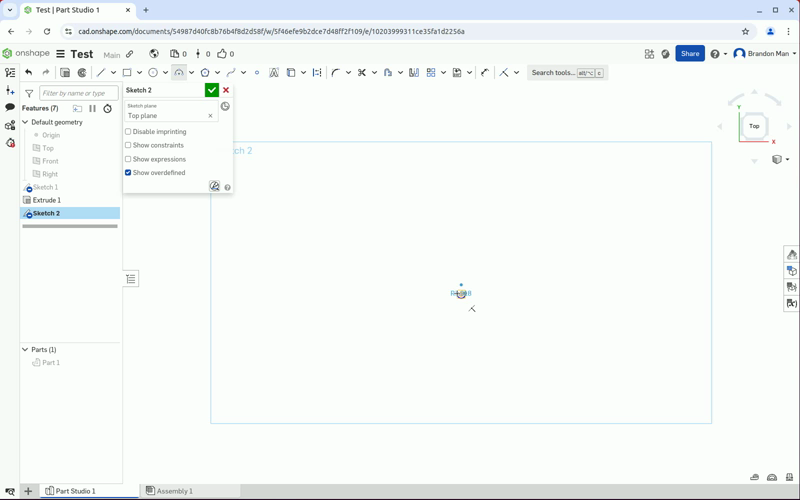
key_down(shift)
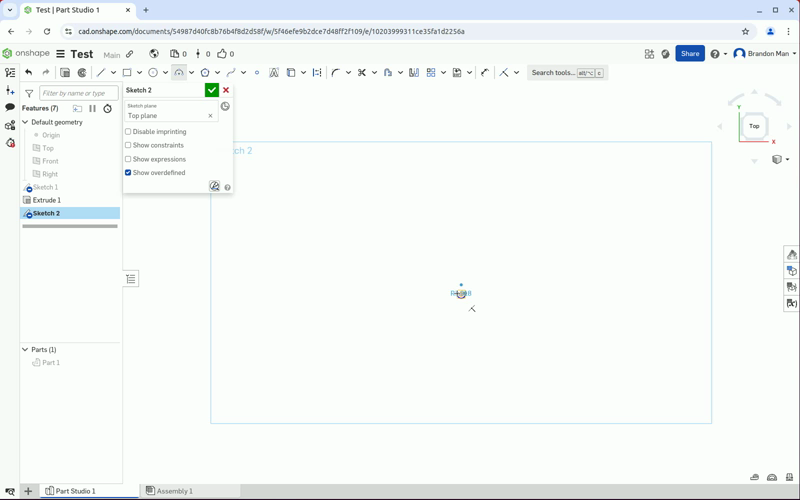
mouse_move(461, 294)
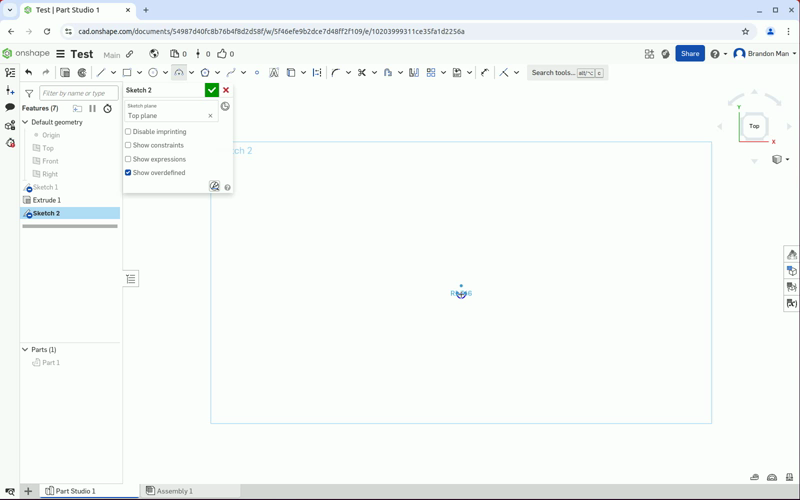
scroll(6)
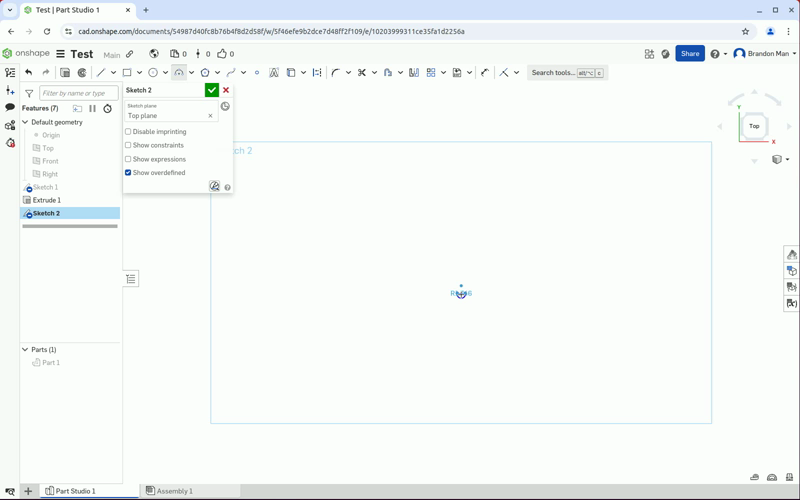
scroll(6)
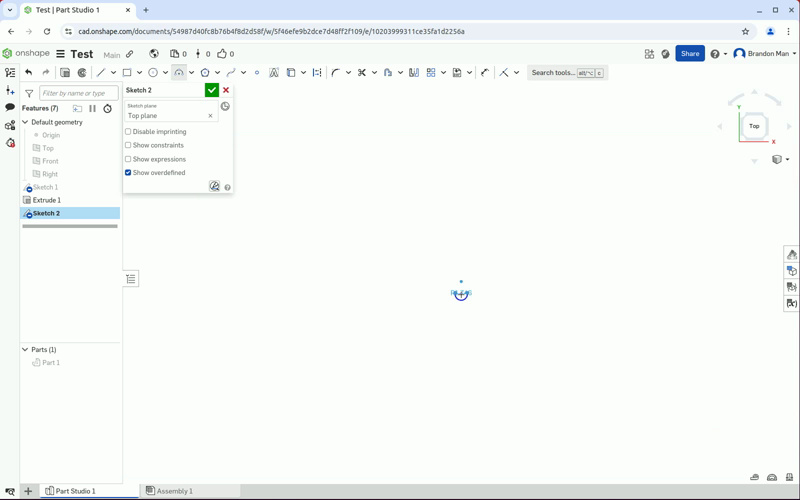
scroll(6)
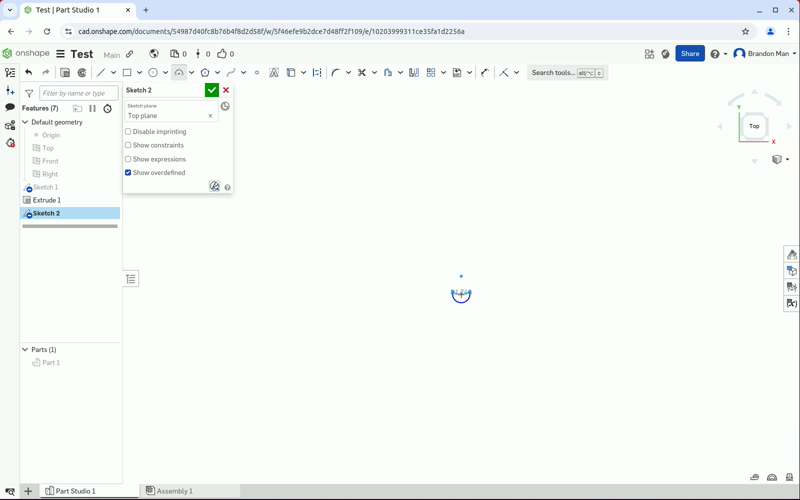
scroll(6)
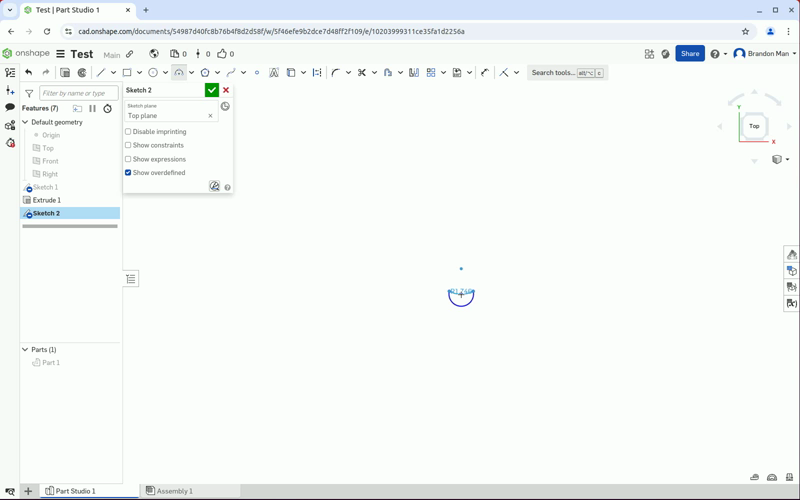
scroll(6)
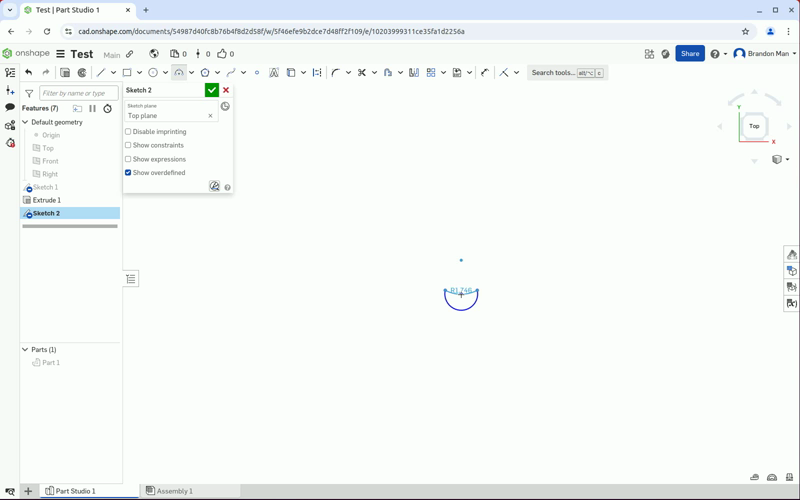
scroll(6)
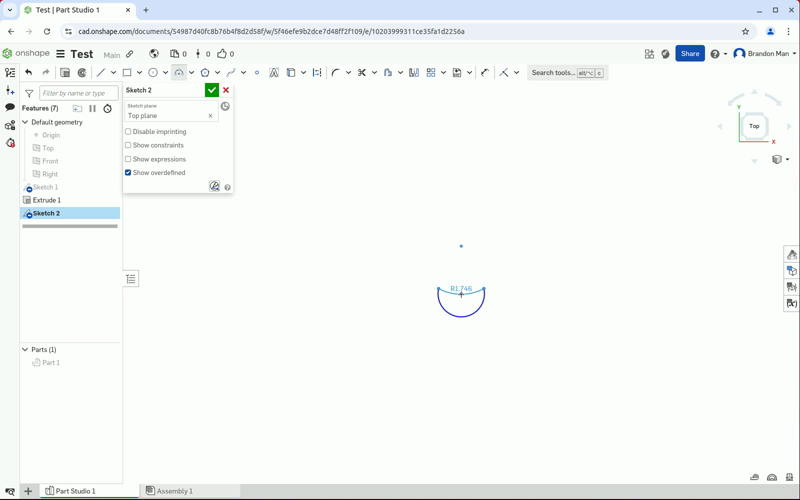
scroll(6)
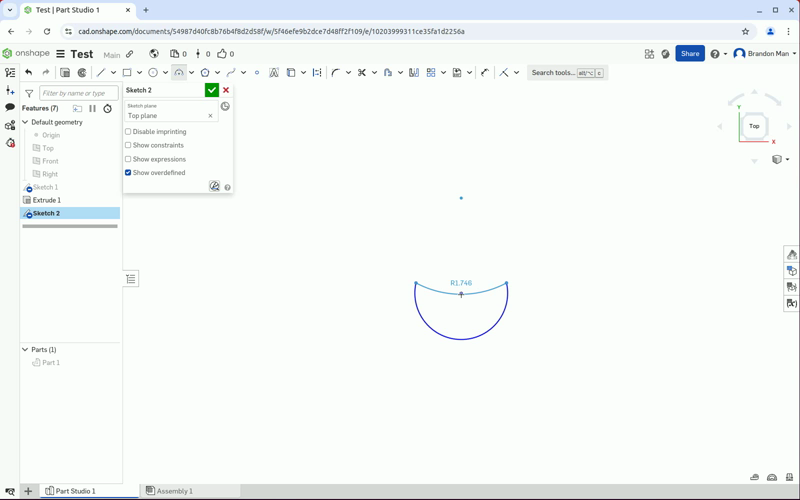
click(461, 294)
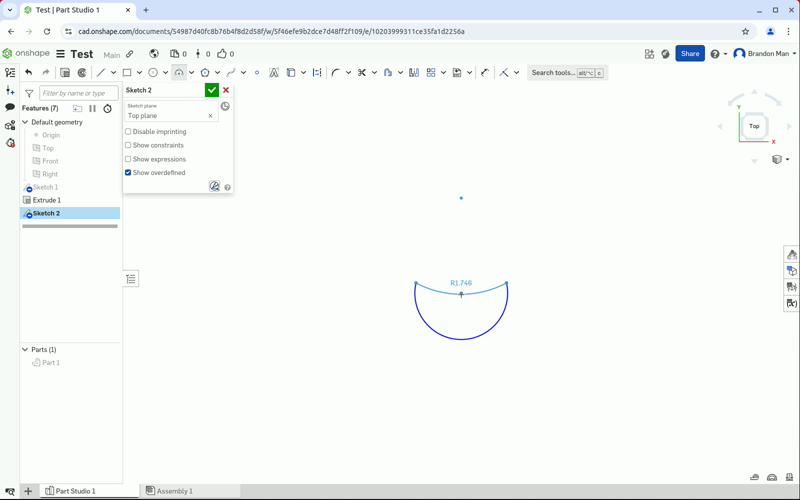
scroll(-6)
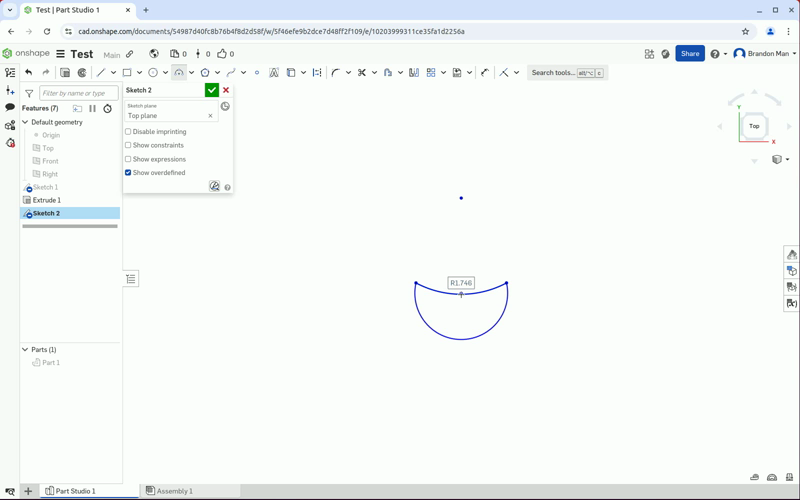
scroll(-6)
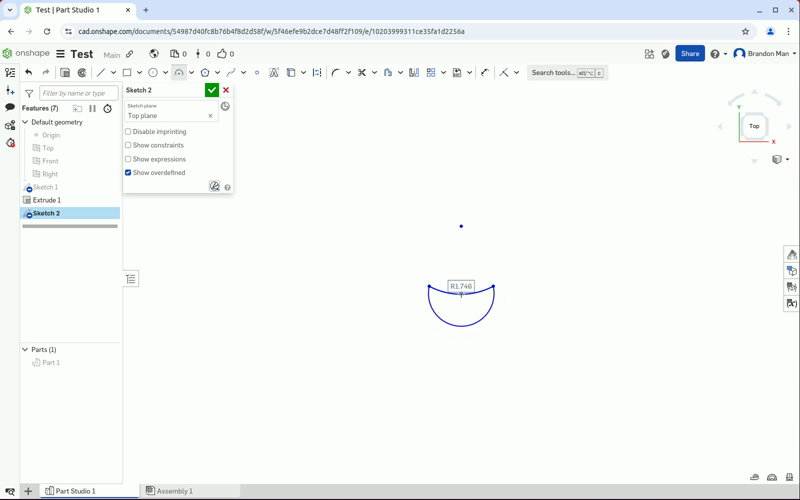
scroll(-6)
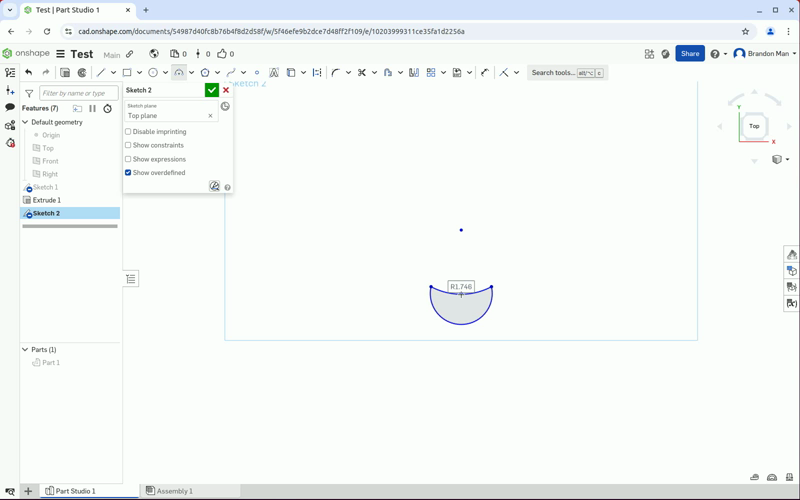
scroll(-6)
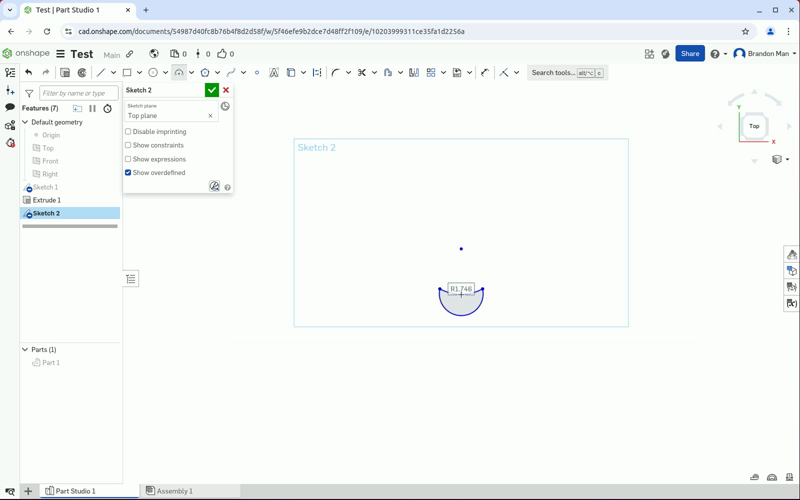
scroll(-6)
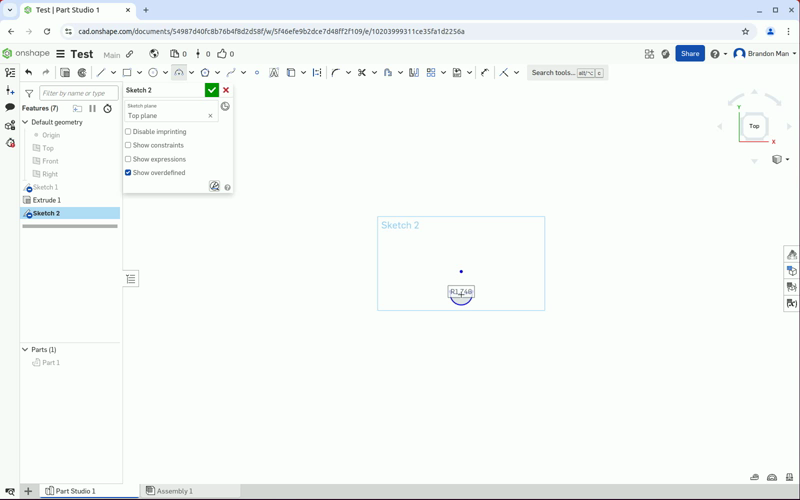
scroll(-6)
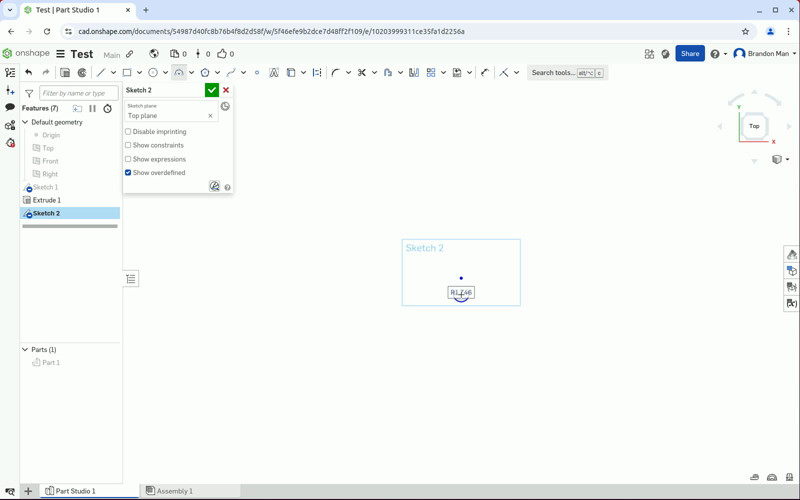
scroll(-6)
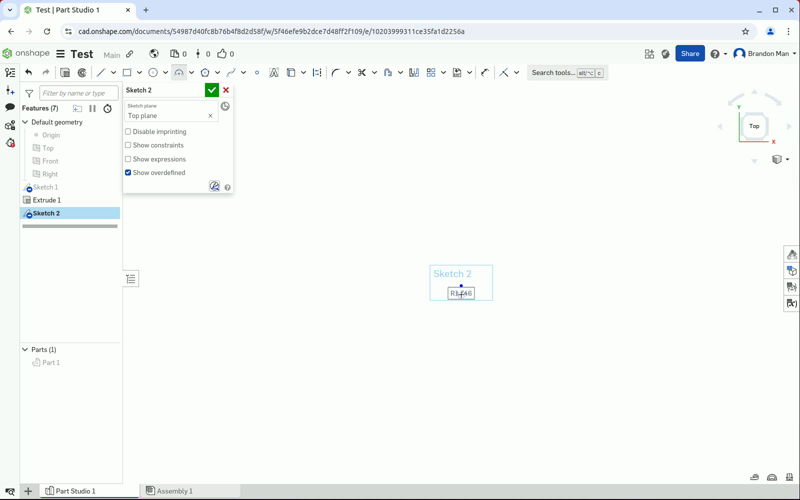
key_up(shift)
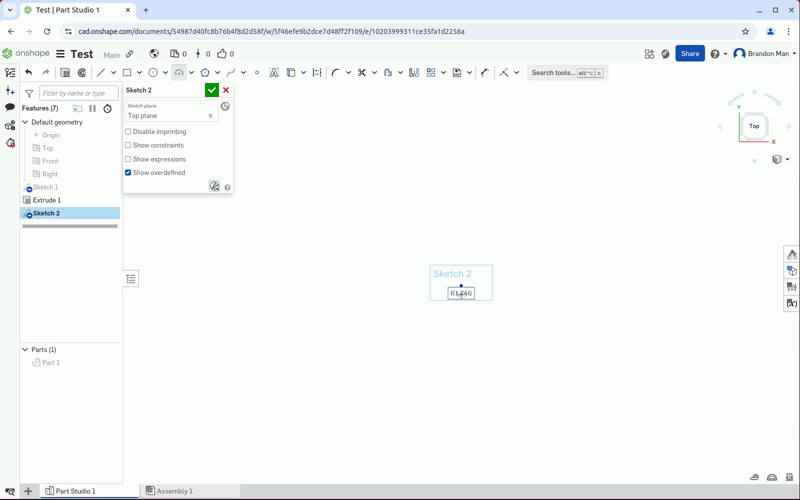
key(esc)
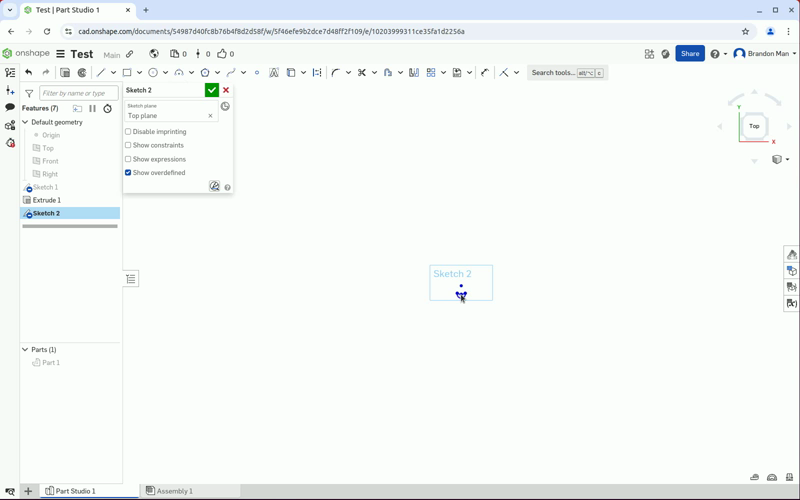
mouse_move(461, 297)
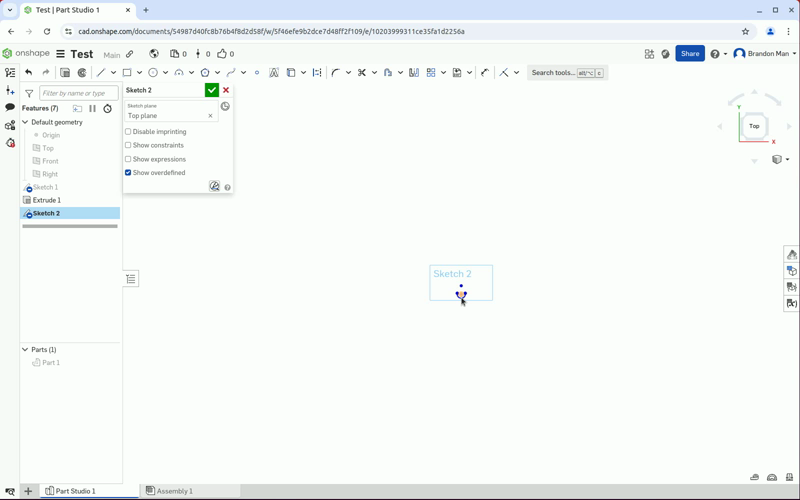
scroll(6)
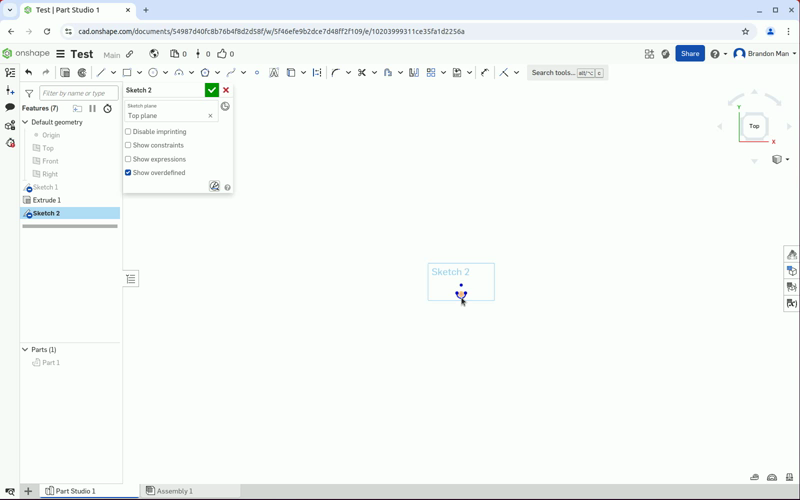
scroll(6)
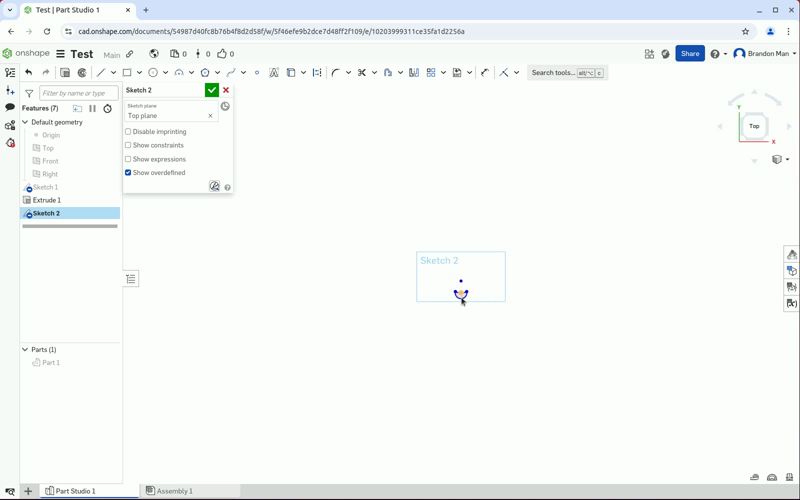
scroll(6)
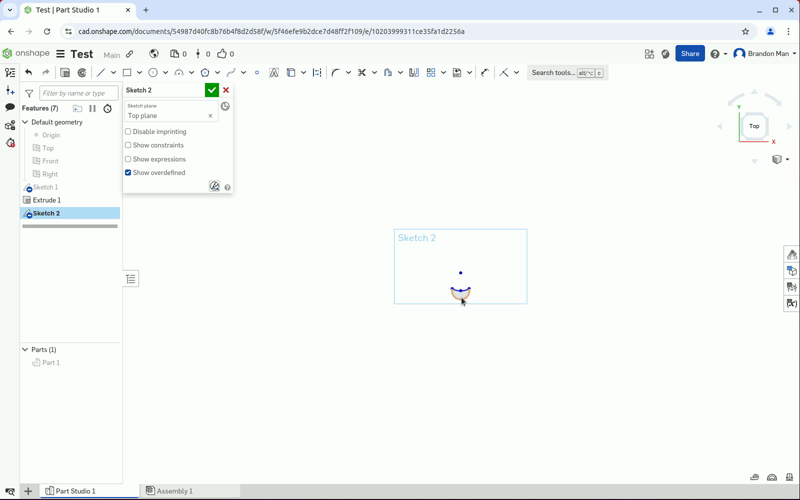
scroll(6)
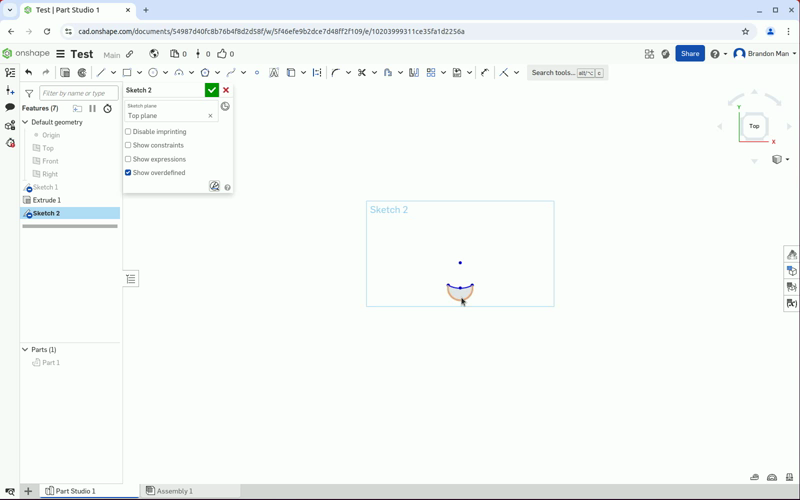
scroll(6)
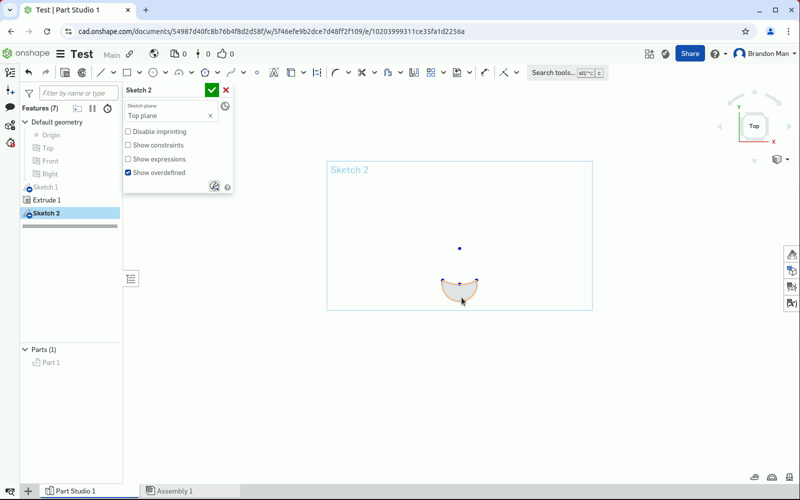
scroll(6)
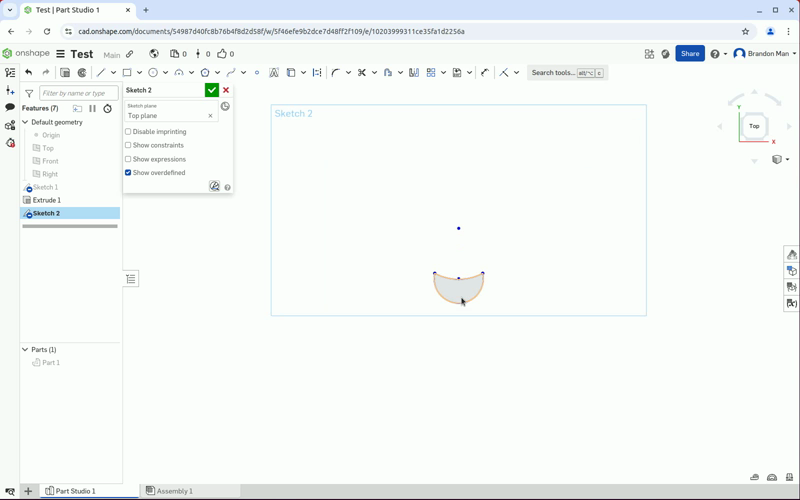
scroll(6)
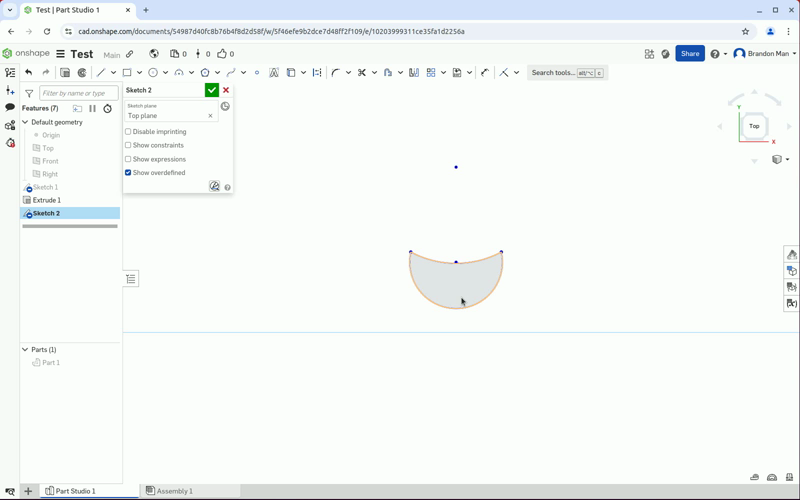
click(461, 297)
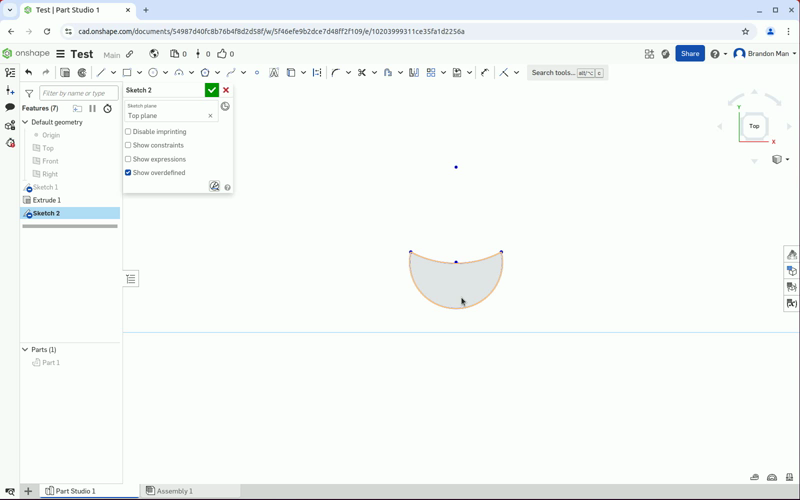
scroll(-6)
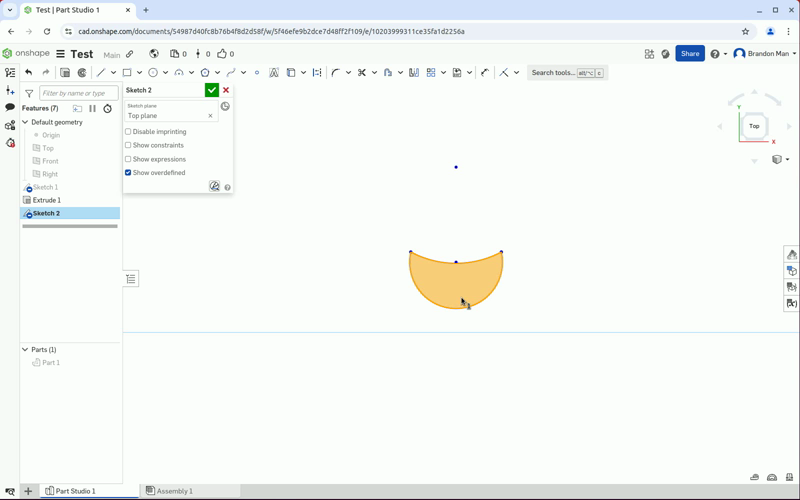
scroll(-6)
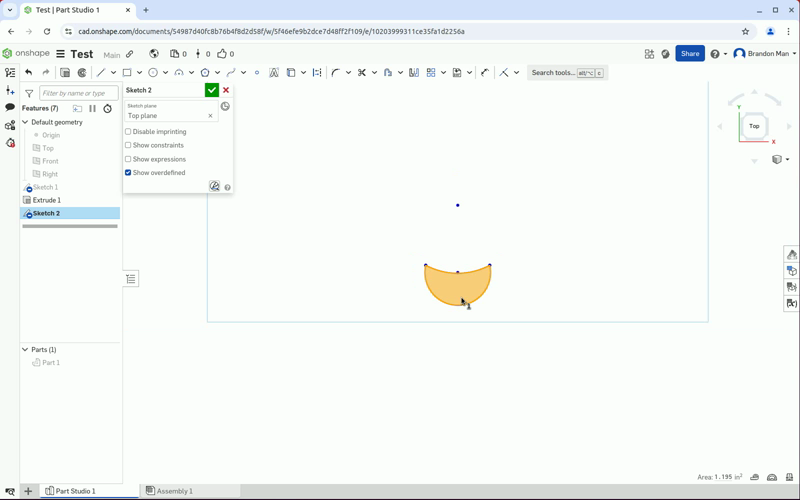
scroll(-6)
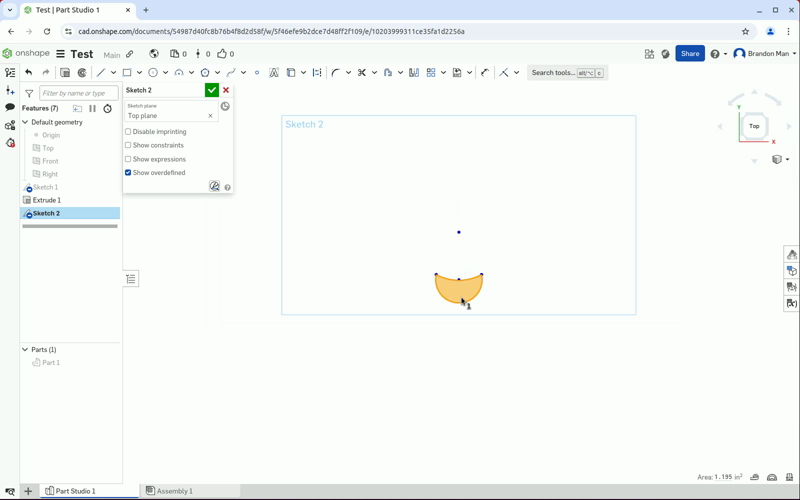
scroll(-6)
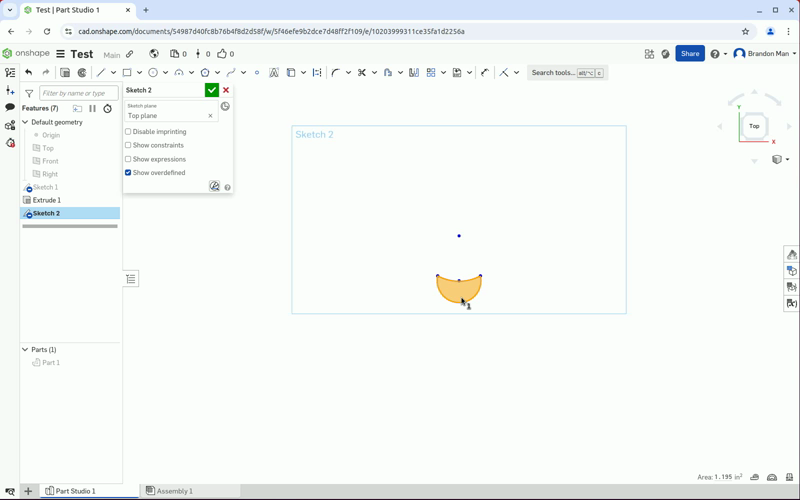
scroll(-6)
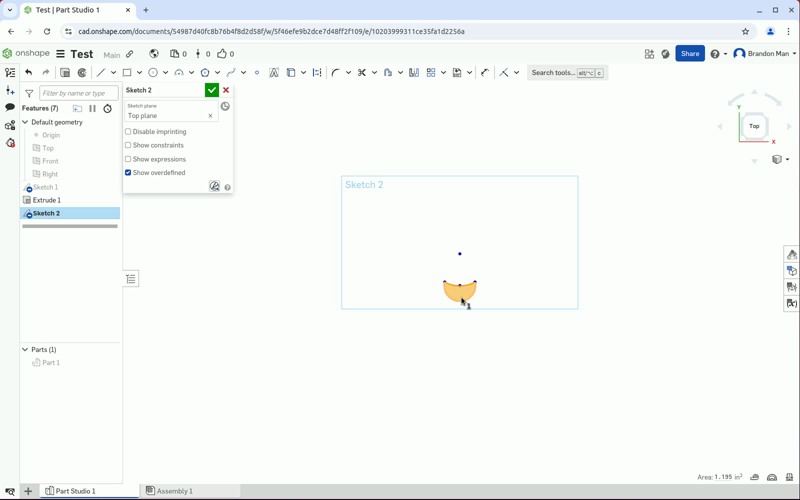
scroll(-6)
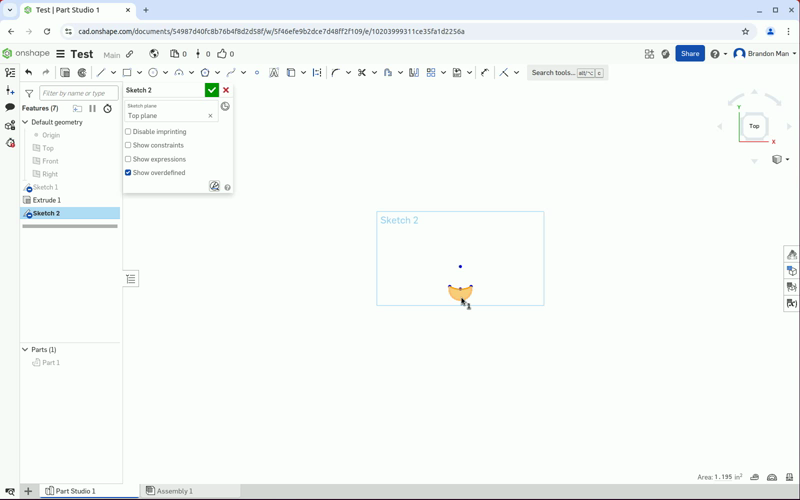
scroll(-6)
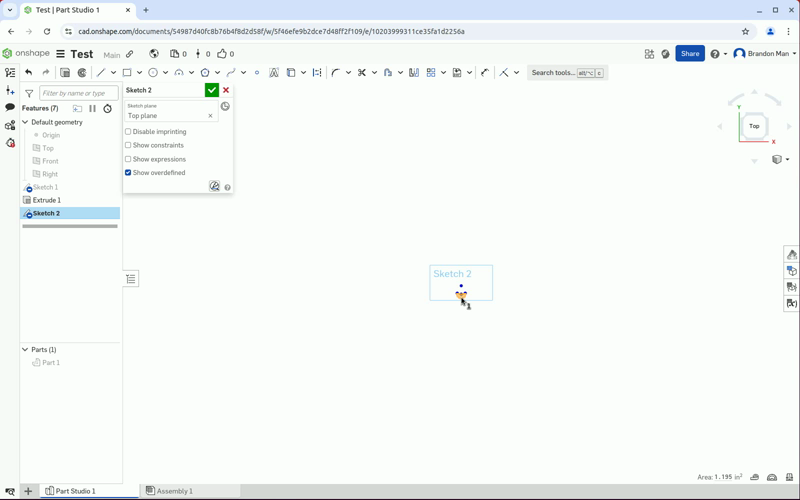
mouse_move(73, 352)
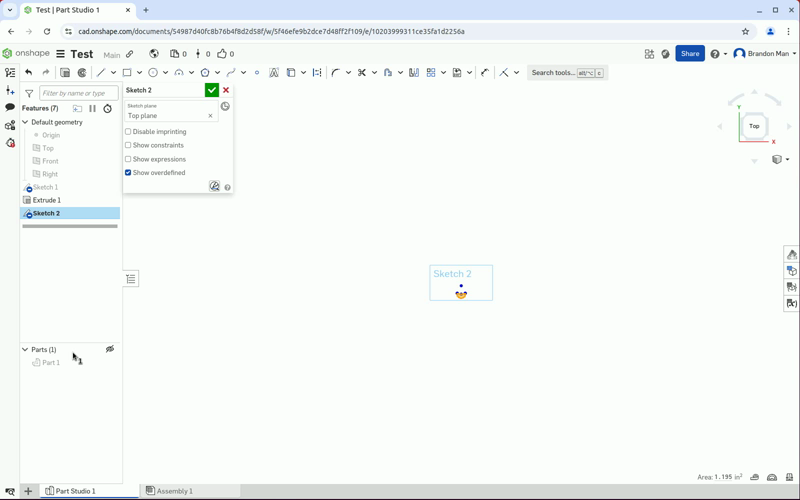
key(shift+y)
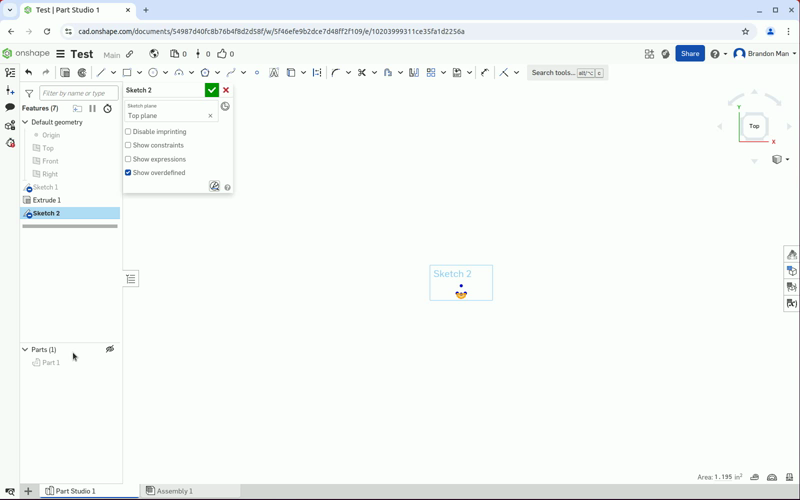
key(shift+e)
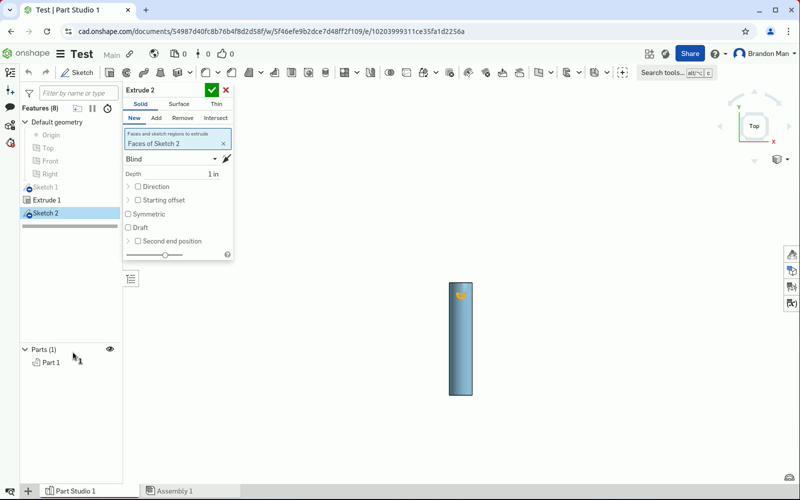
mouse_move(143, 106)
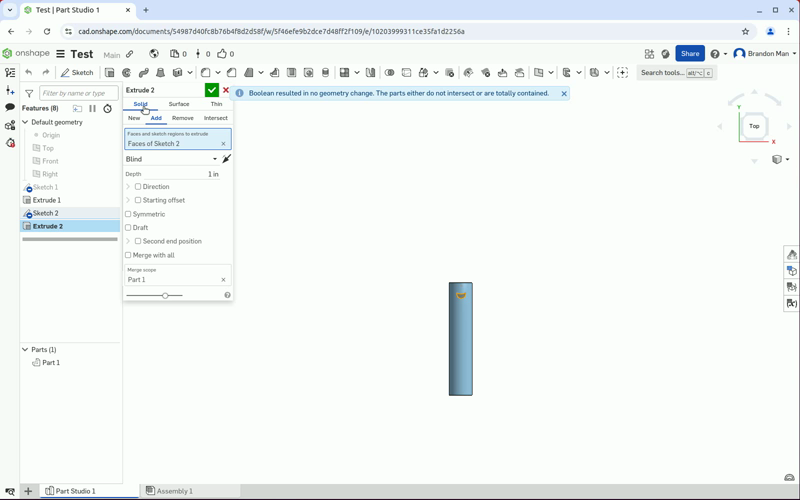
click(143, 106)
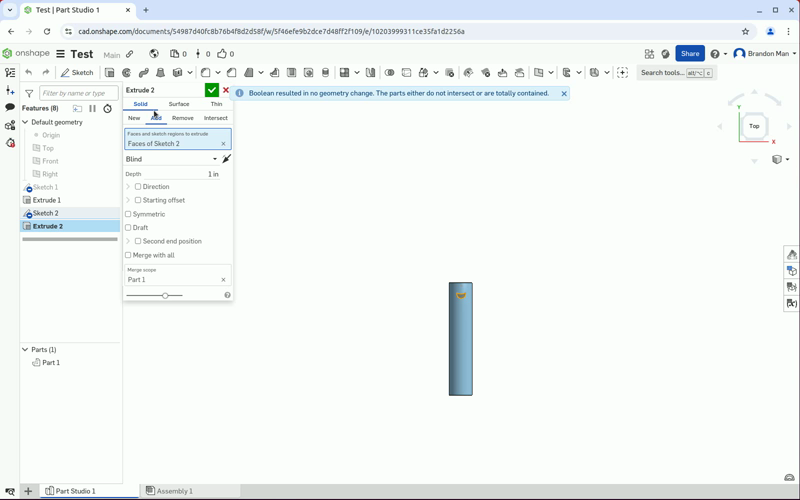
mouse_move(186, 120)
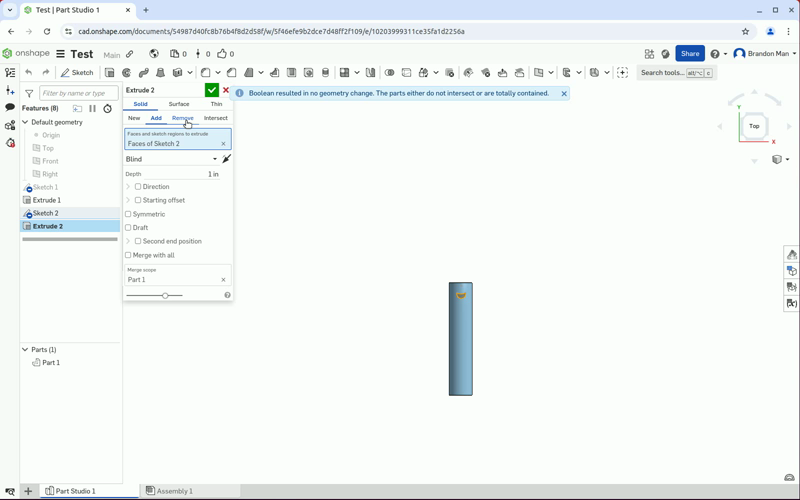
click(186, 120)
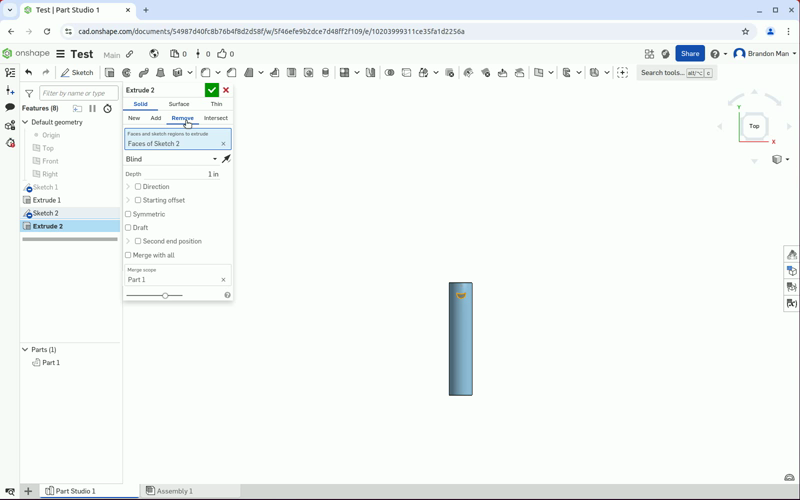
key(tab, 4)
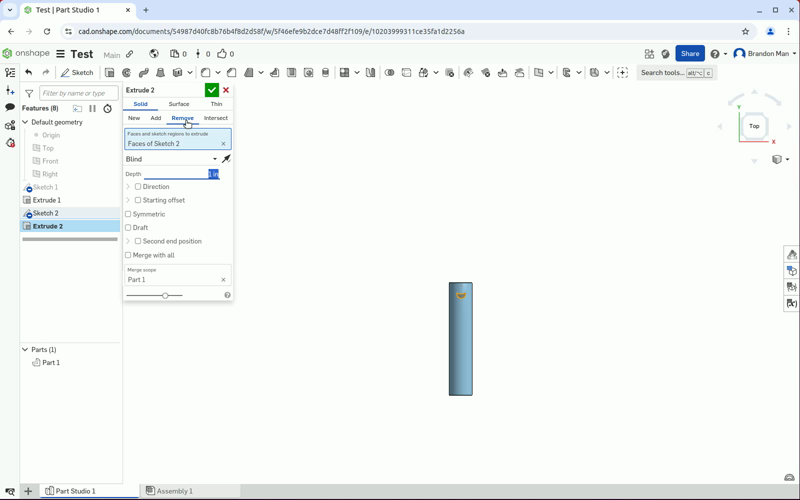
text(6.258)
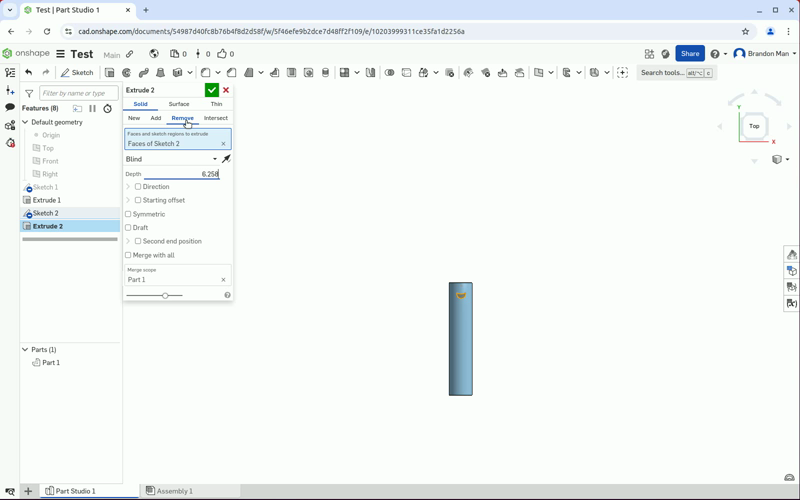
key(tab, 3)
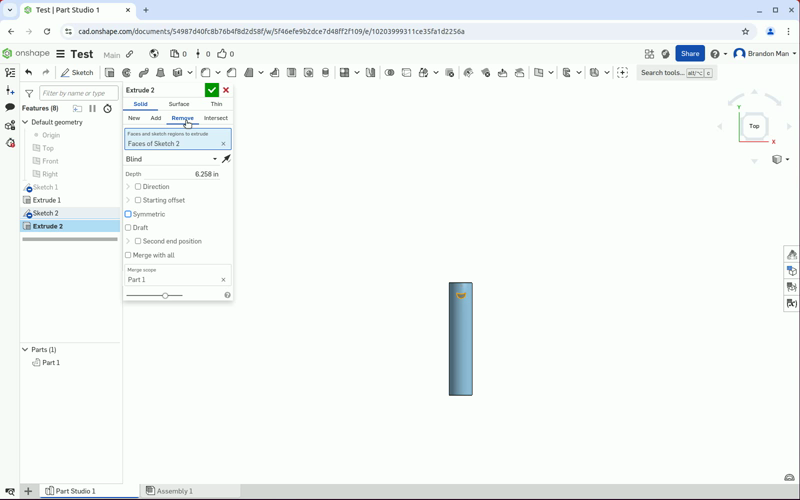
key(space)
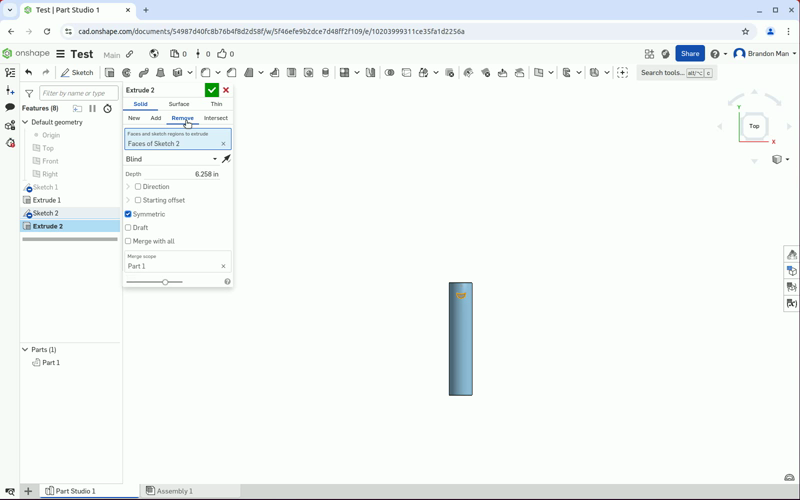
key(tab, 2)
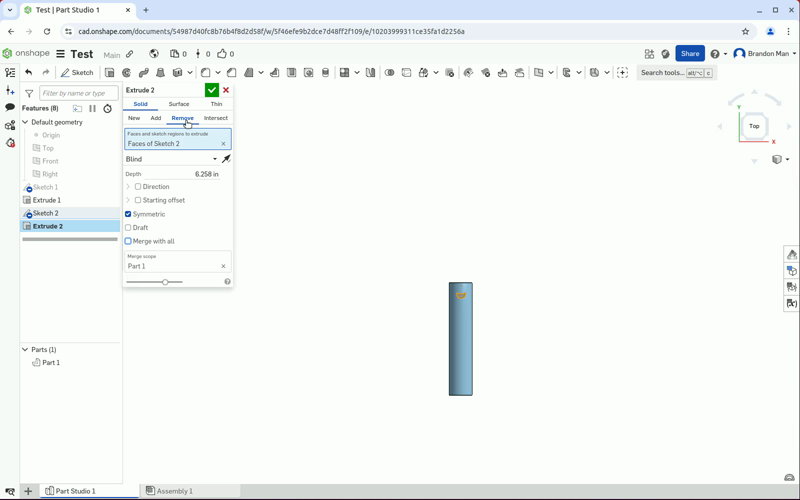
key(space)
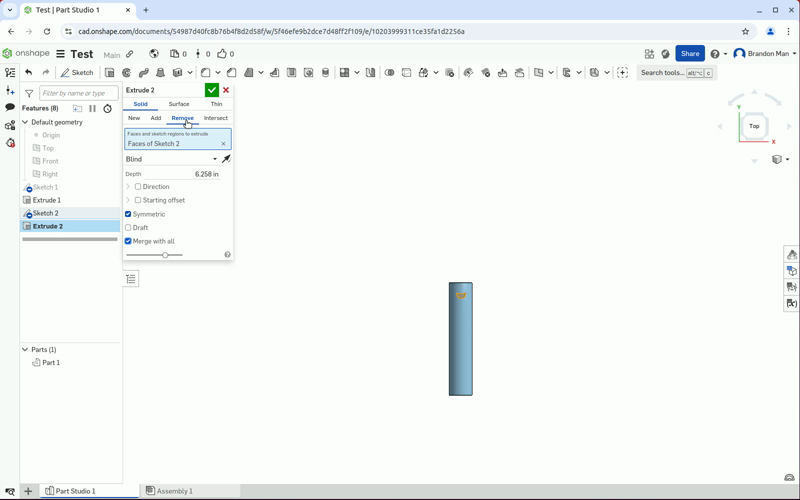
key(enter)
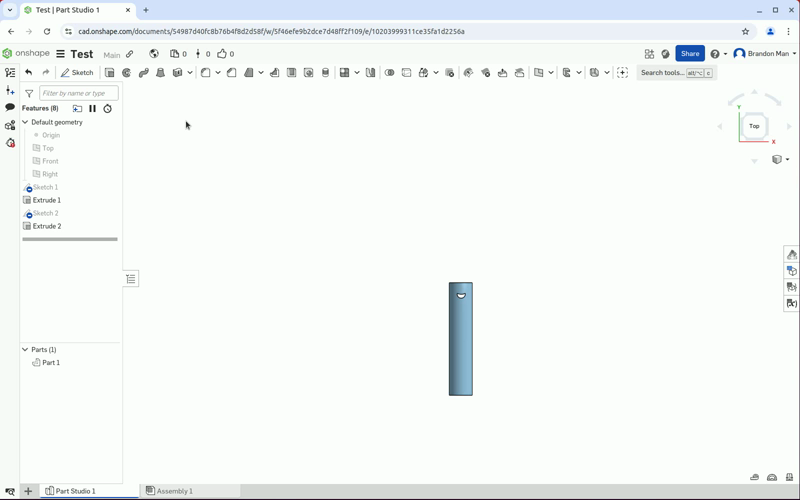
key(shift+h)
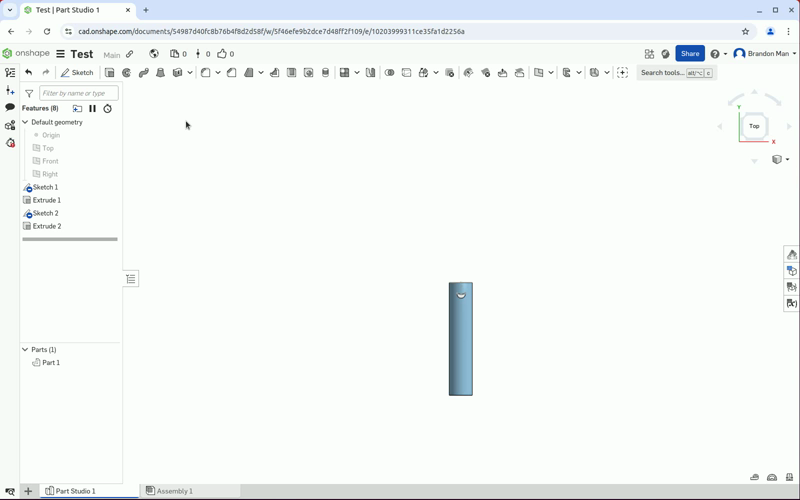
key(shift+h)
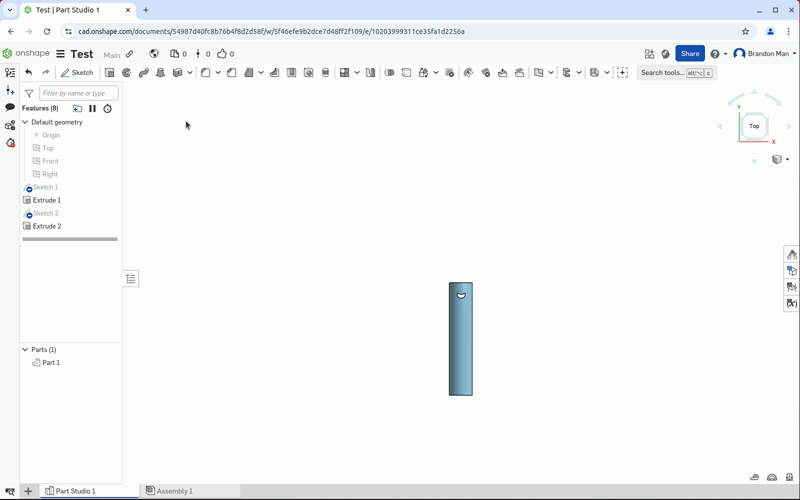
mouse_move(73, 189)
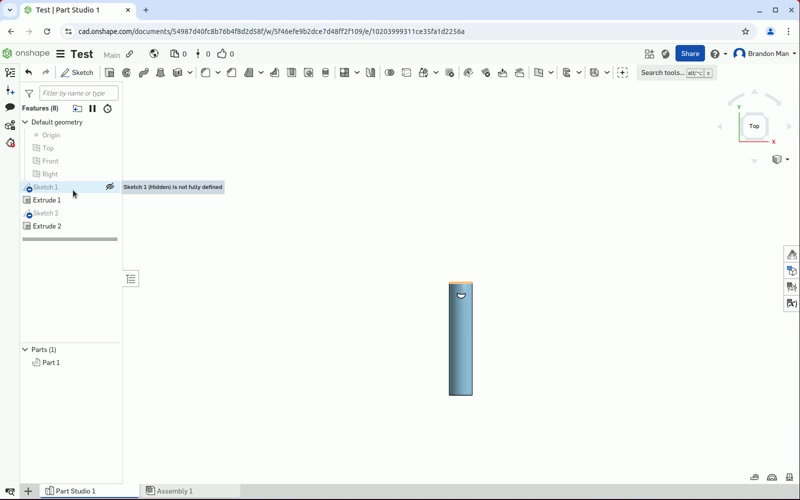
click(73, 189)
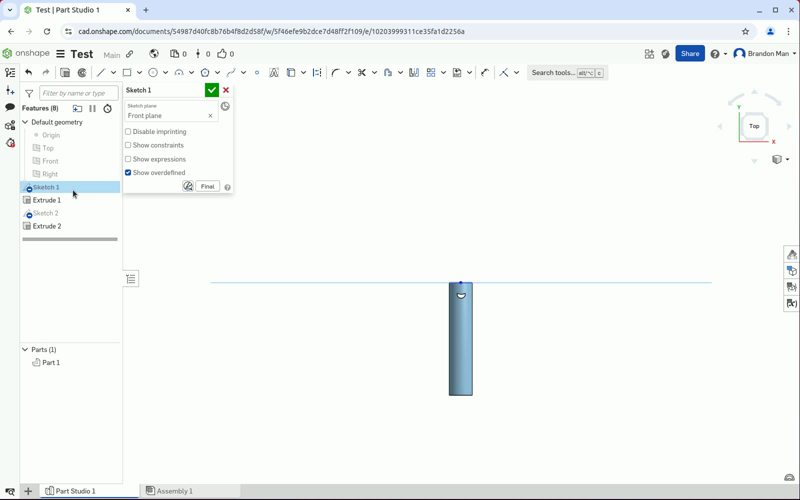
mouse_move(229, 92)
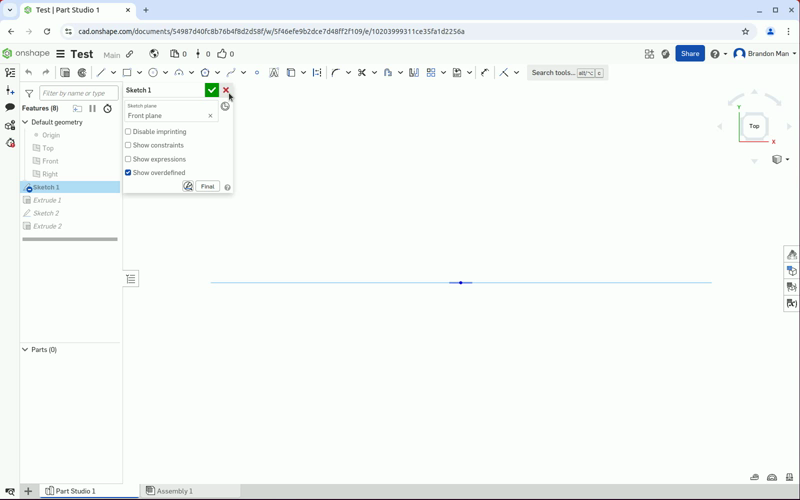
click(229, 92)
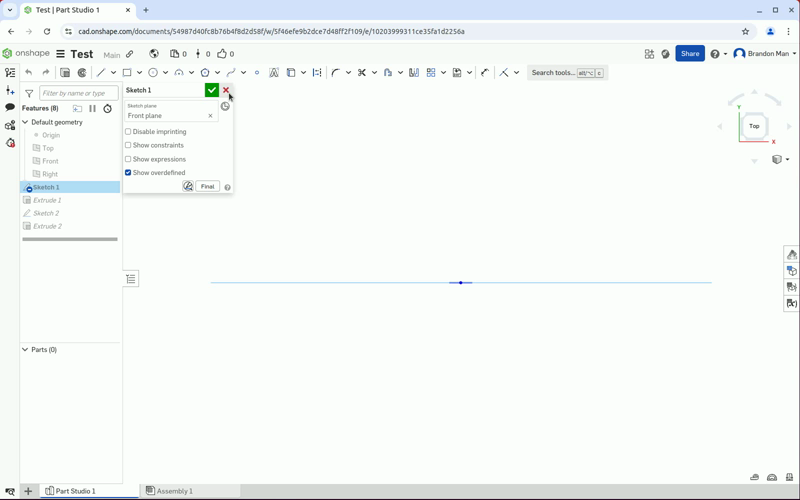
key(shift+s)
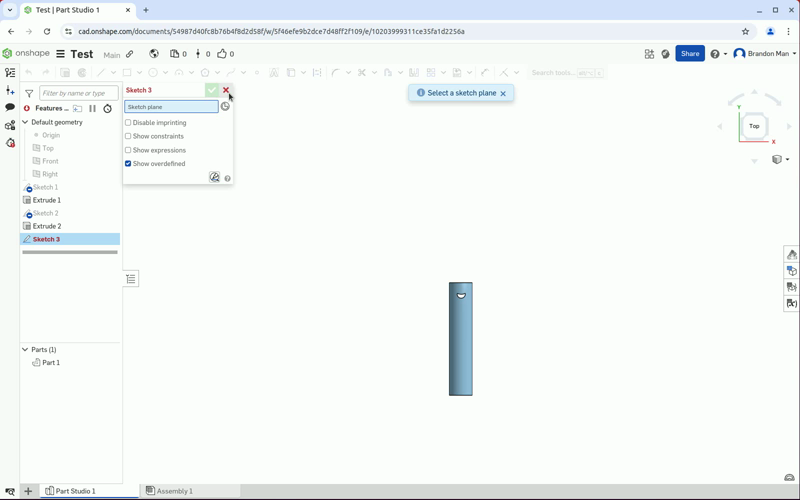
mouse_move(73, 150)
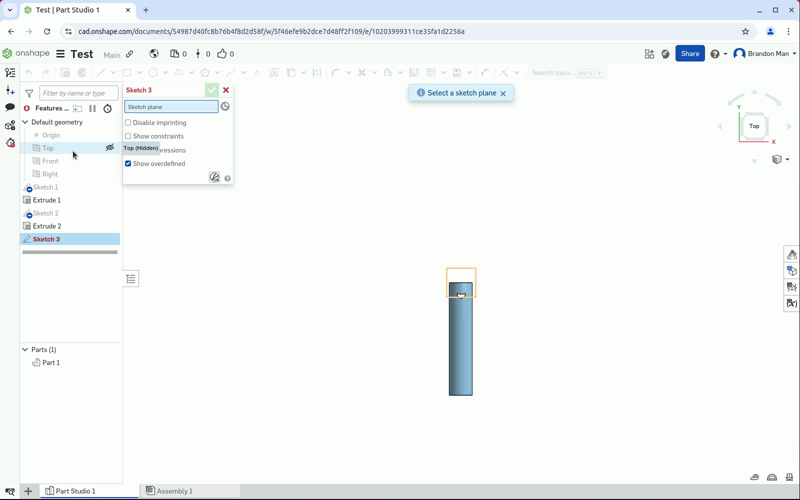
click(73, 150)
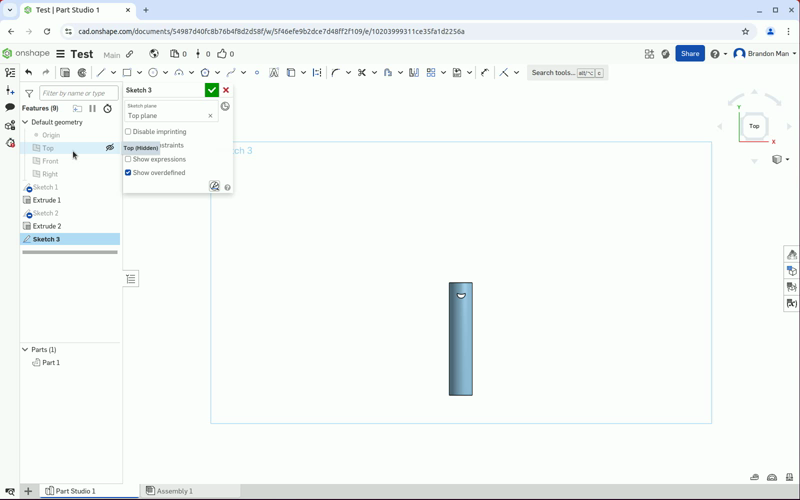
mouse_move(73, 352)
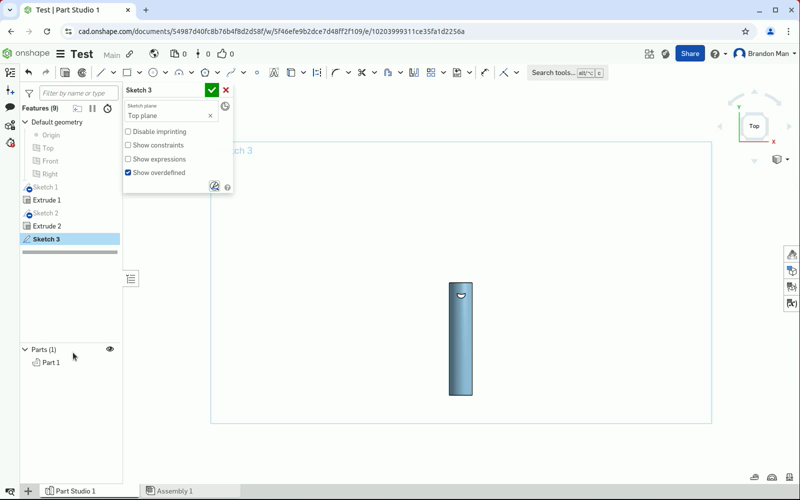
key(y)
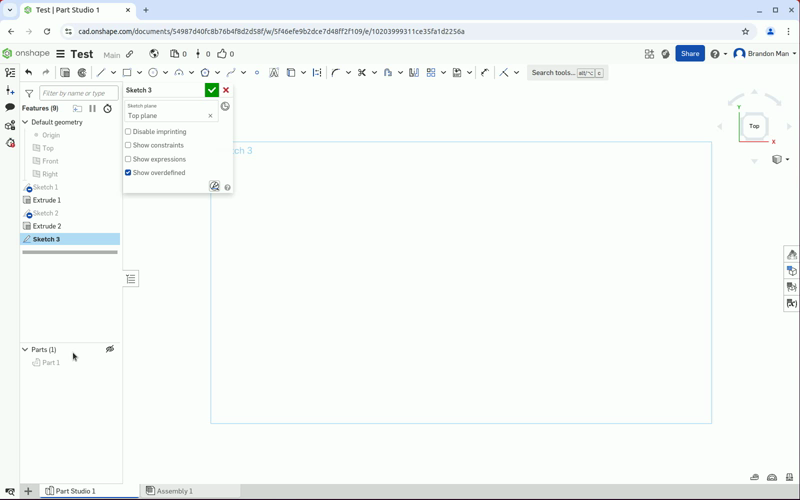
key(a)
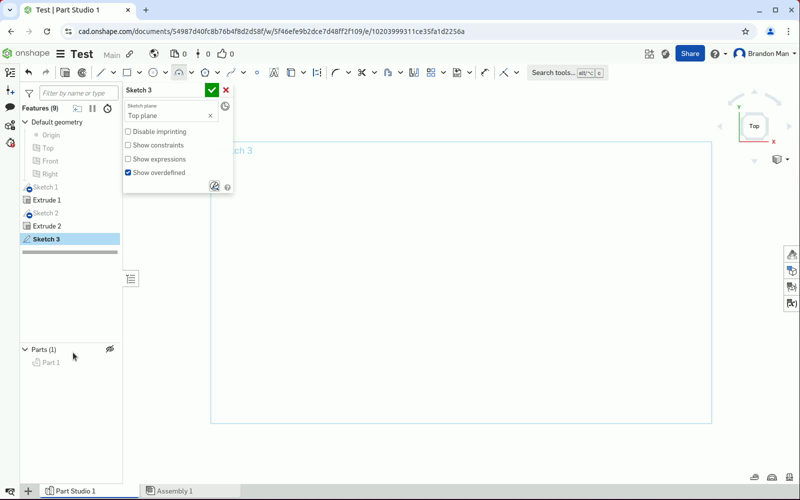
key_down(shift)
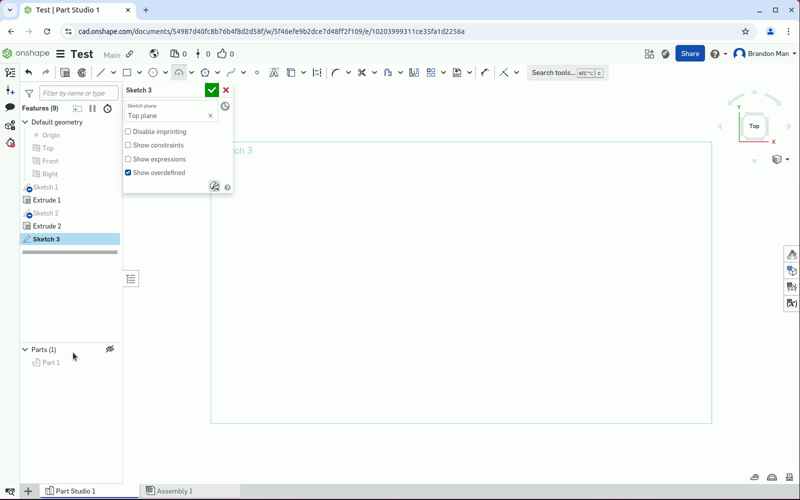
mouse_move(457, 293)
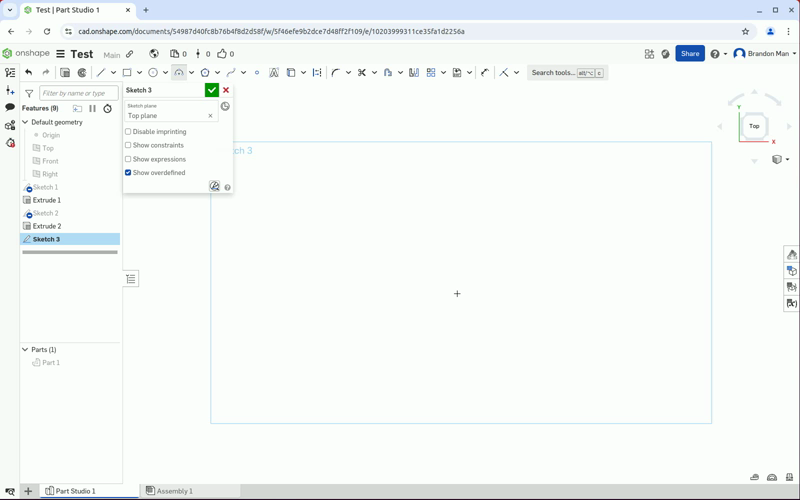
click(457, 293)
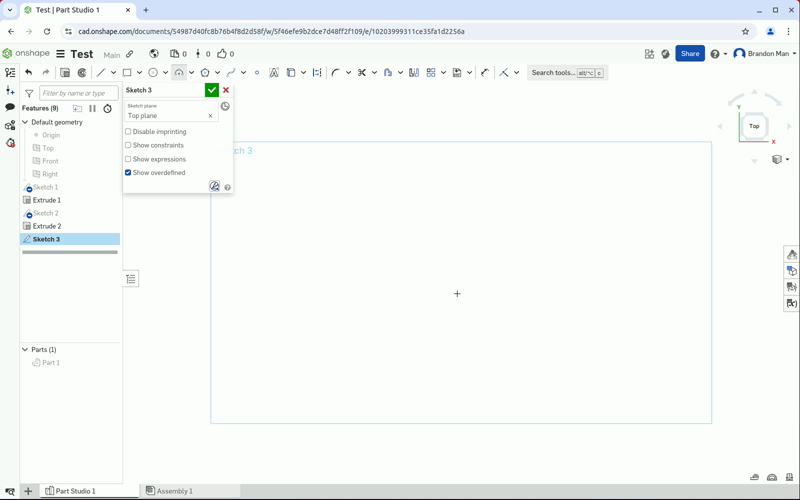
key_up(shift)
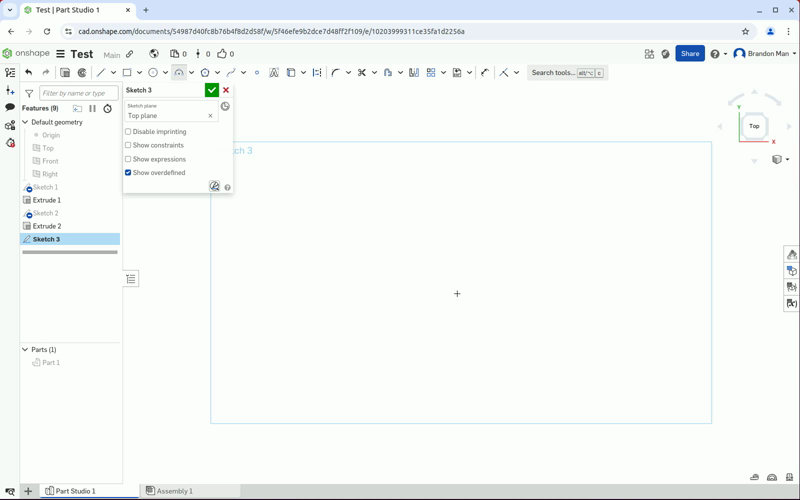
key_down(shift)
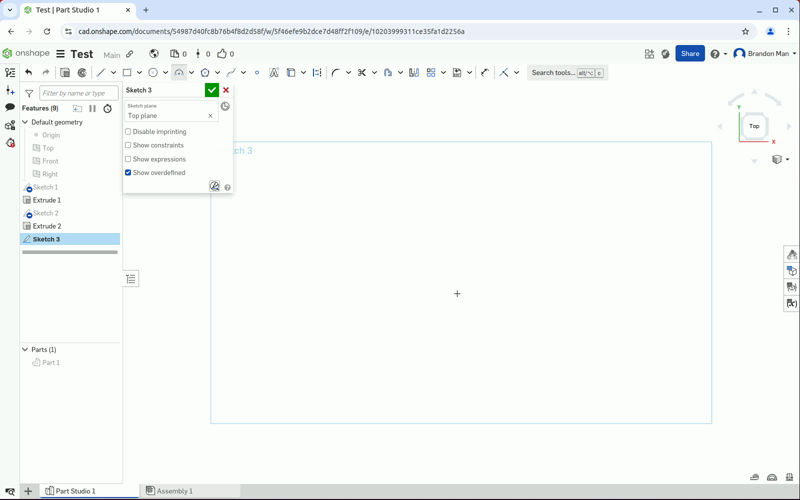
mouse_move(465, 293)
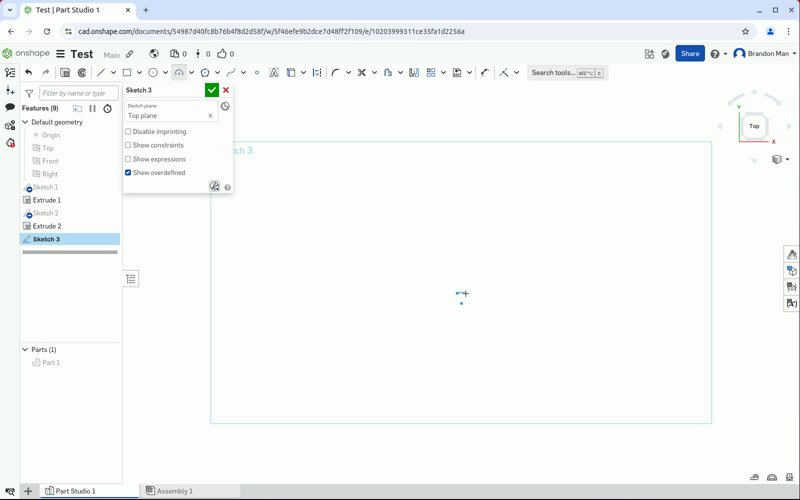
click(465, 293)
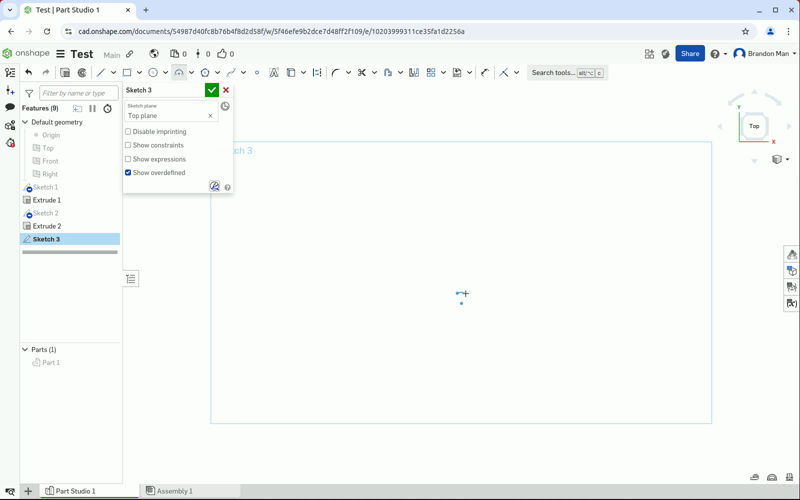
mouse_move(461, 294)
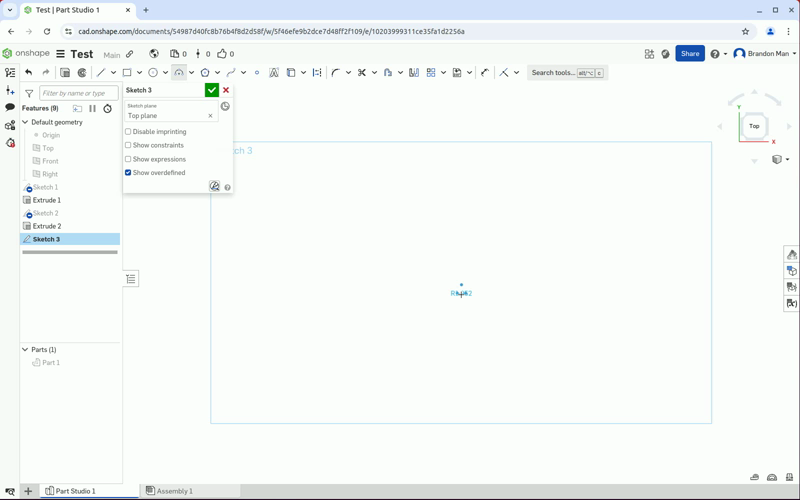
click(461, 294)
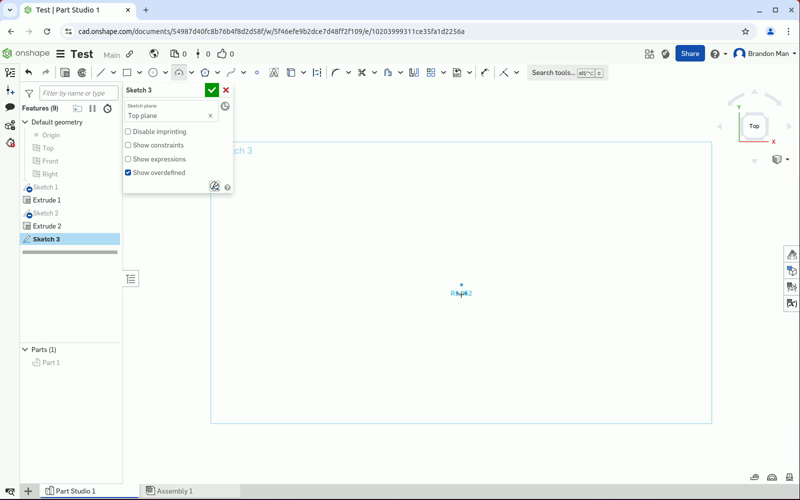
key_up(shift)
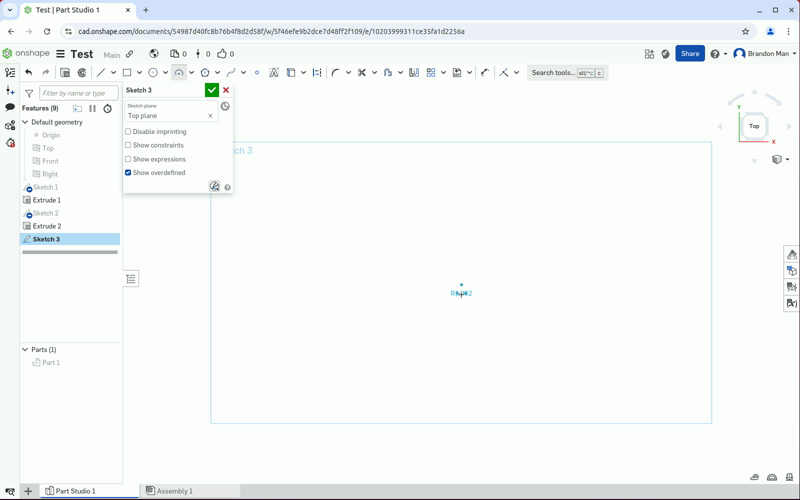
mouse_move(465, 293)
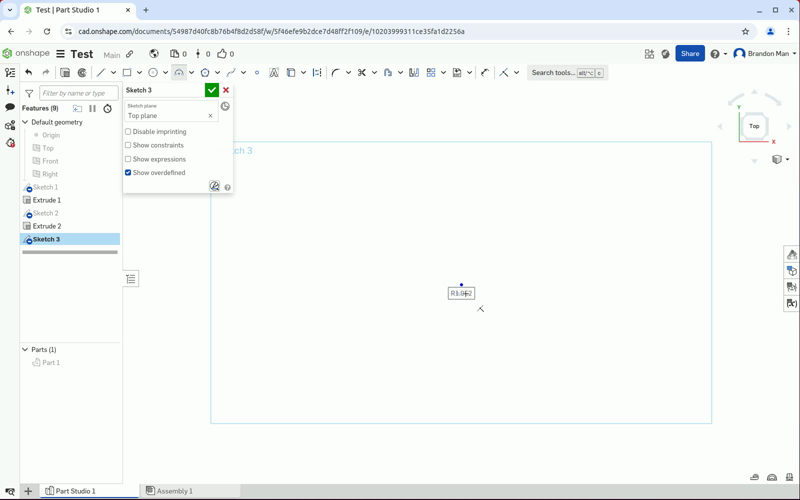
scroll(6)
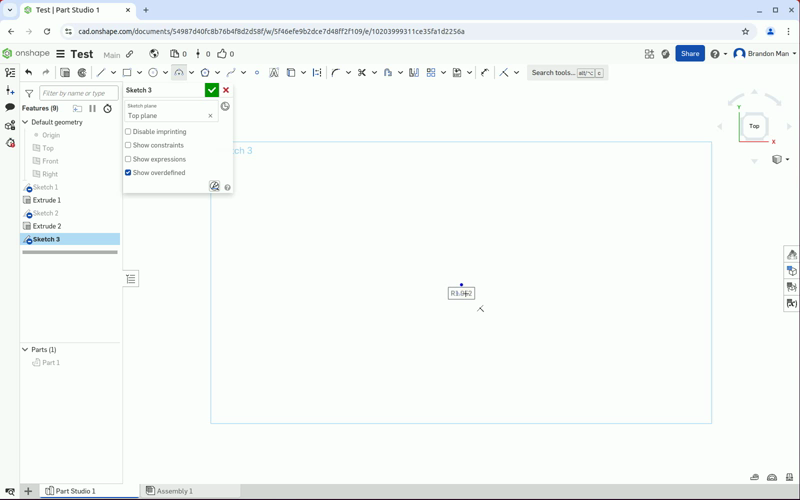
scroll(6)
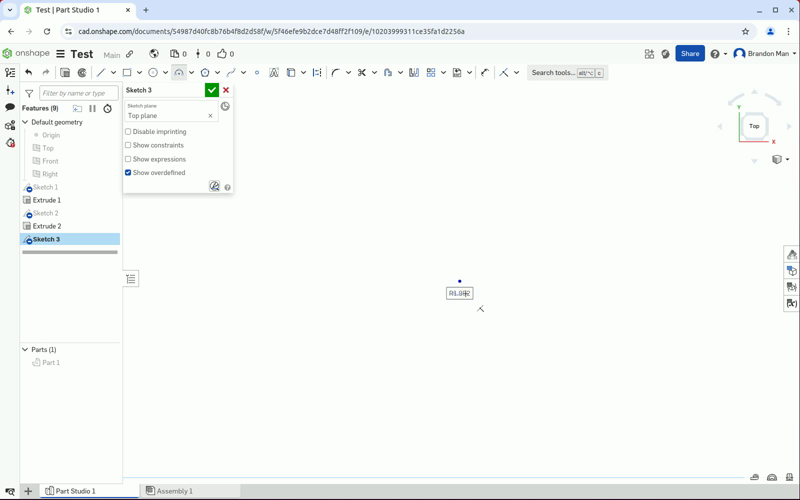
scroll(6)
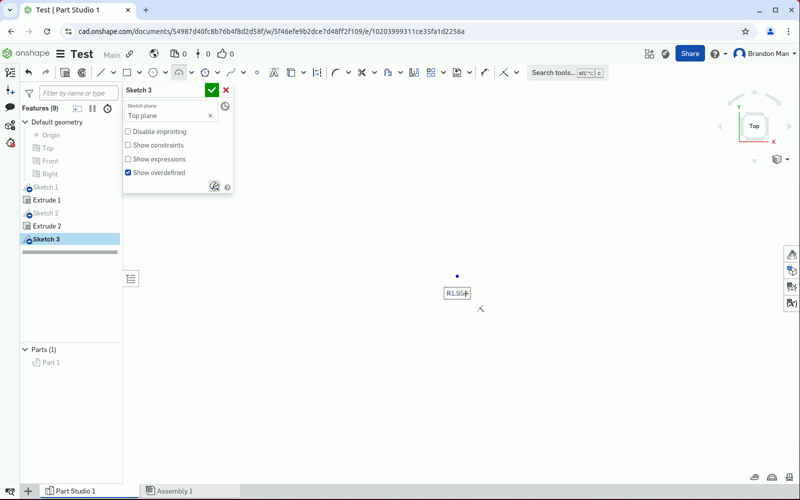
scroll(6)
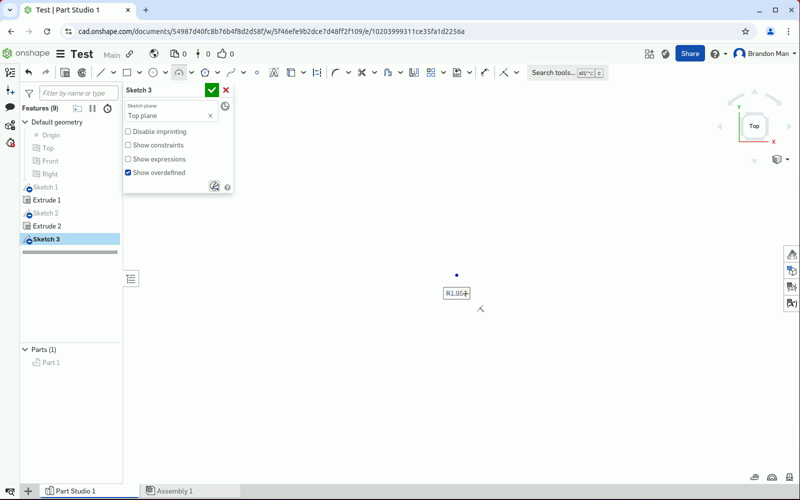
scroll(6)
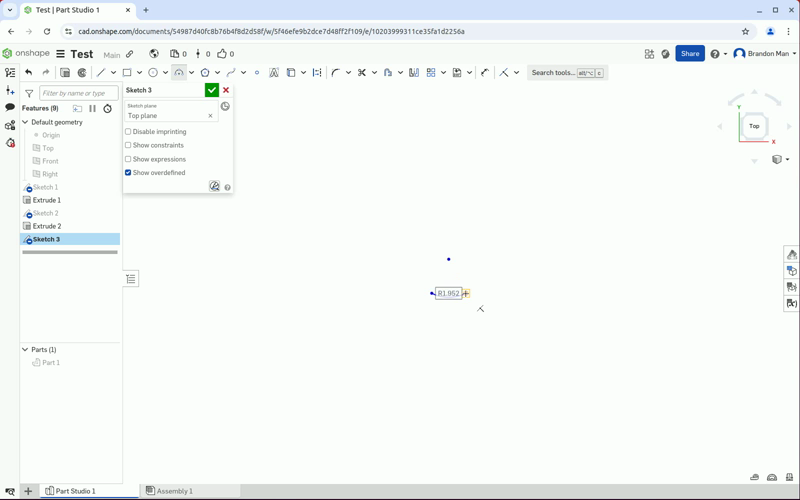
scroll(6)
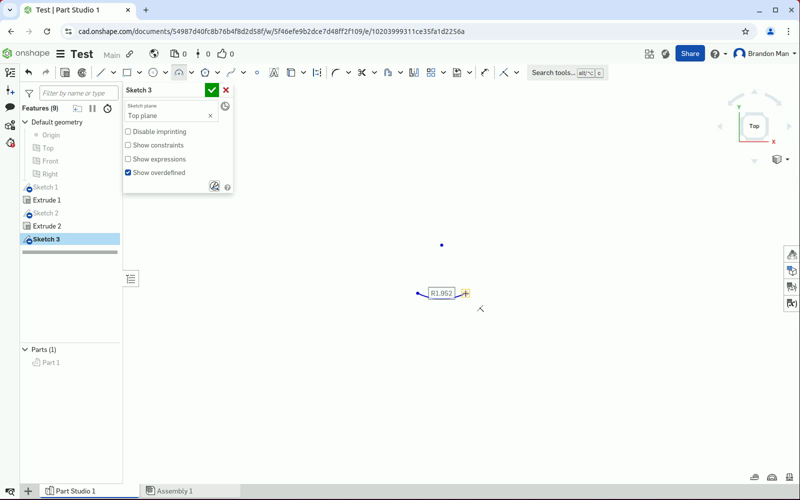
scroll(6)
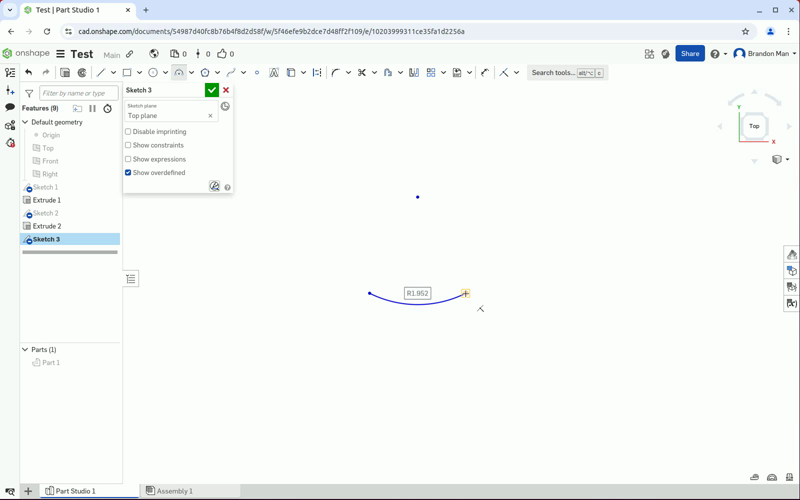
click(465, 293)
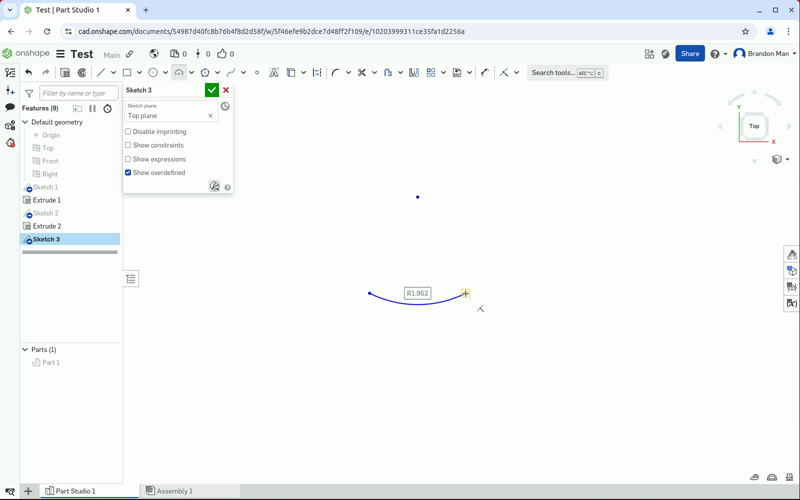
scroll(-6)
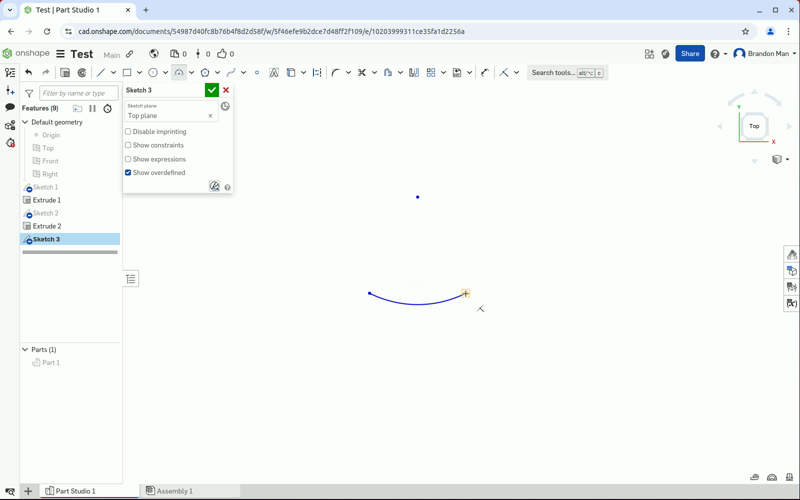
scroll(-6)
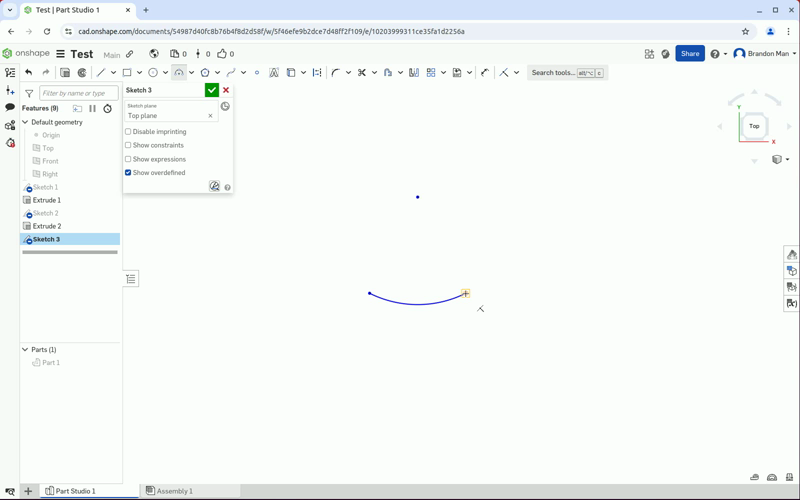
scroll(-6)
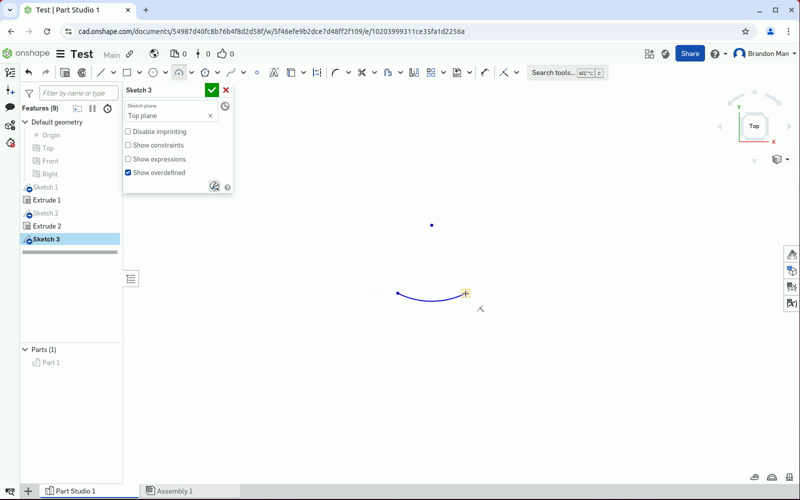
scroll(-6)
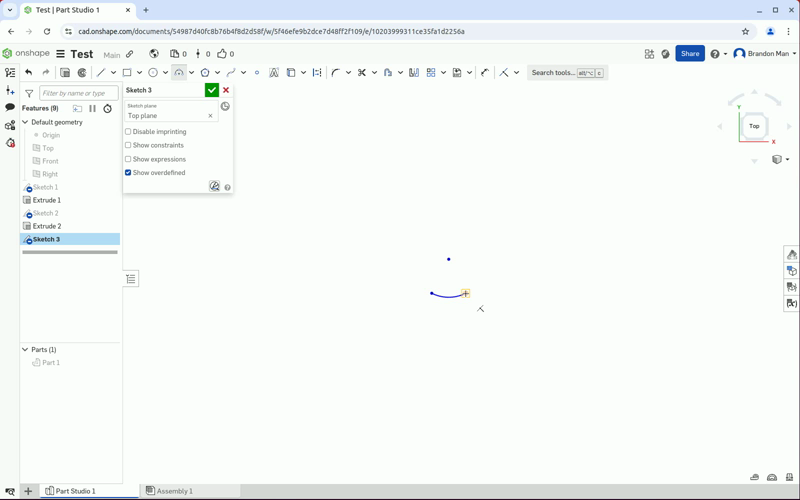
scroll(-6)
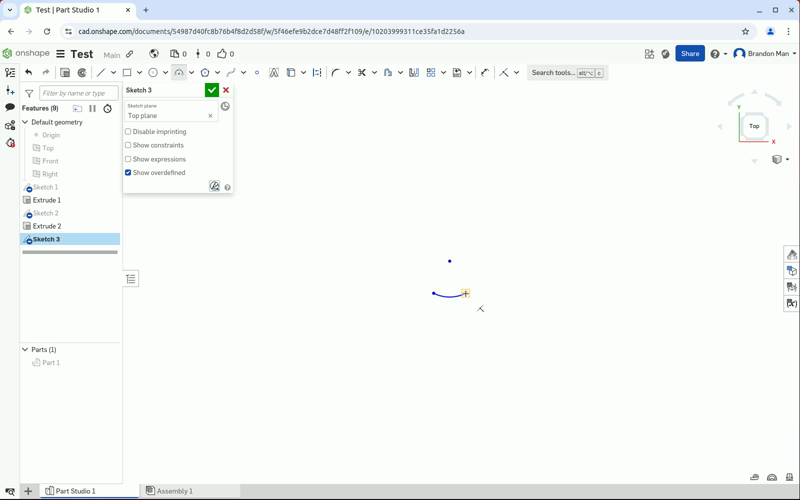
scroll(-6)
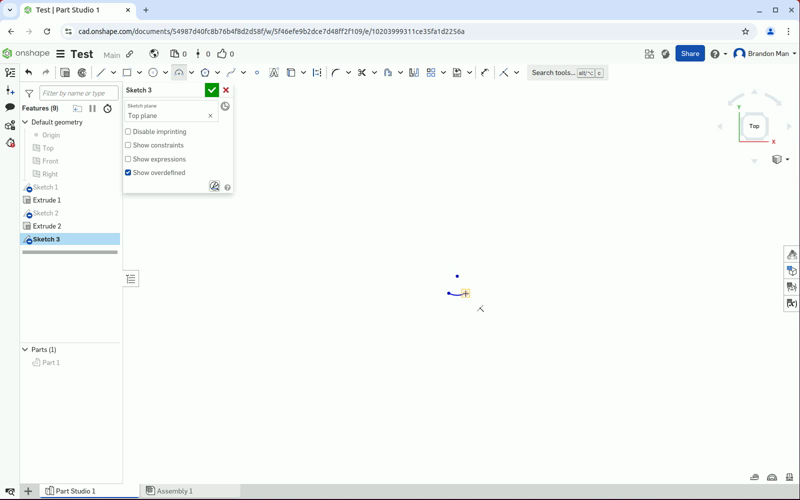
scroll(-6)
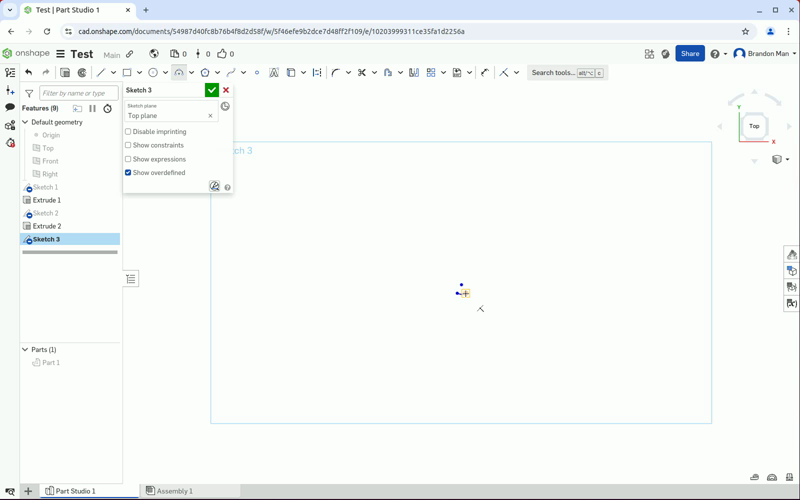
mouse_move(457, 293)
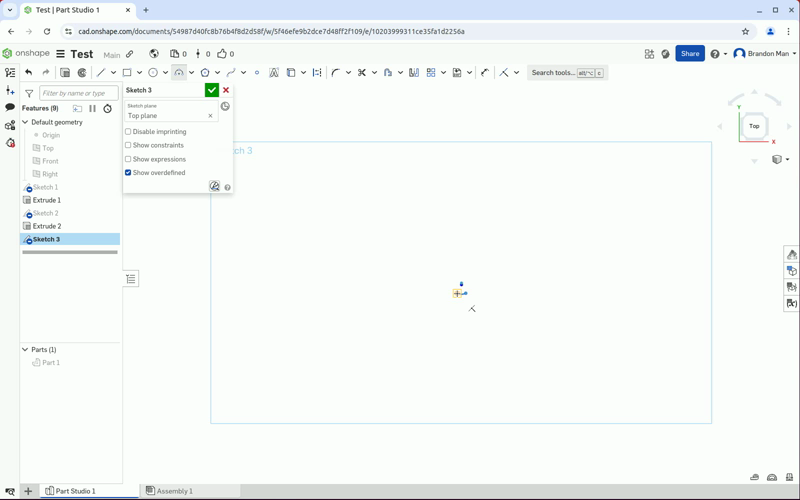
scroll(6)
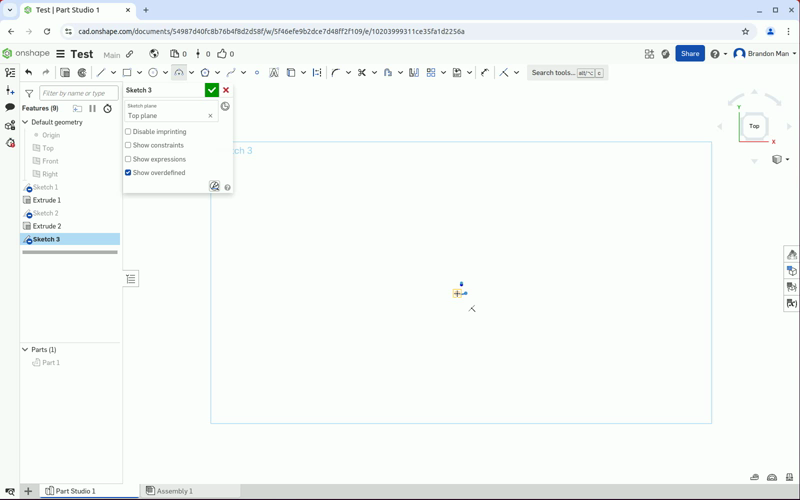
scroll(6)
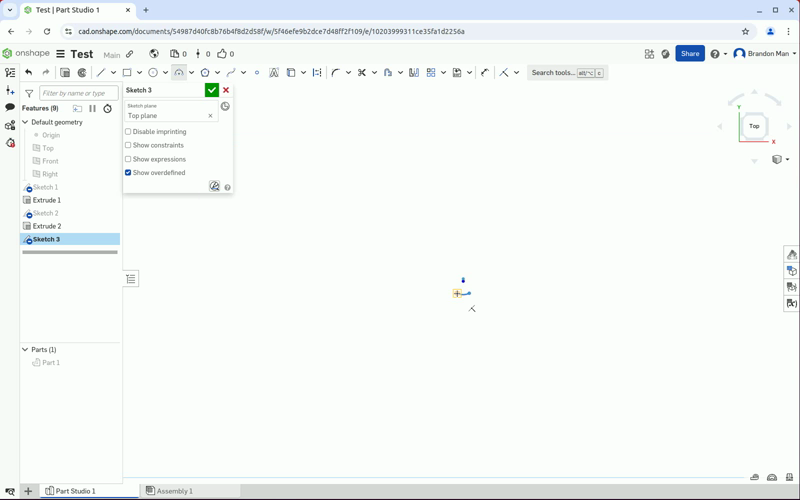
scroll(6)
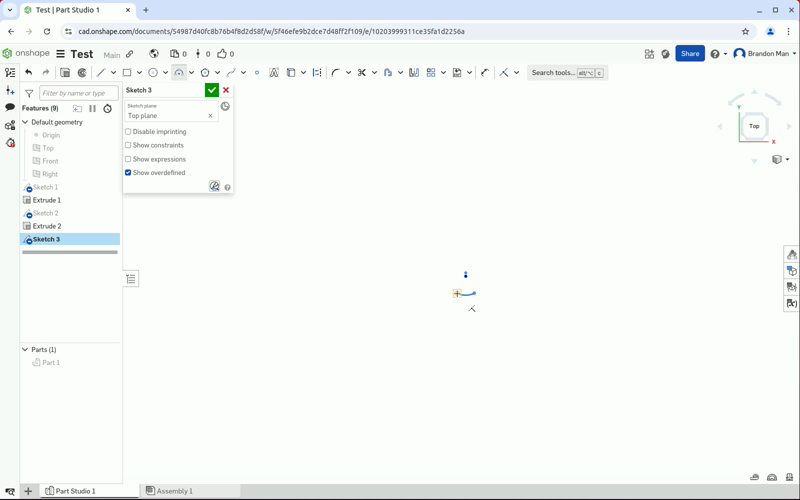
scroll(6)
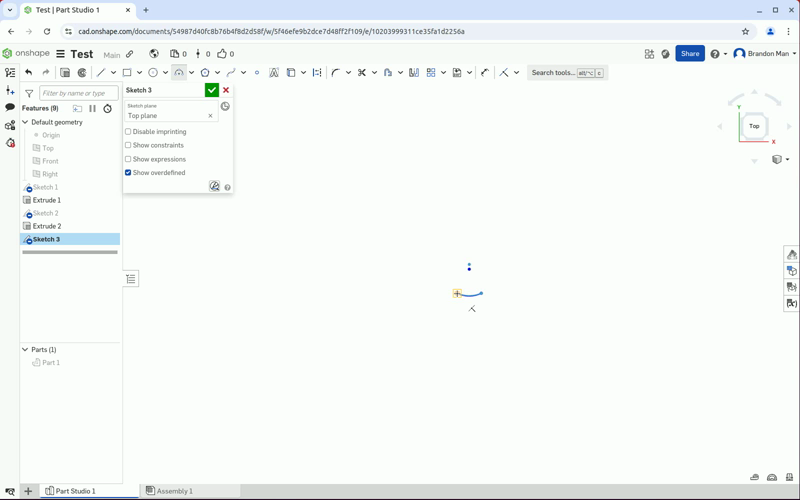
scroll(6)
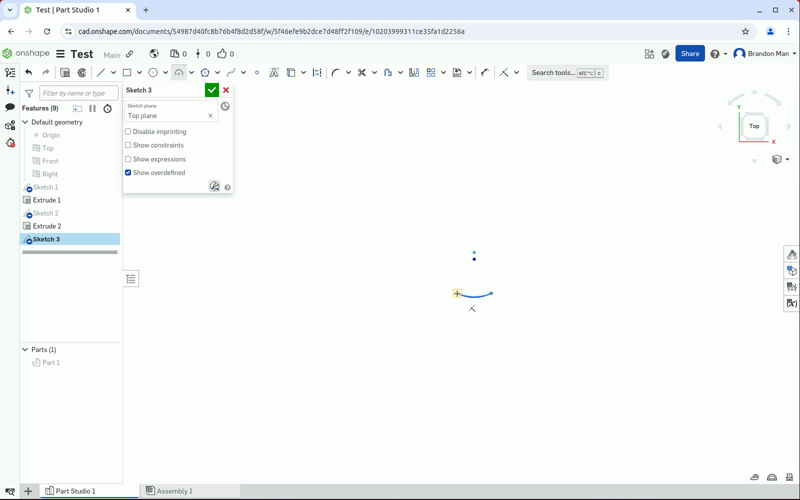
scroll(6)
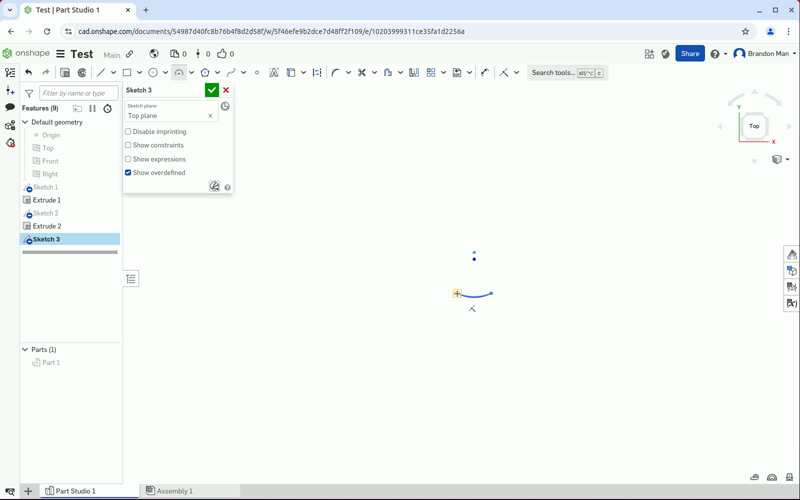
scroll(6)
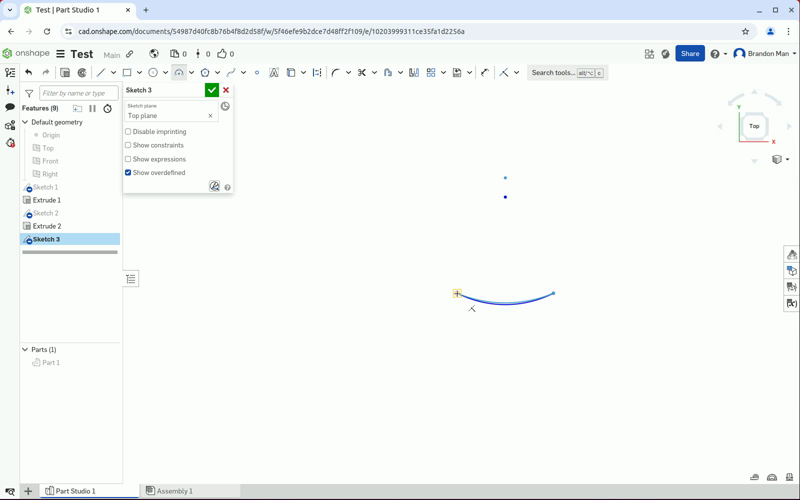
click(457, 293)
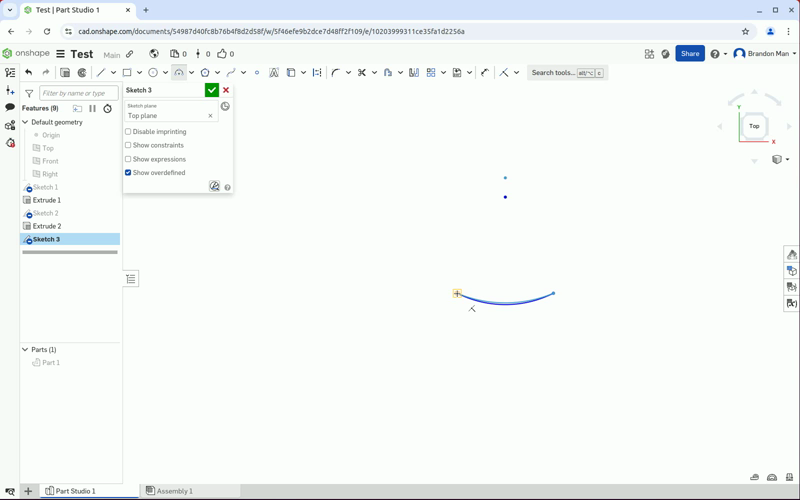
scroll(-6)
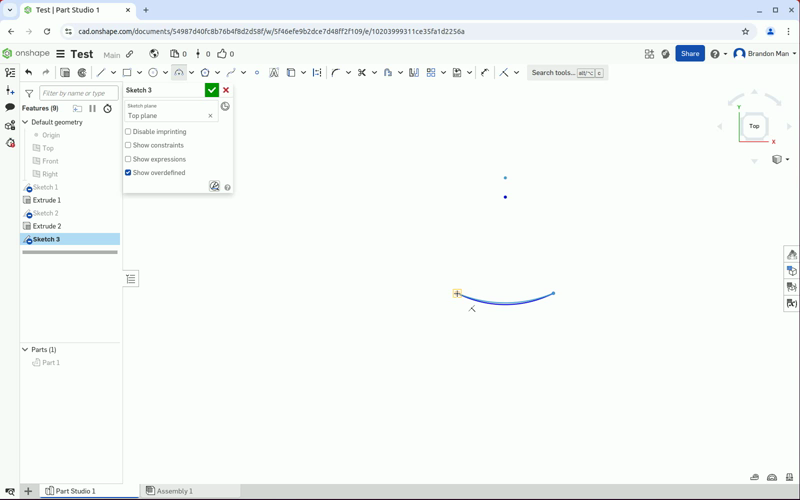
scroll(-6)
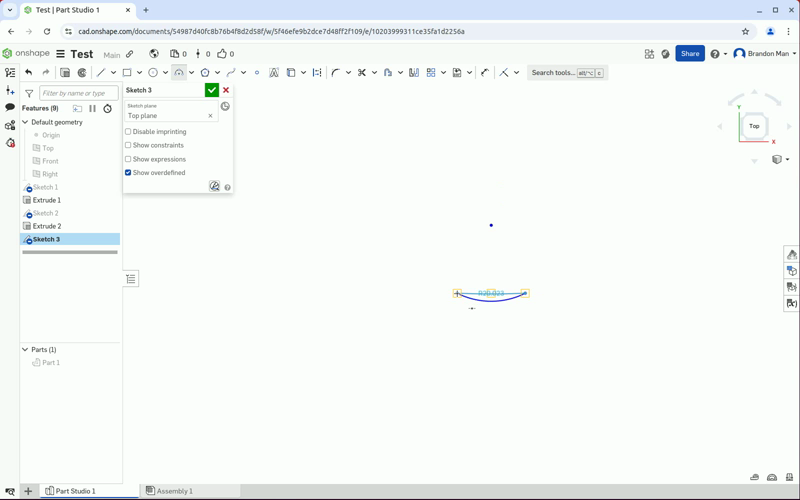
scroll(-6)
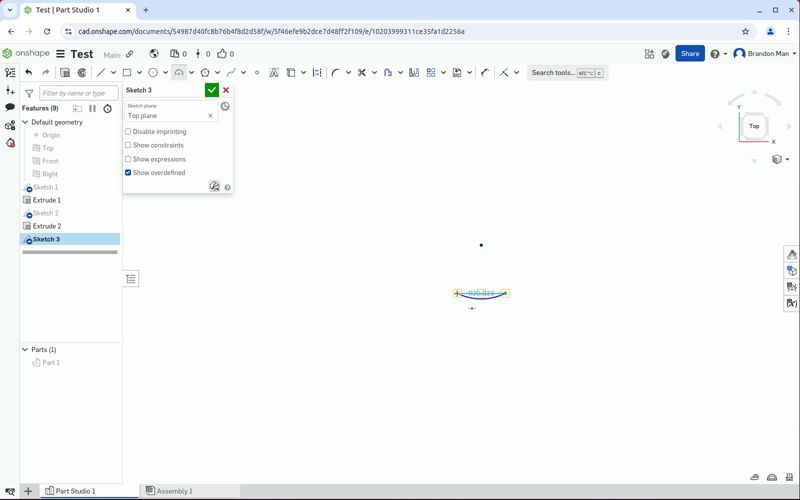
scroll(-6)
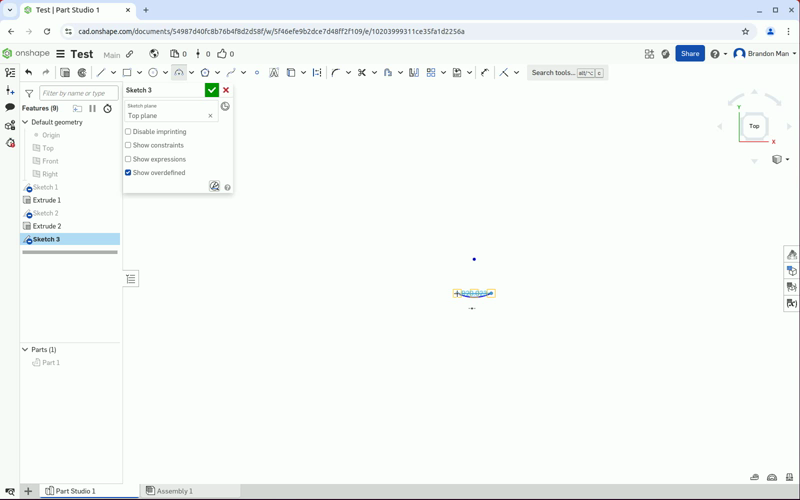
scroll(-6)
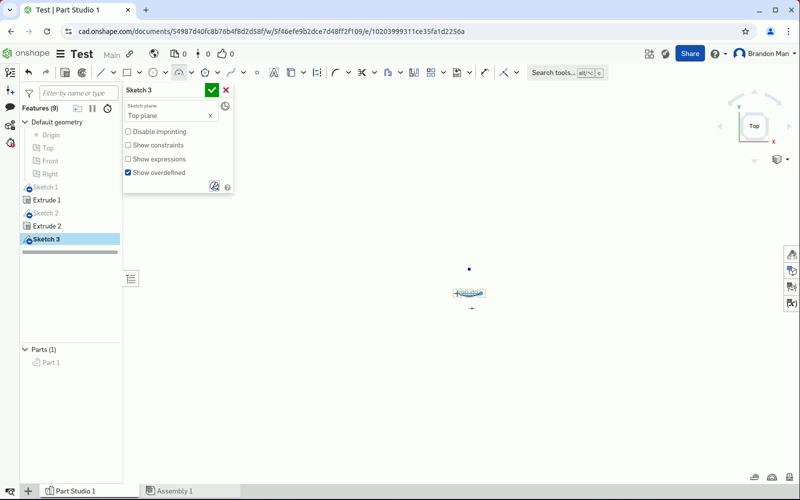
scroll(-6)
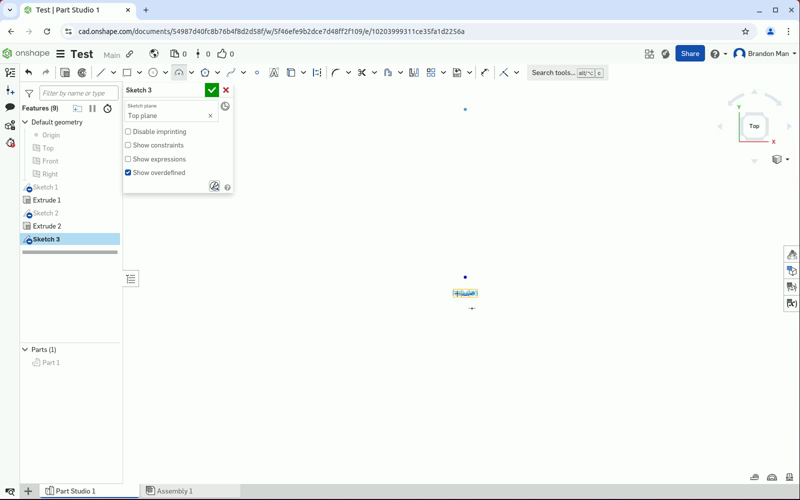
scroll(-6)
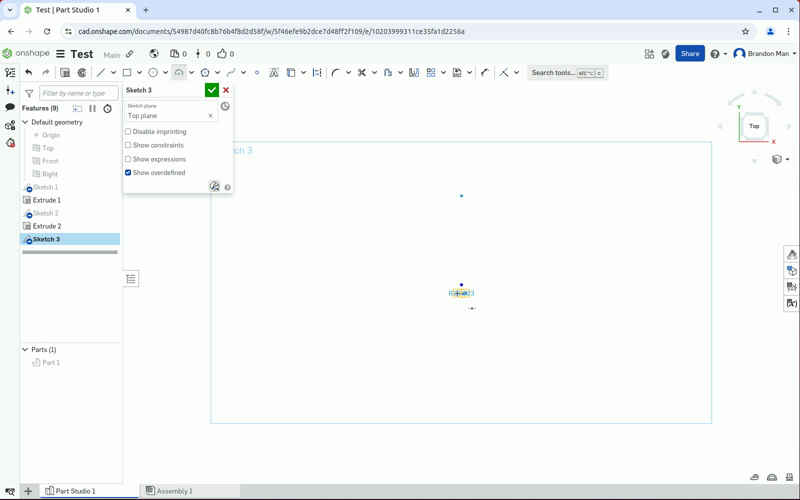
key_down(shift)
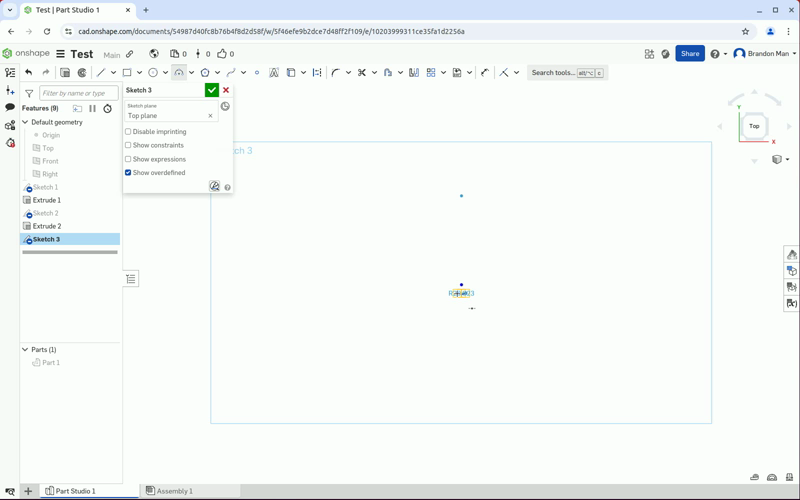
mouse_move(461, 290)
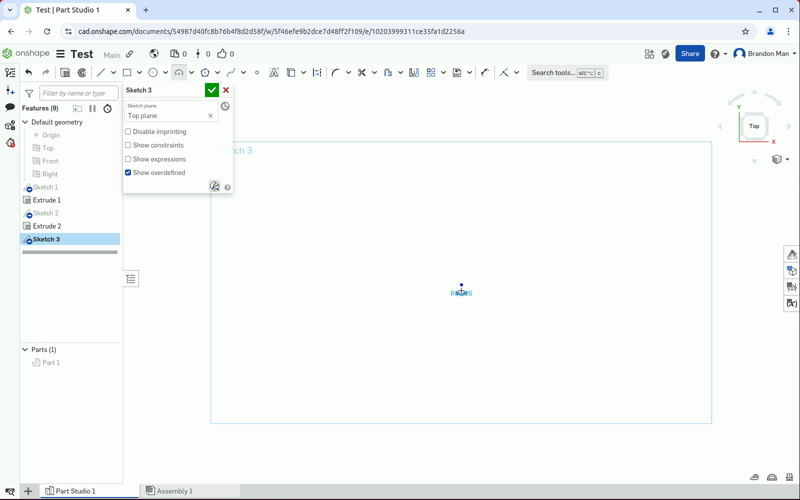
scroll(6)
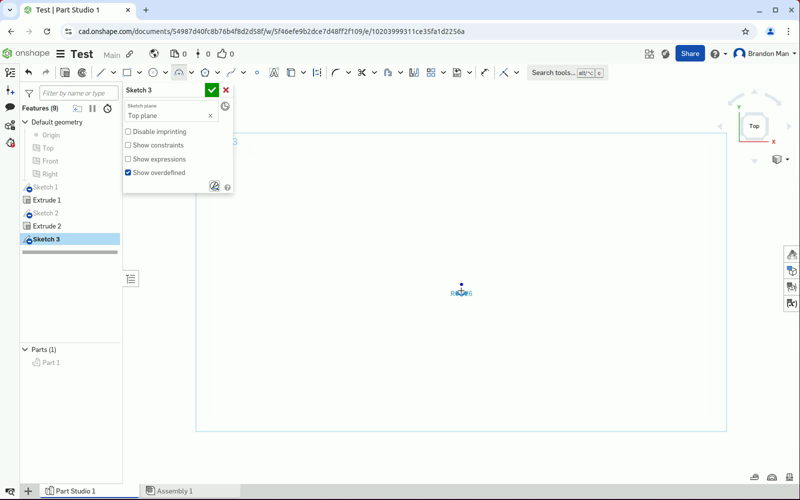
scroll(6)
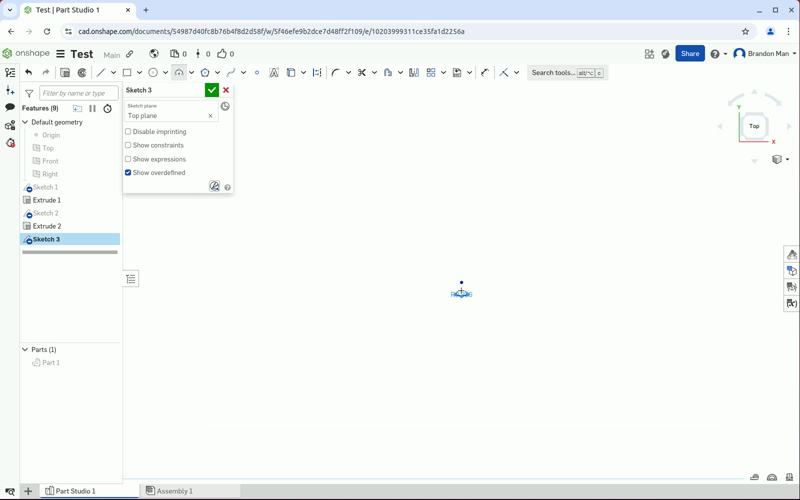
scroll(6)
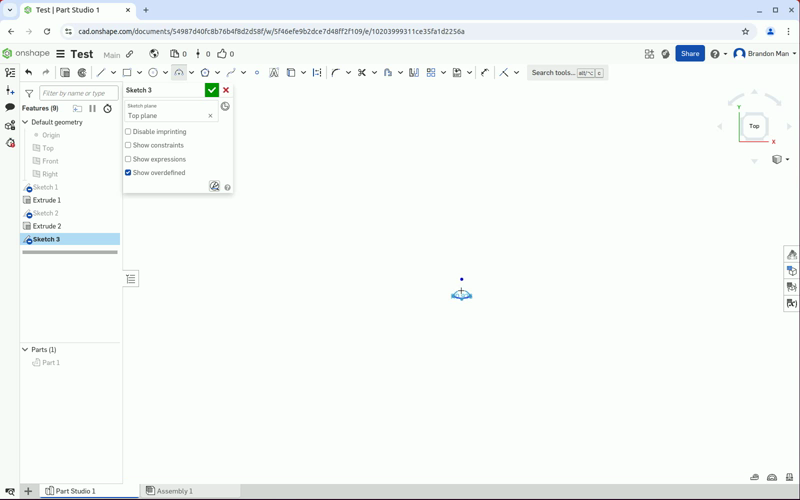
scroll(6)
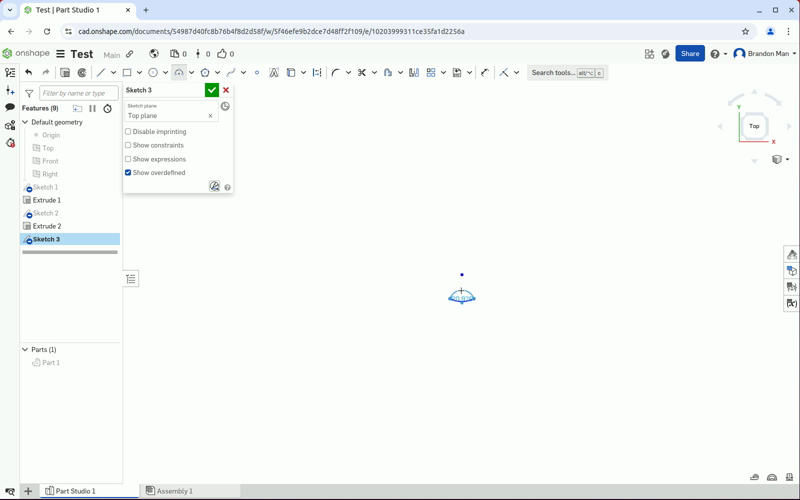
scroll(6)
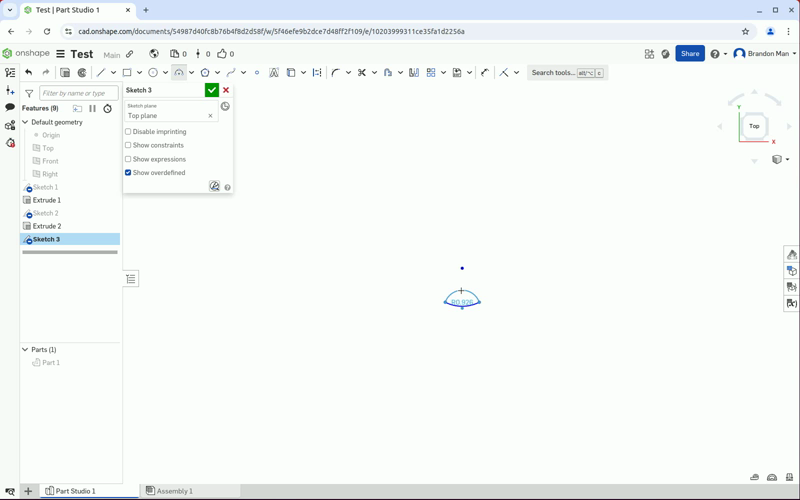
scroll(6)
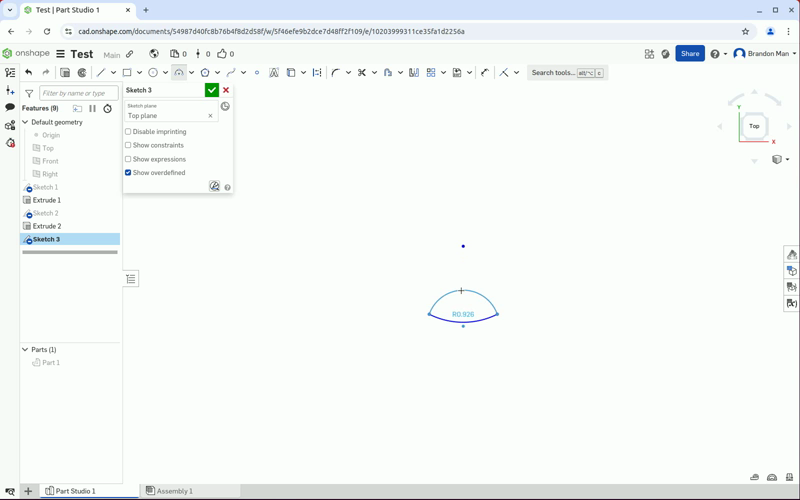
scroll(6)
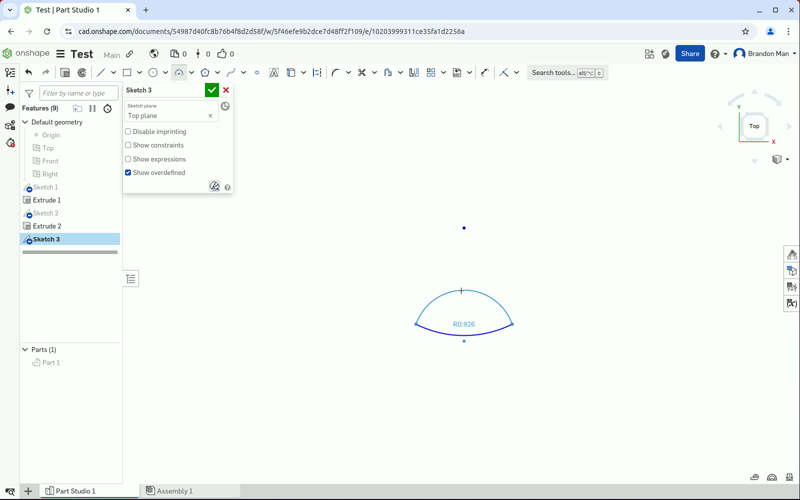
click(461, 290)
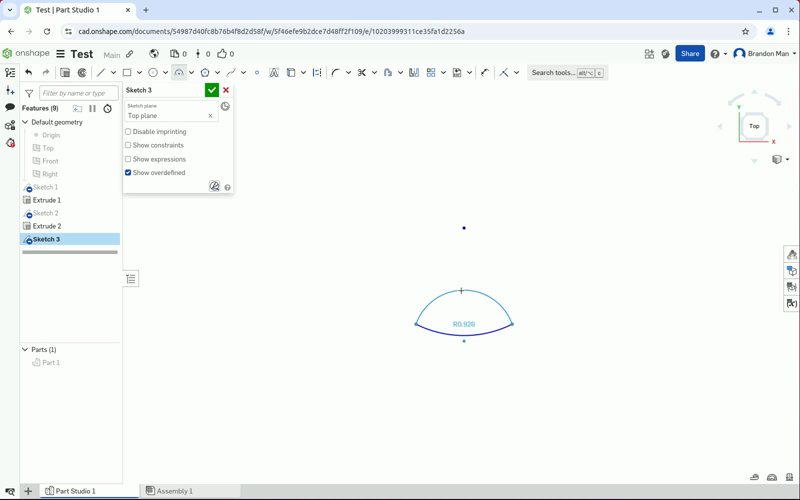
scroll(-6)
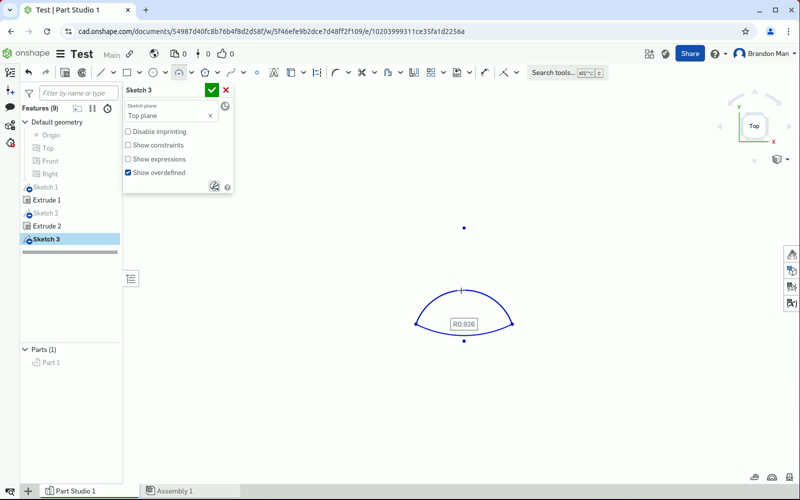
scroll(-6)
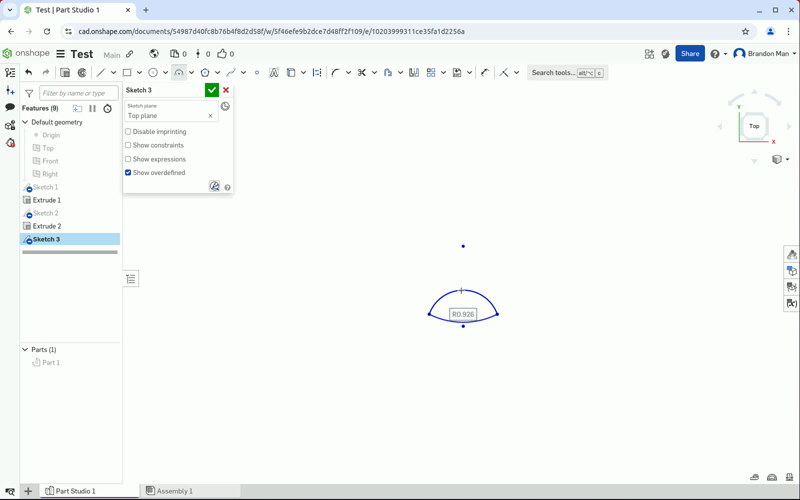
scroll(-6)
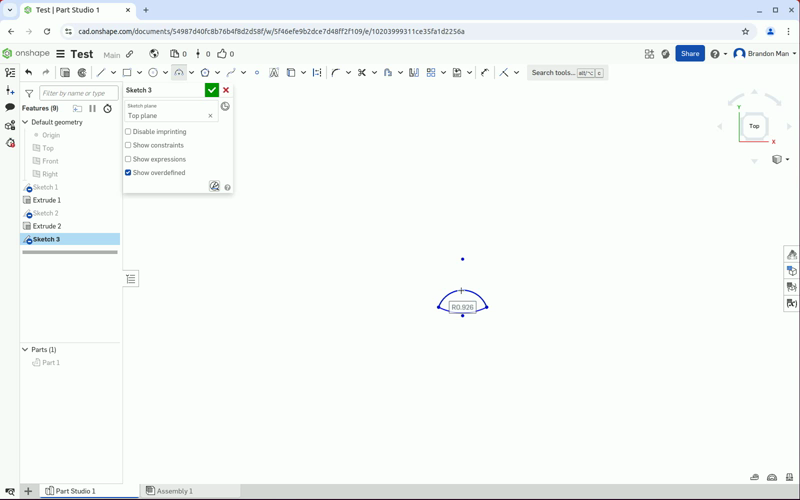
scroll(-6)
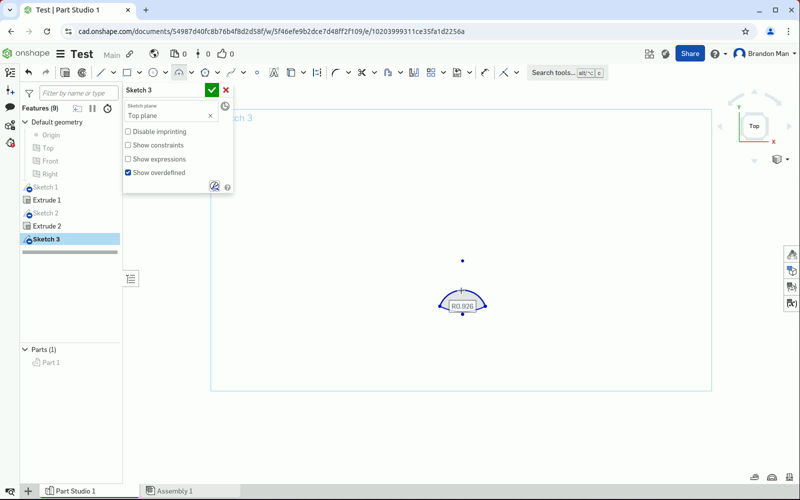
scroll(-6)
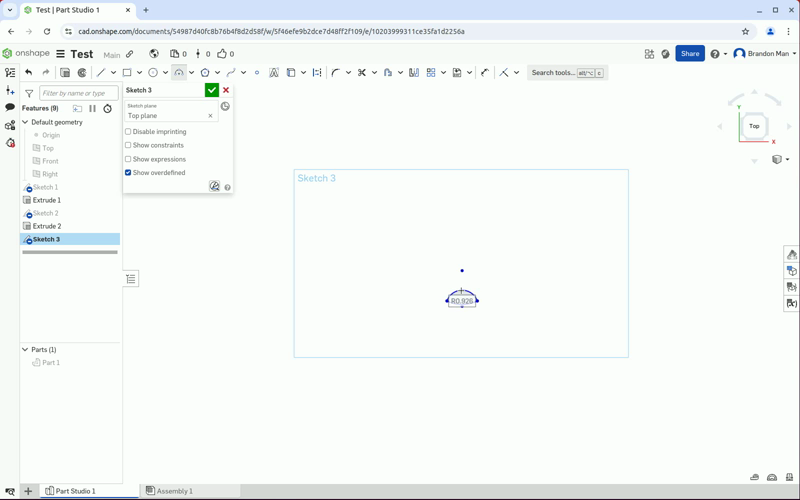
scroll(-6)
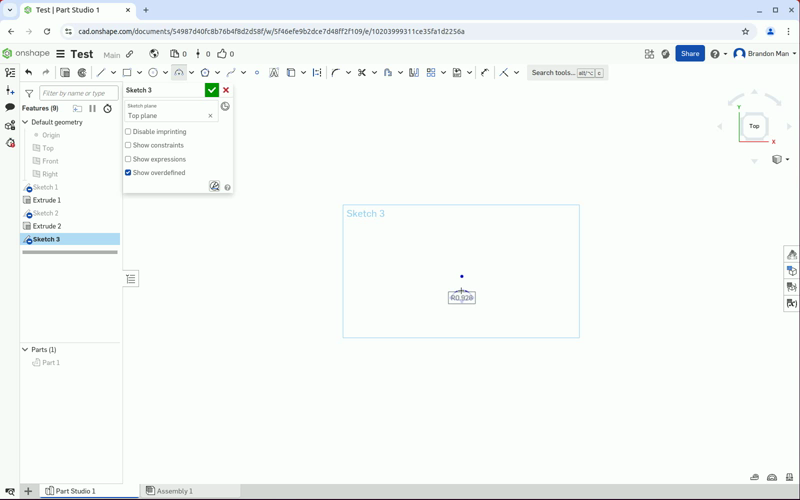
scroll(-6)
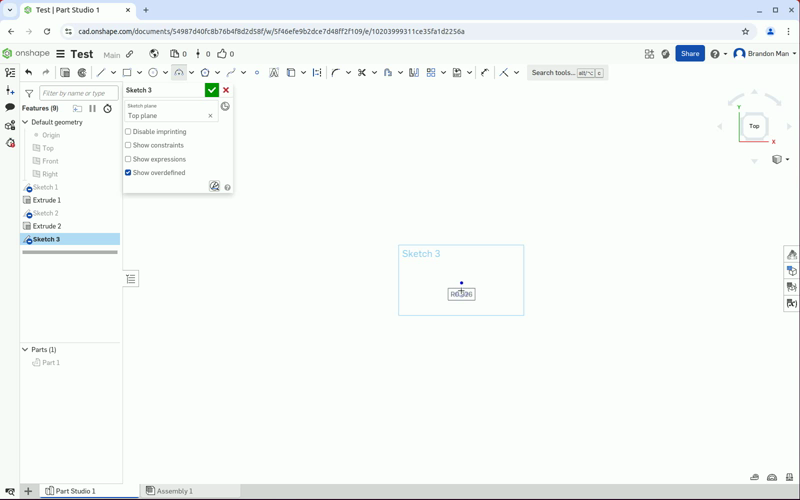
key_up(shift)
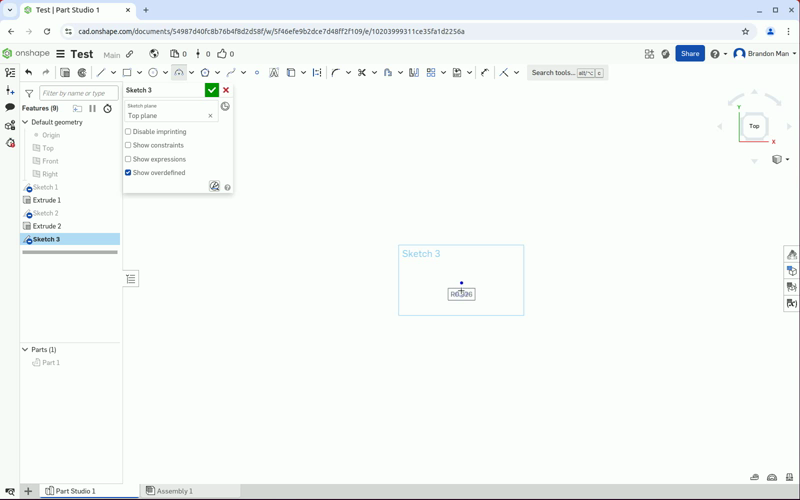
key(esc)
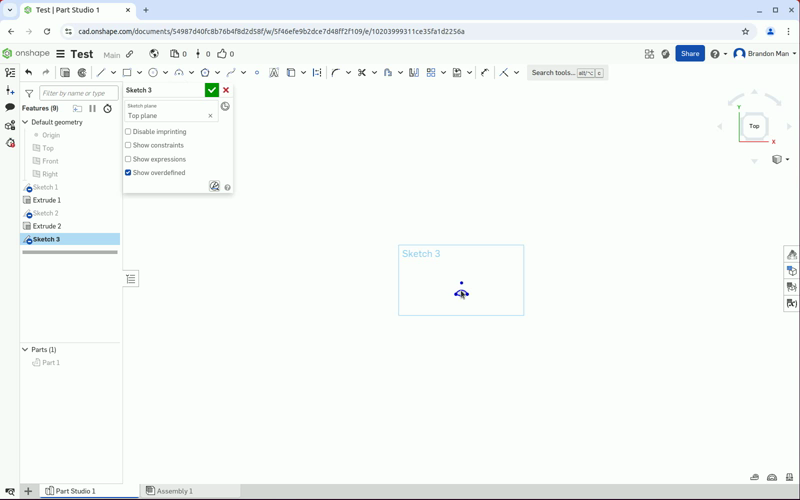
mouse_move(459, 292)
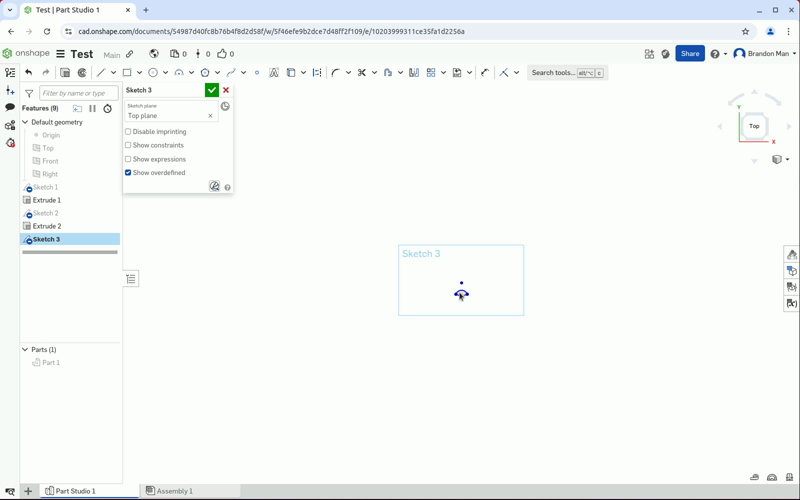
scroll(6)
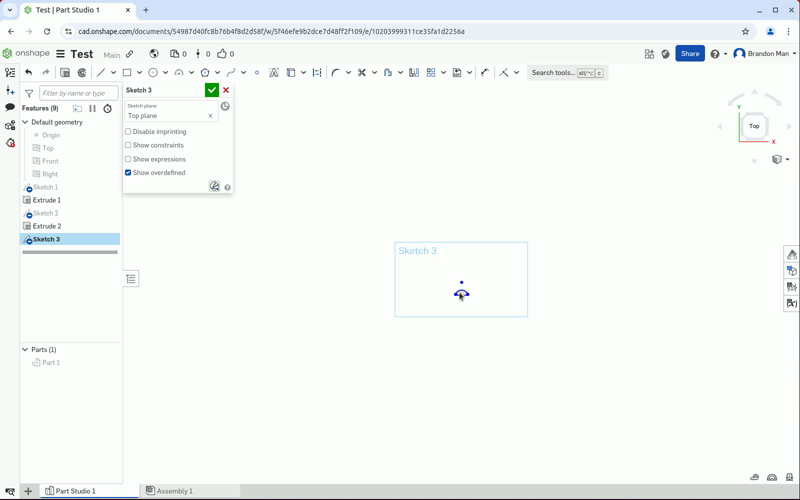
scroll(6)
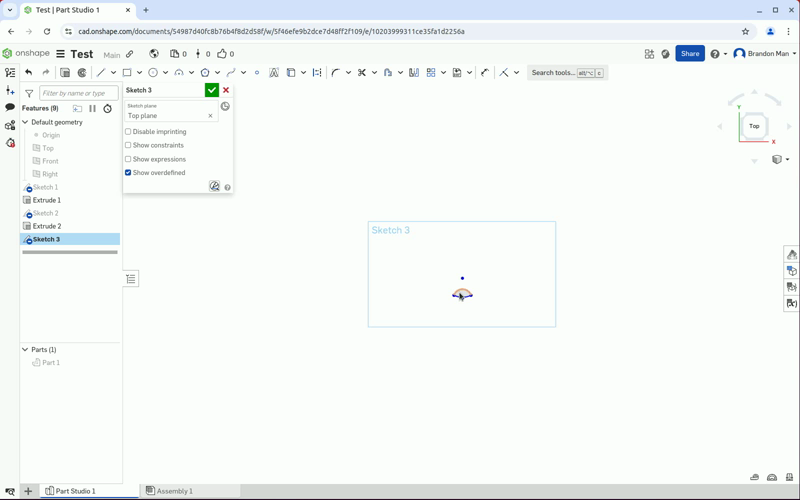
scroll(6)
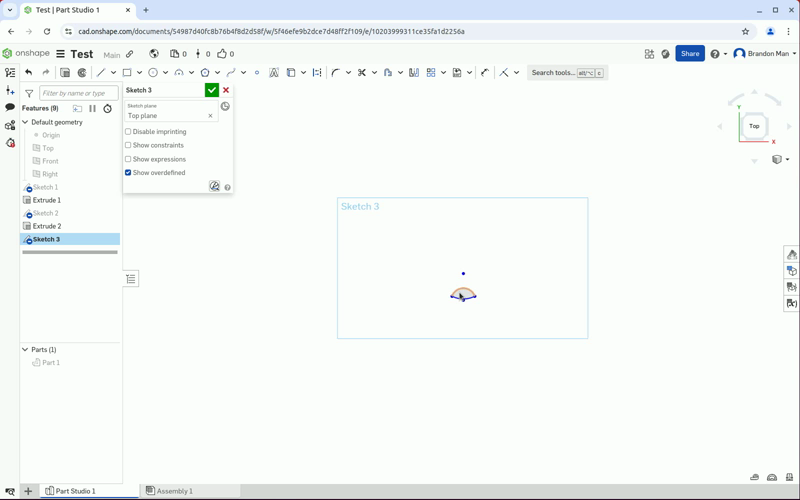
scroll(6)
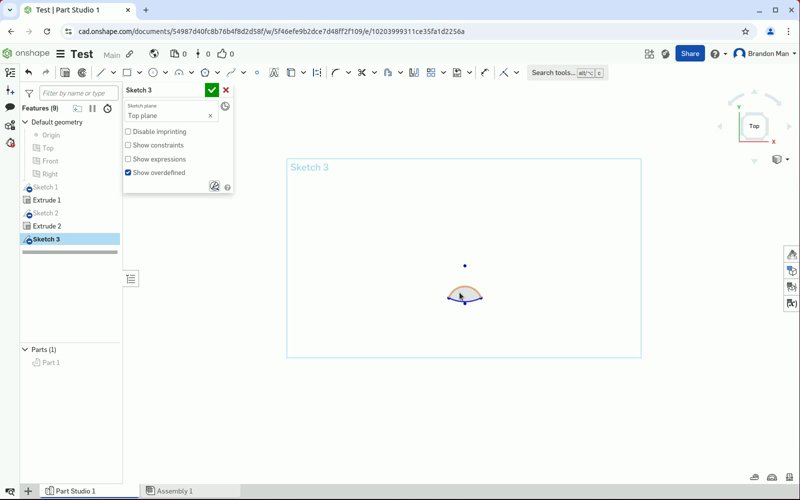
scroll(6)
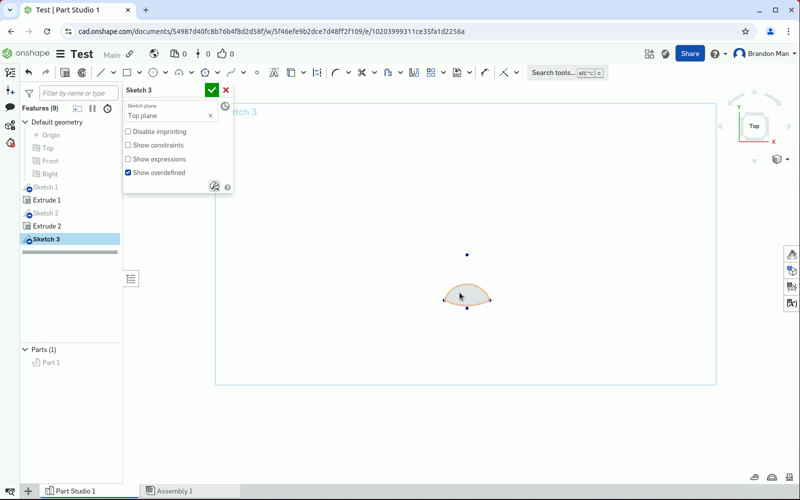
scroll(6)
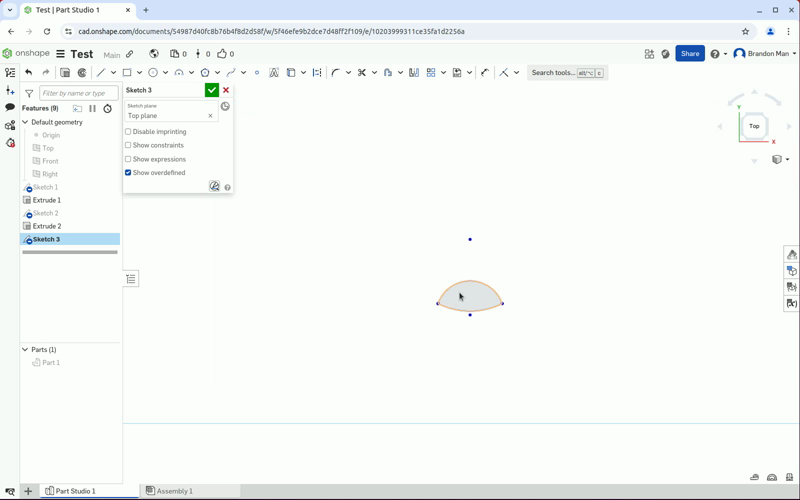
scroll(6)
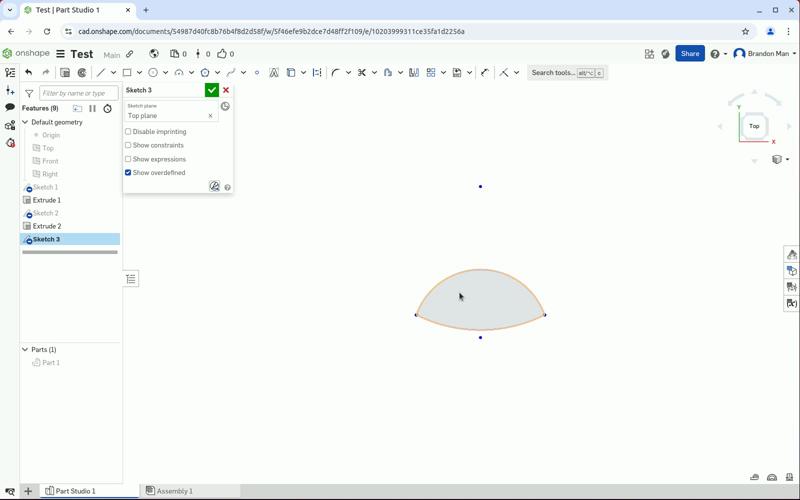
click(459, 292)
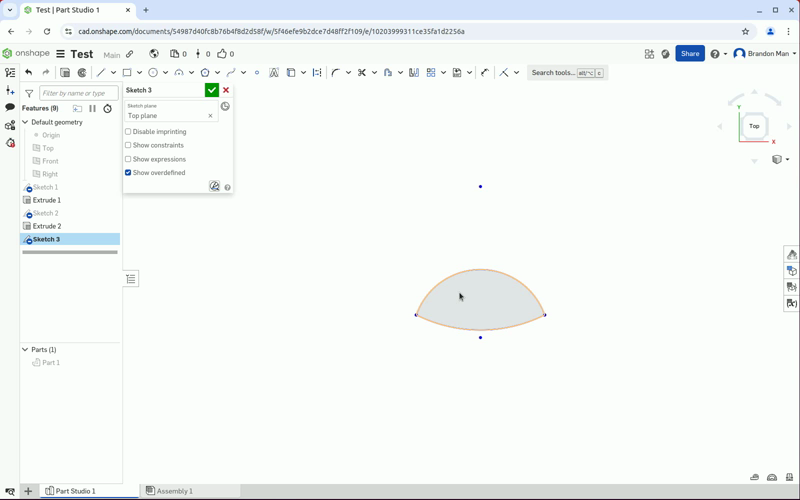
scroll(-6)
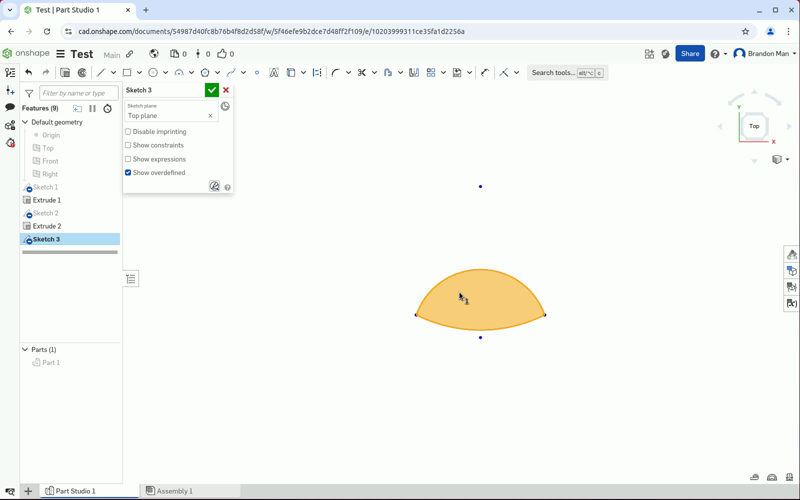
scroll(-6)
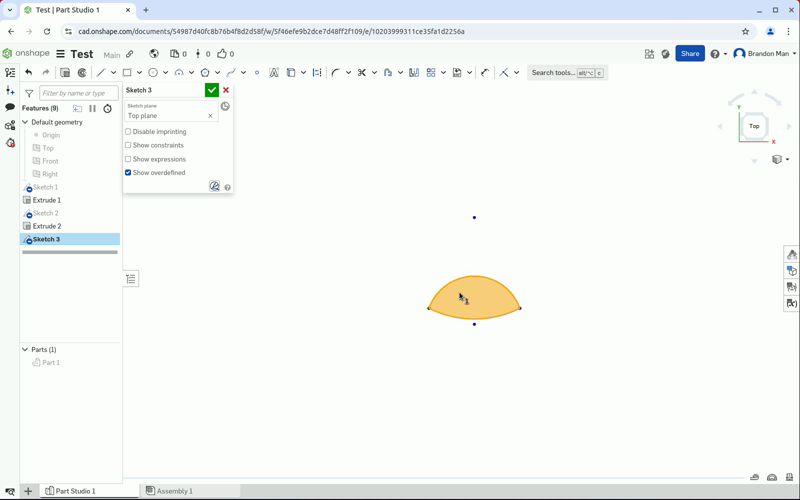
scroll(-6)
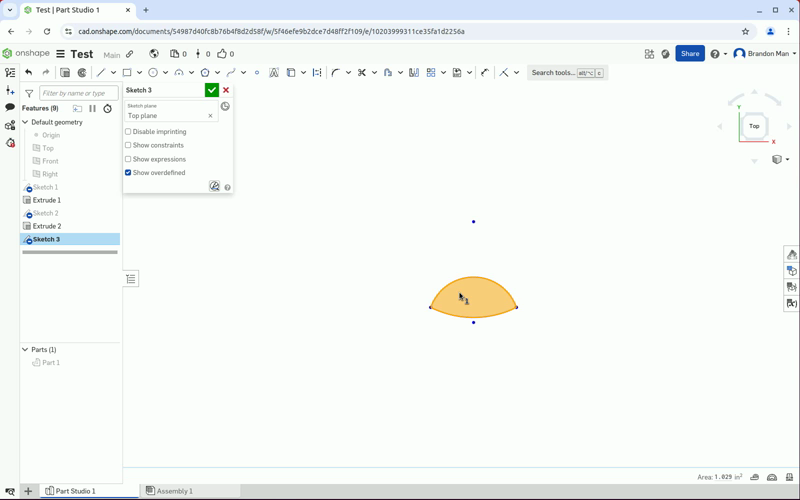
scroll(-6)
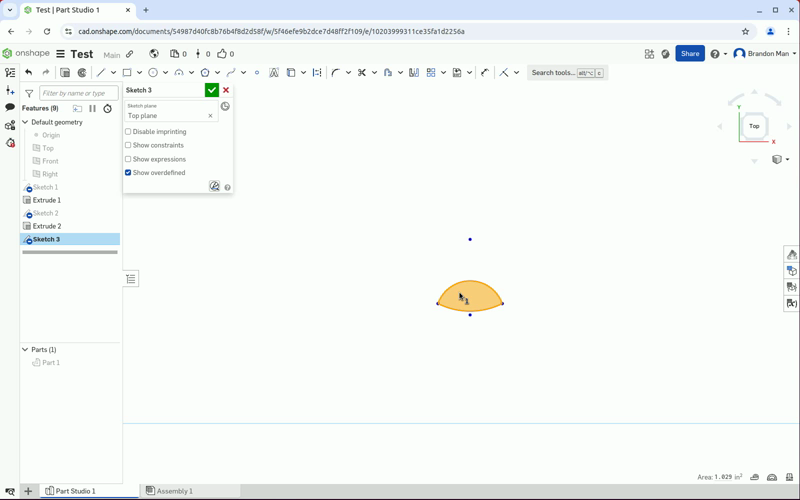
scroll(-6)
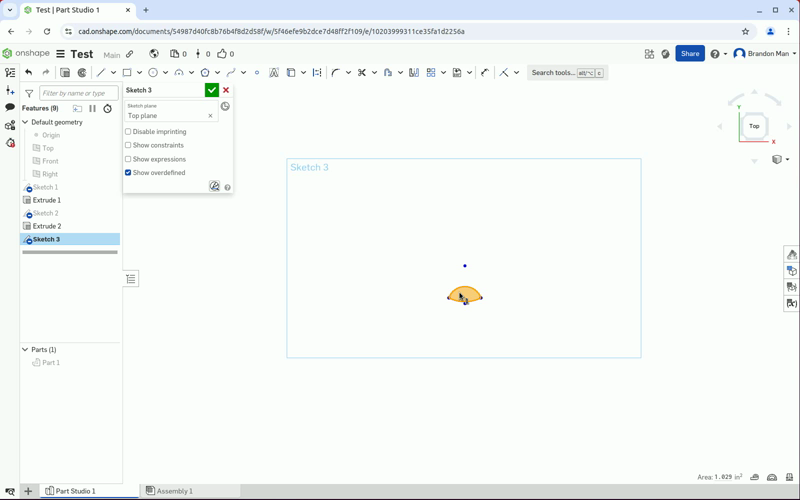
scroll(-6)
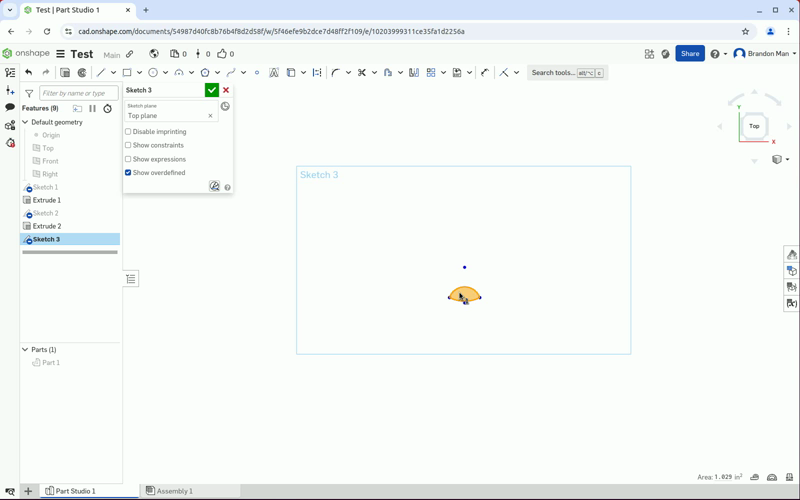
scroll(-6)
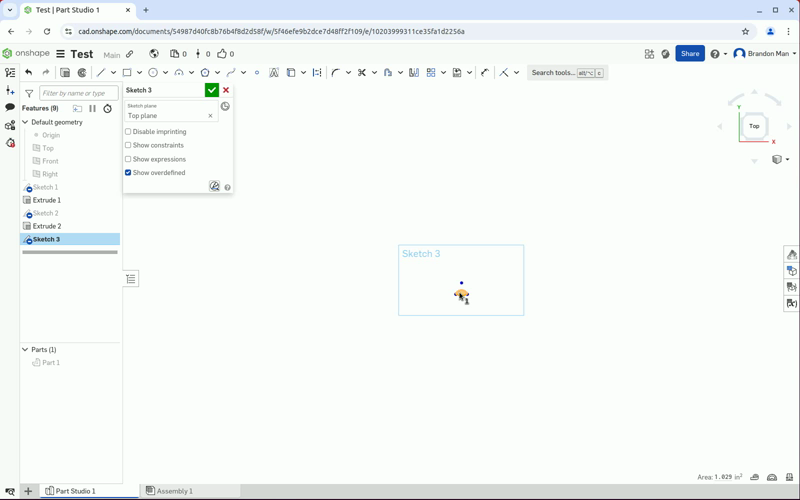
mouse_move(73, 352)
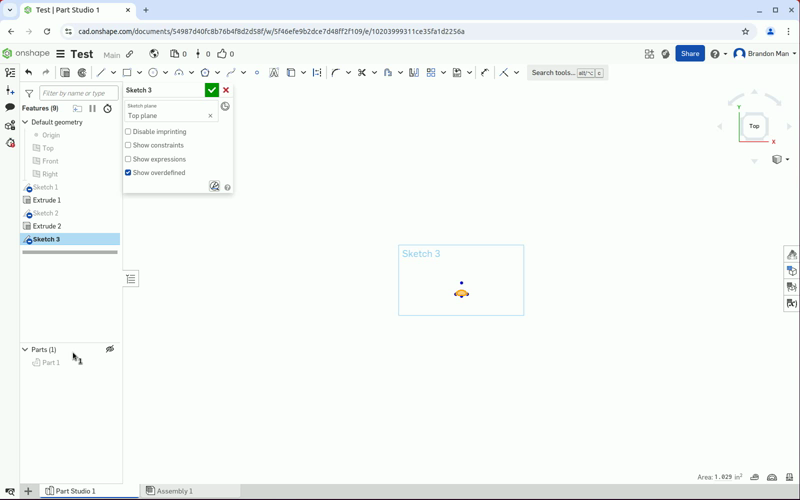
key(shift+y)
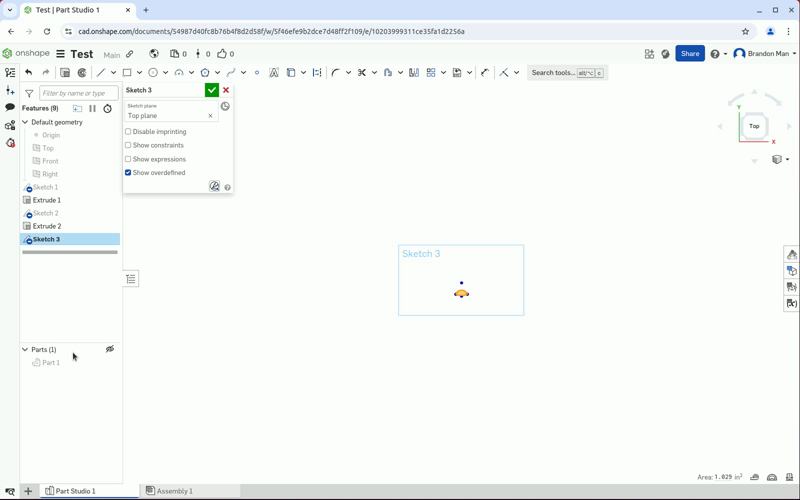
key(shift+e)
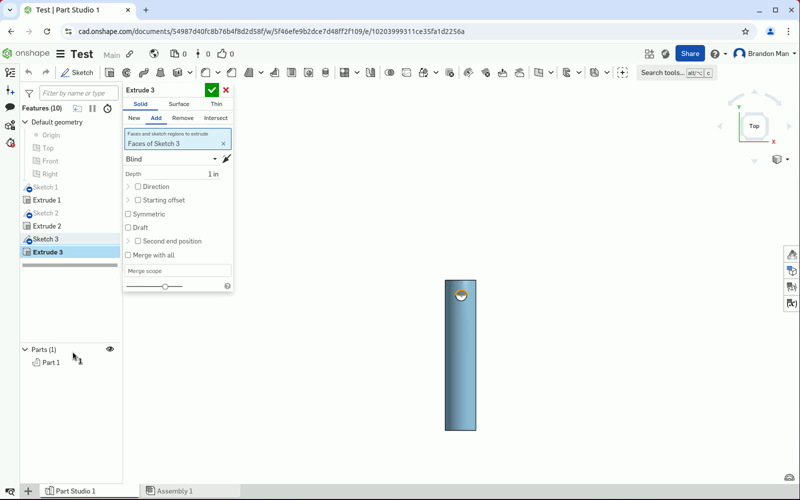
mouse_move(143, 106)
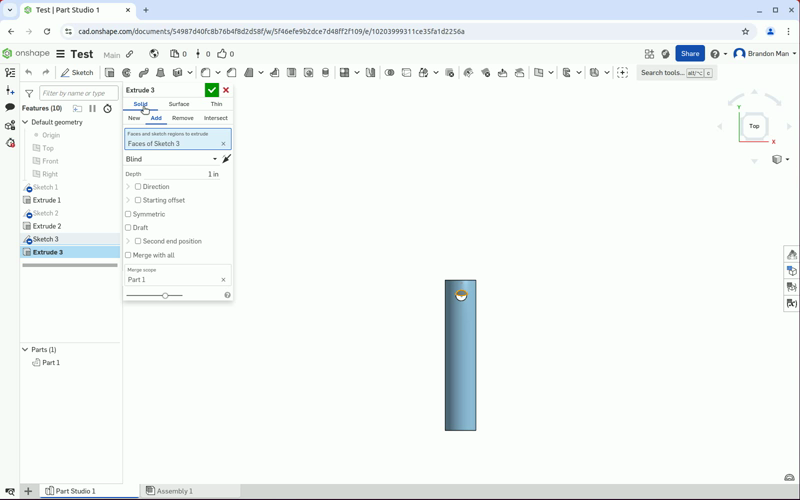
click(143, 106)
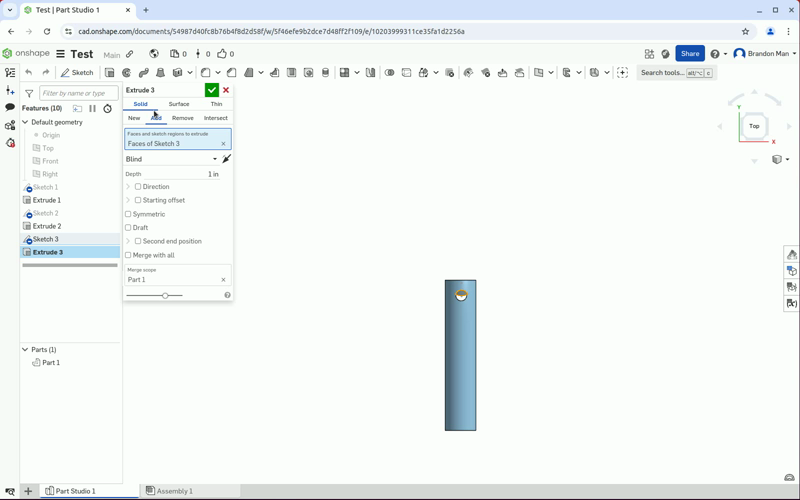
mouse_move(186, 120)
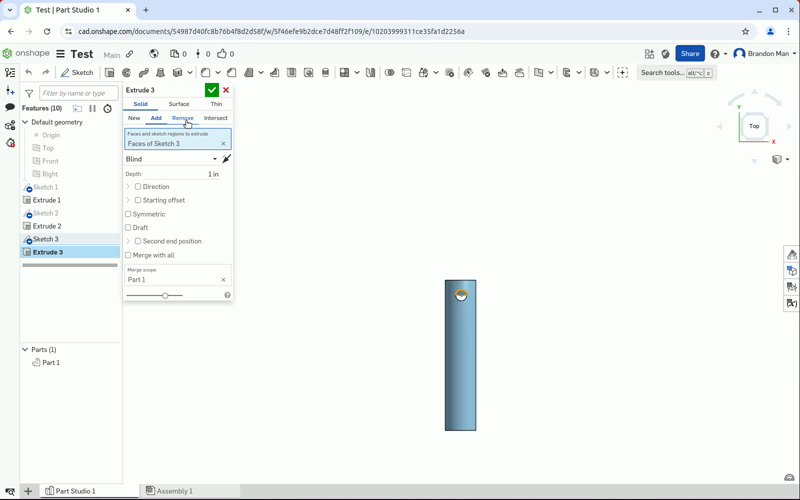
click(186, 120)
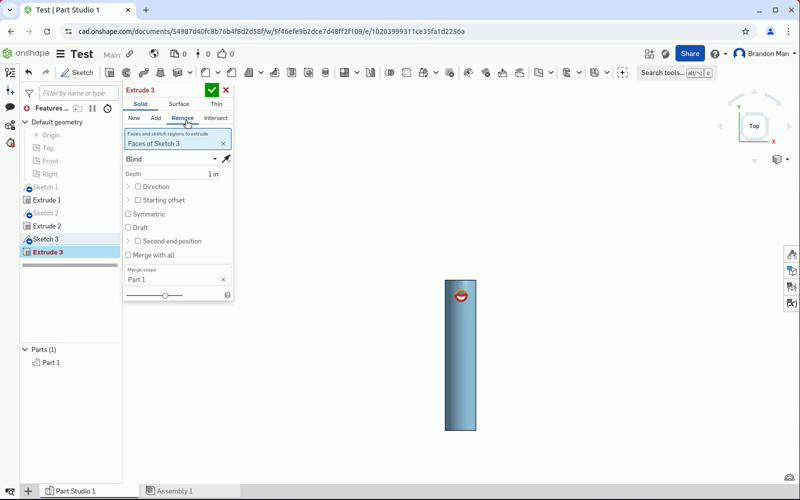
key(tab, 4)
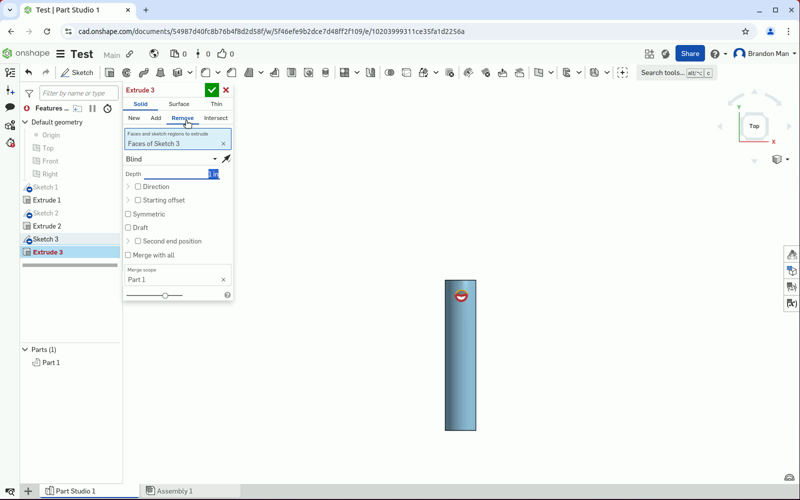
text(6.258)
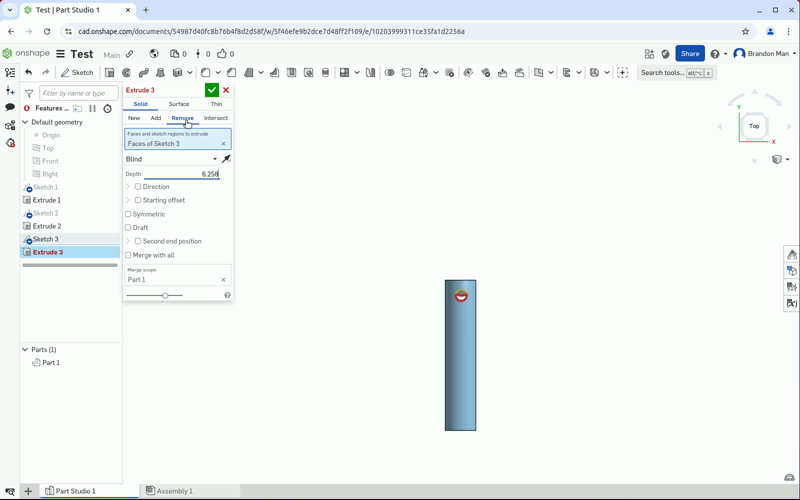
key(tab, 3)
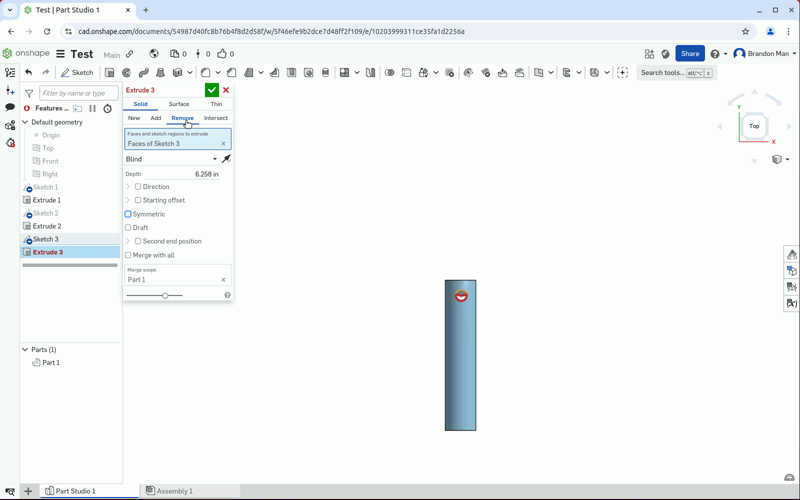
key(space)
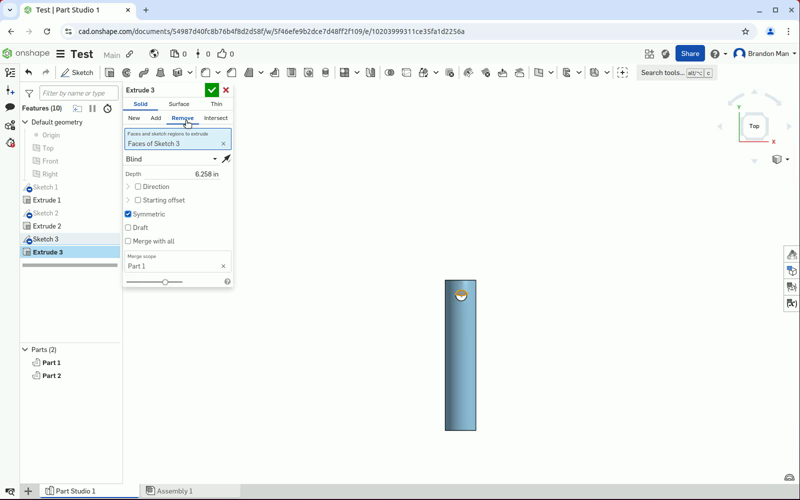
key(tab, 2)
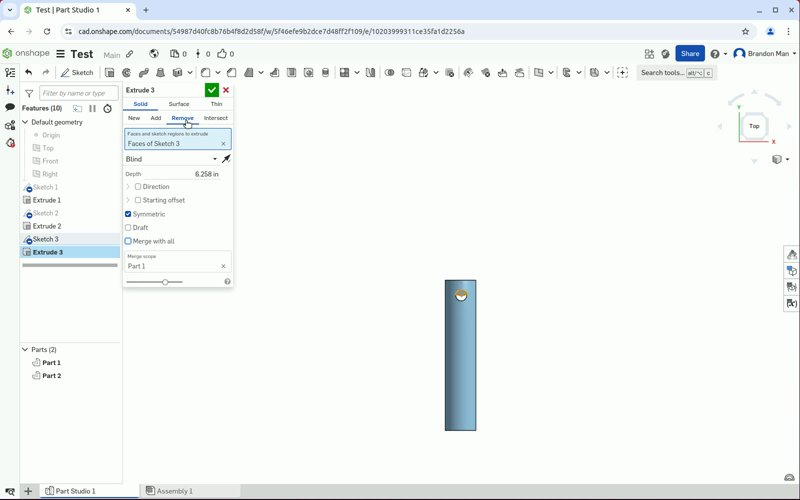
key(space)
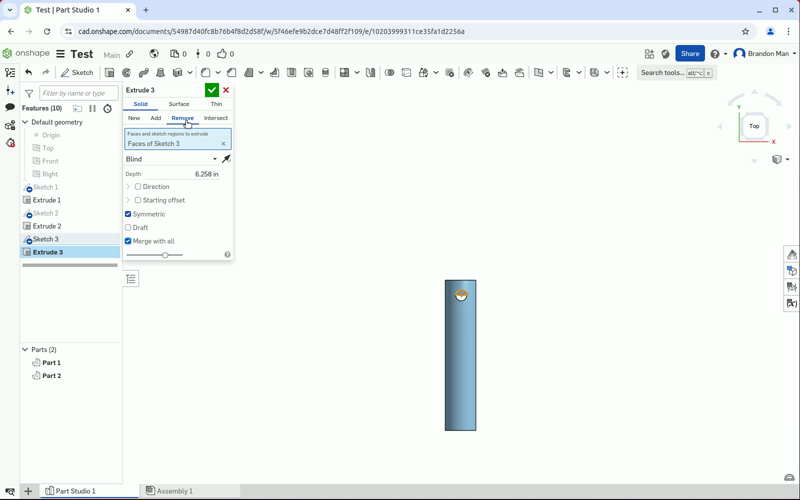
key(enter)
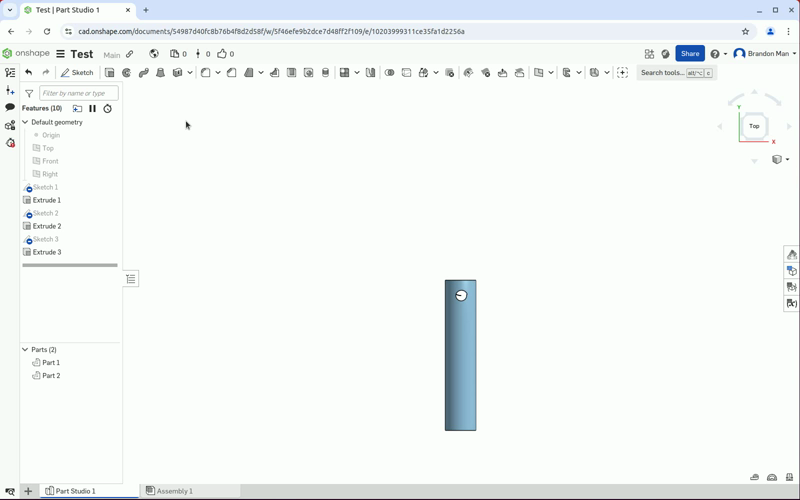
key(shift+h)
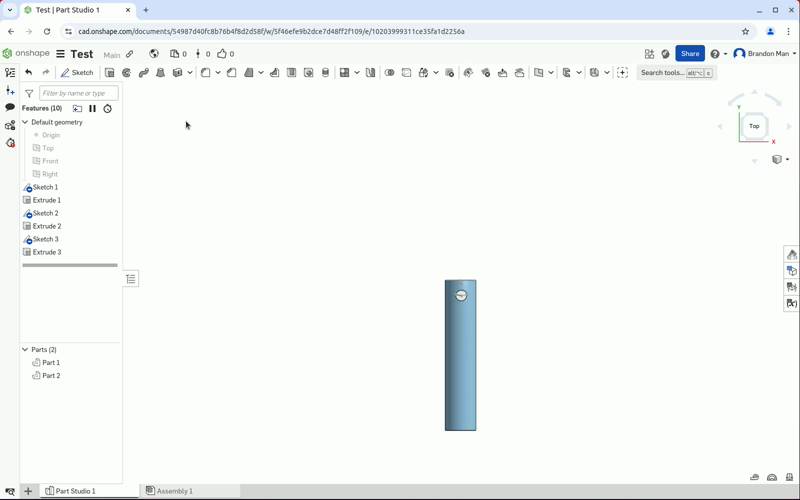
key(shift+h)
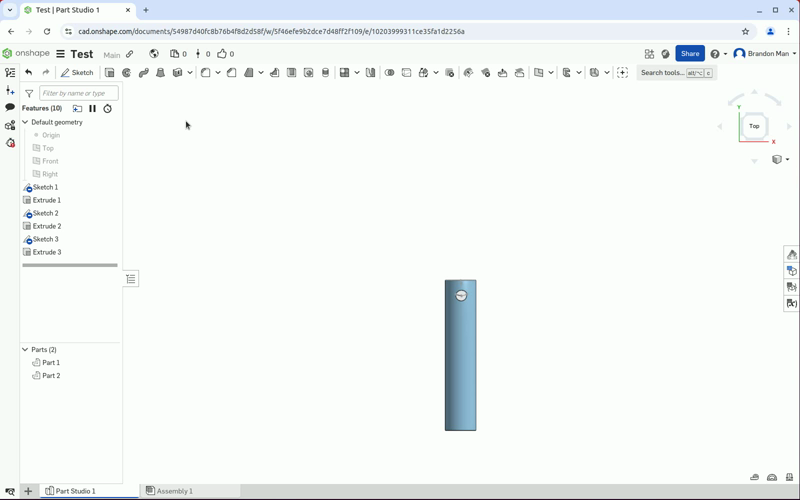
key(shift+7)
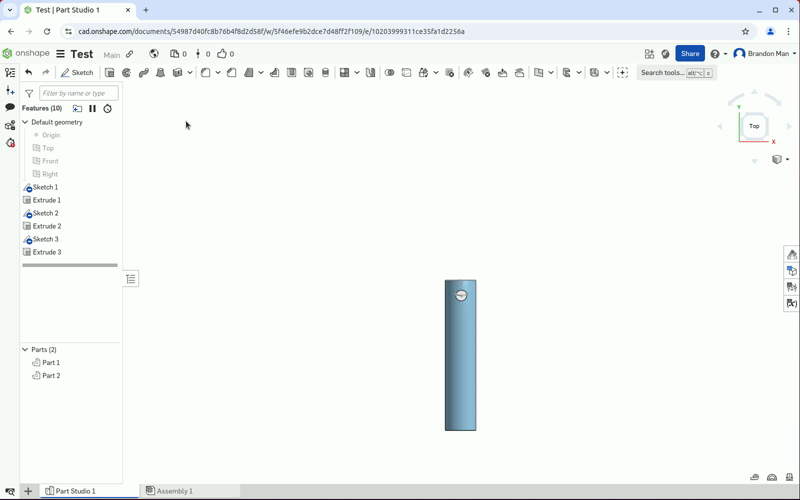
key(up, 3)
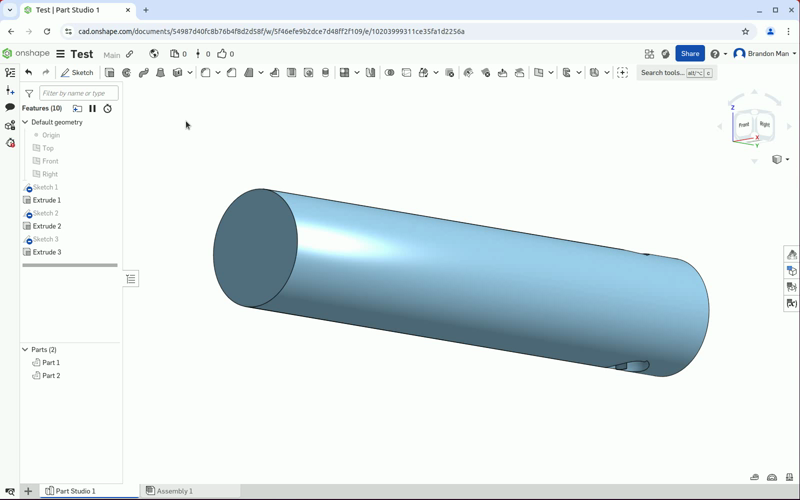
key(left, 3)
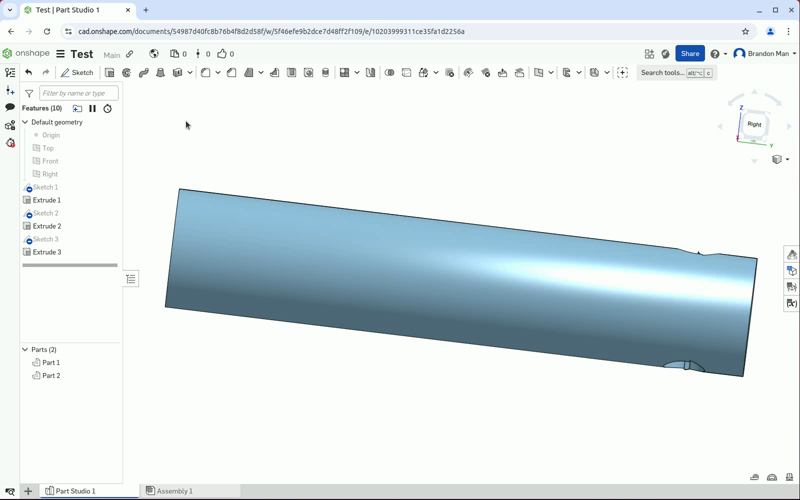
key(right, 3)
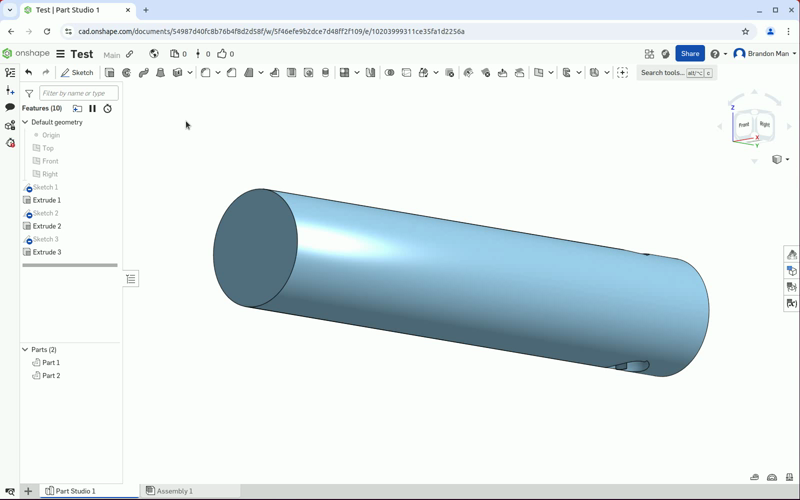
key(down, 3)
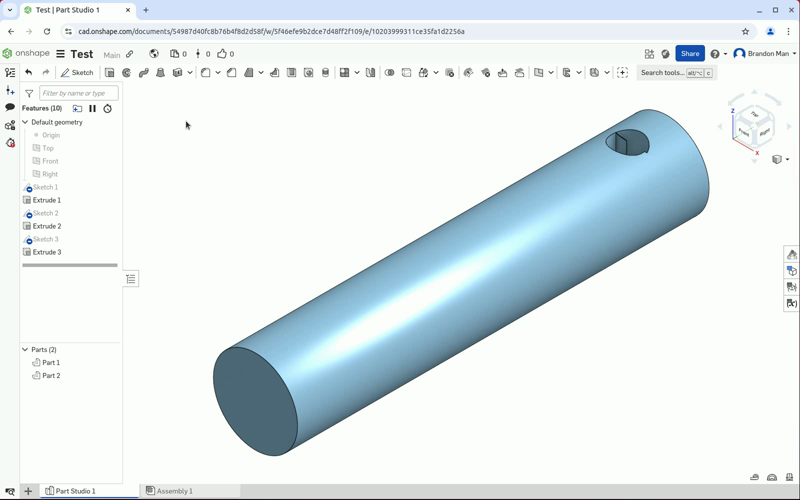
mouse_move(73, 189)
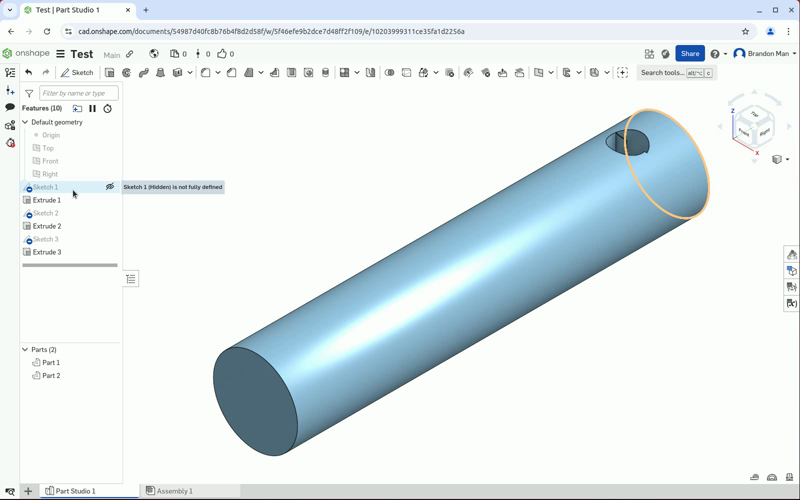
click(73, 189)